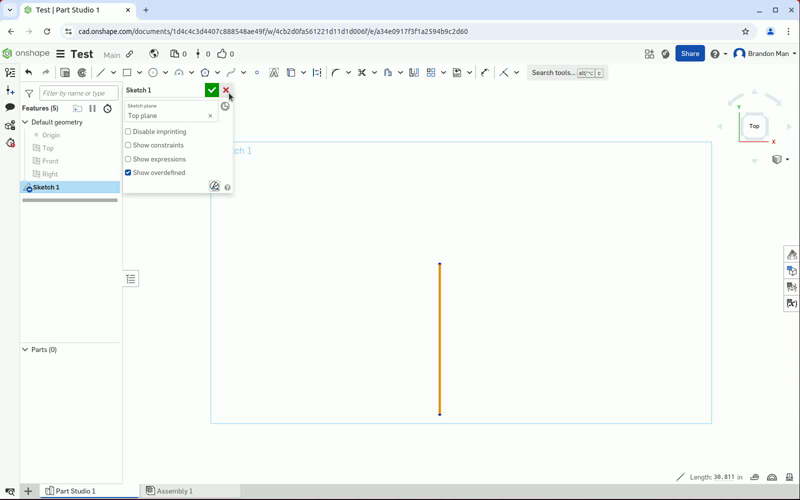
key(shift+h)
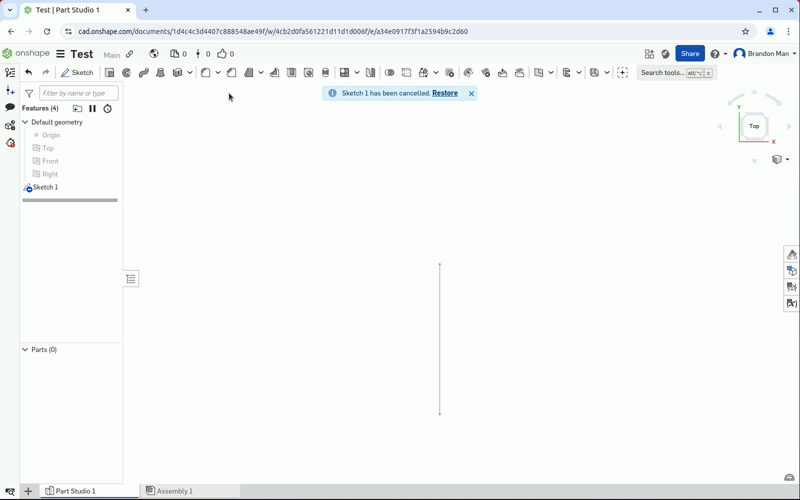
mouse_move(73, 352)
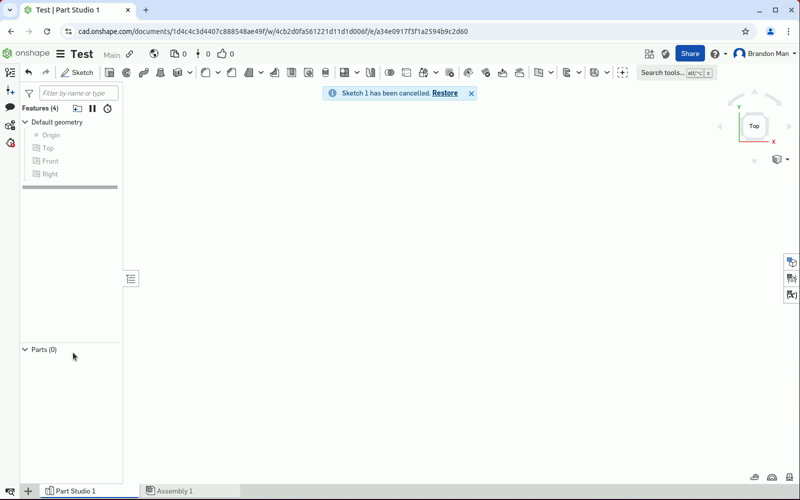
key(y)
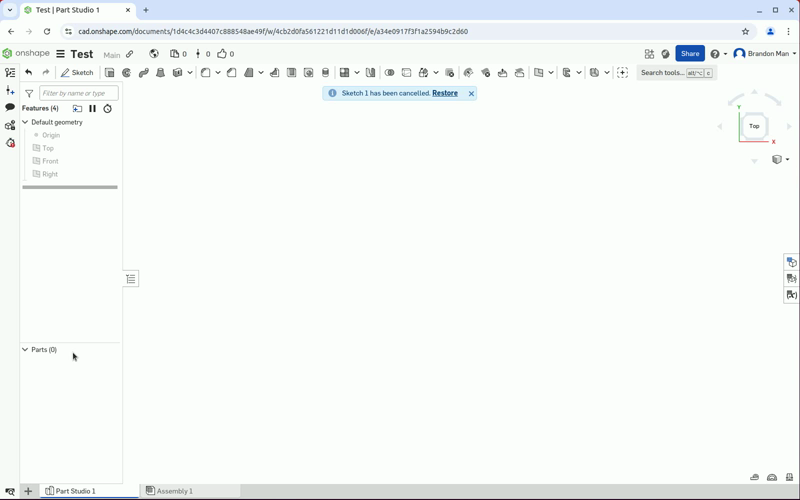
key(shift+p)
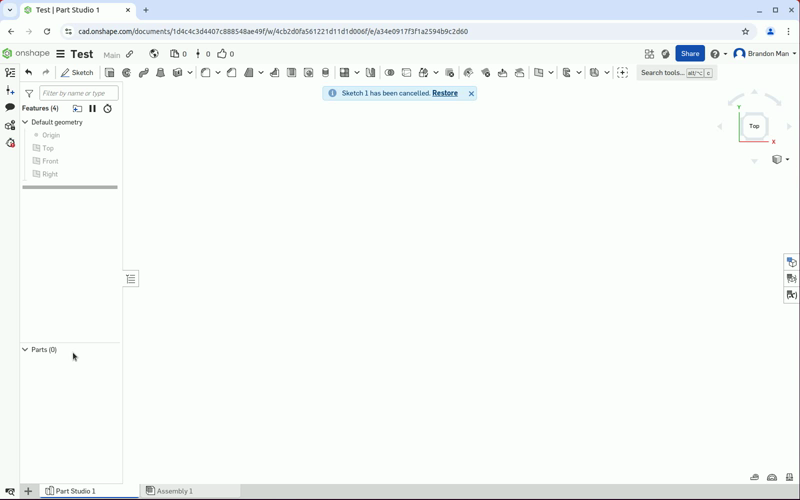
key(space)
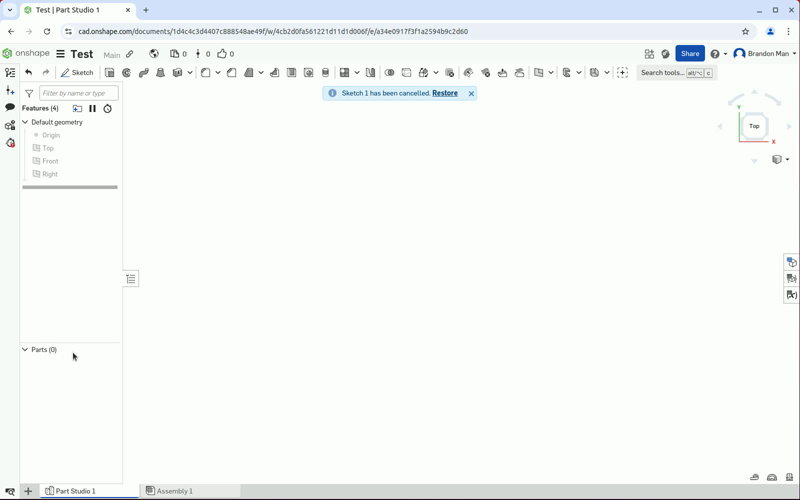
key_down(shift)
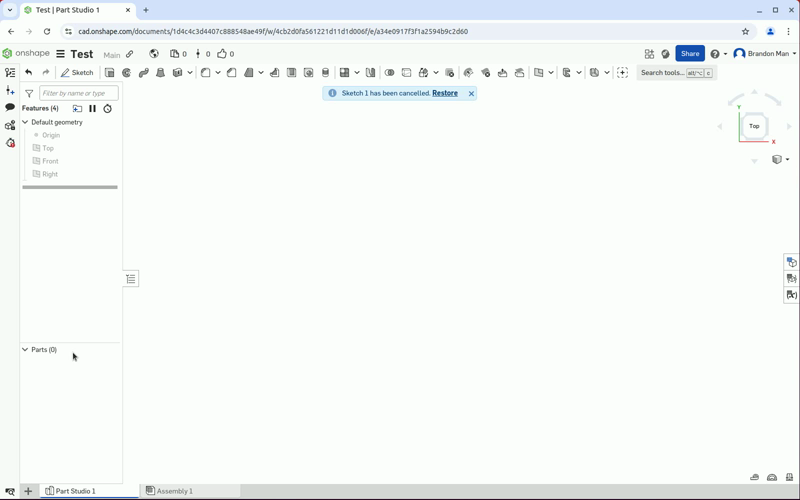
key(up)
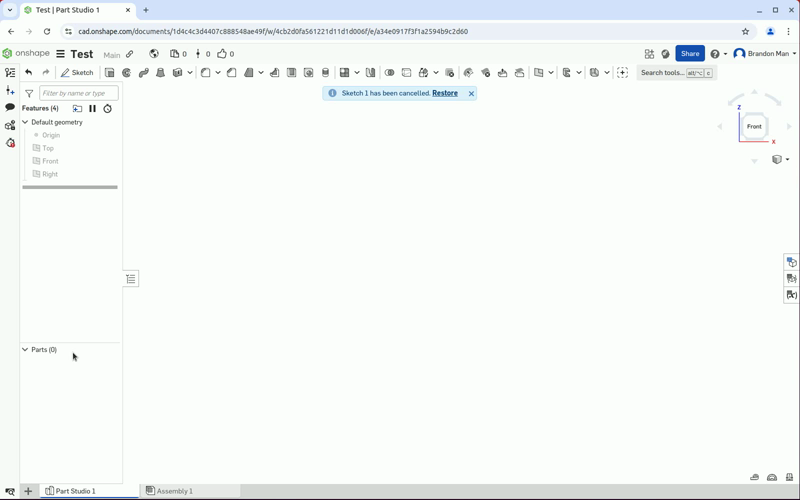
key_up(shift)
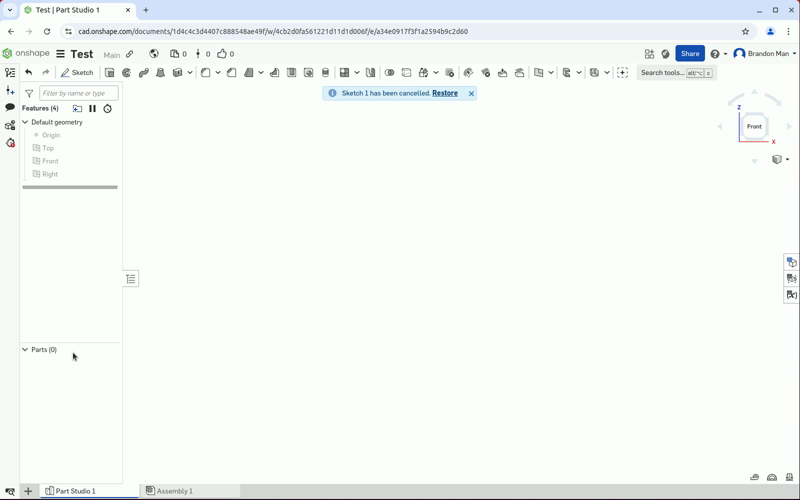
key(space)
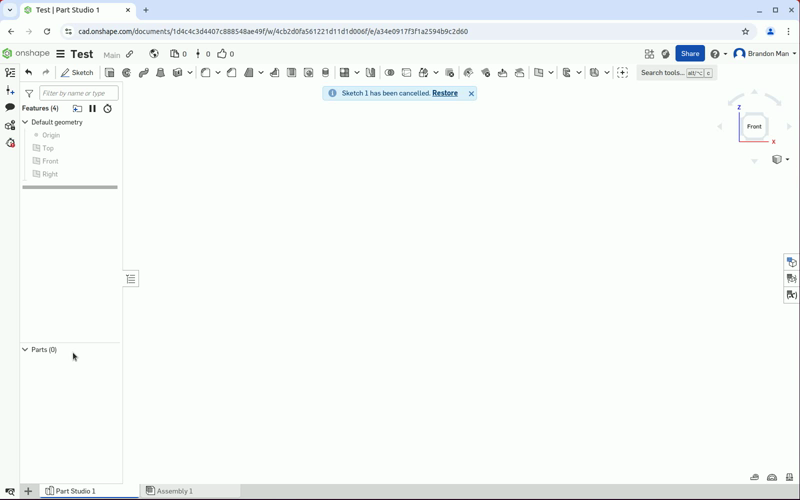
key_down(shift)
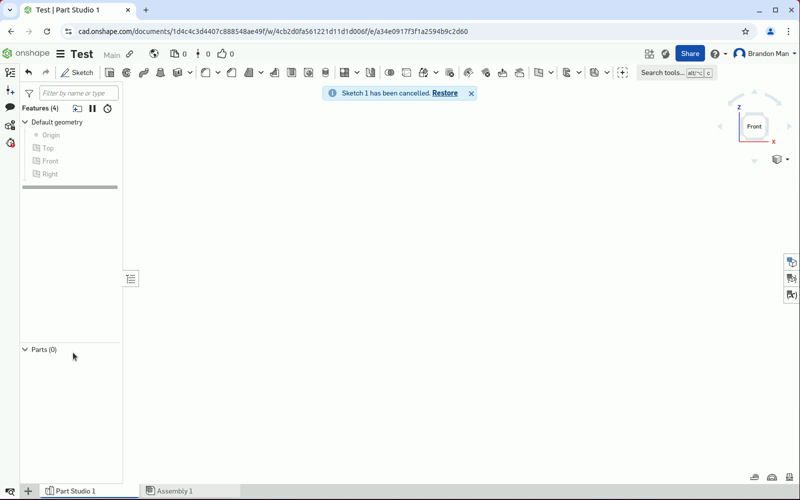
key(left)
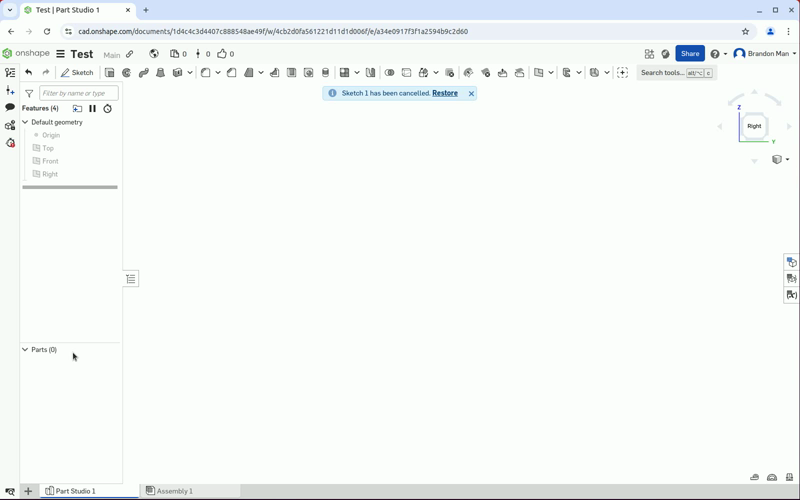
key_up(shift)
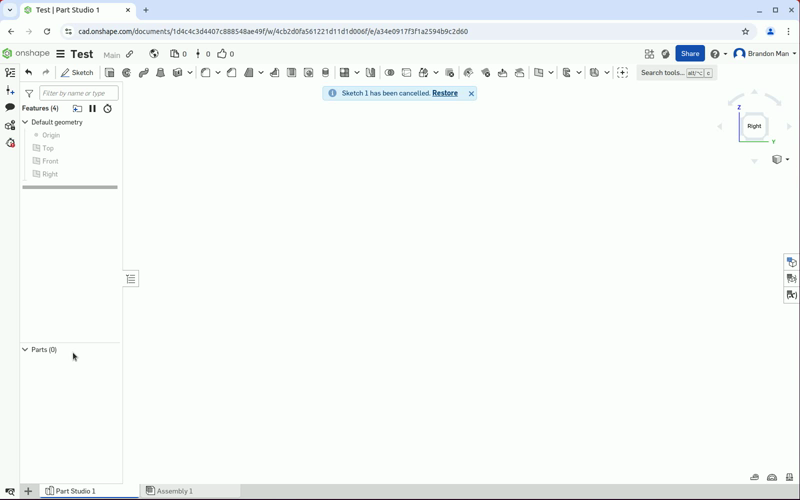
mouse_move(73, 352)
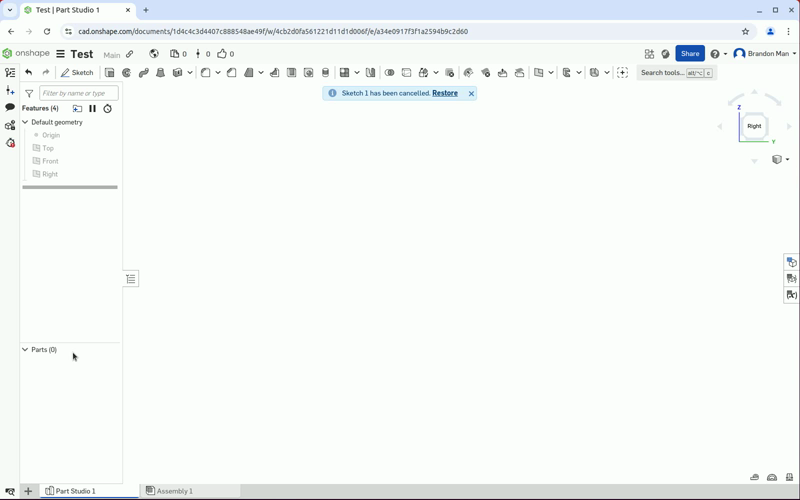
key(shift+y)
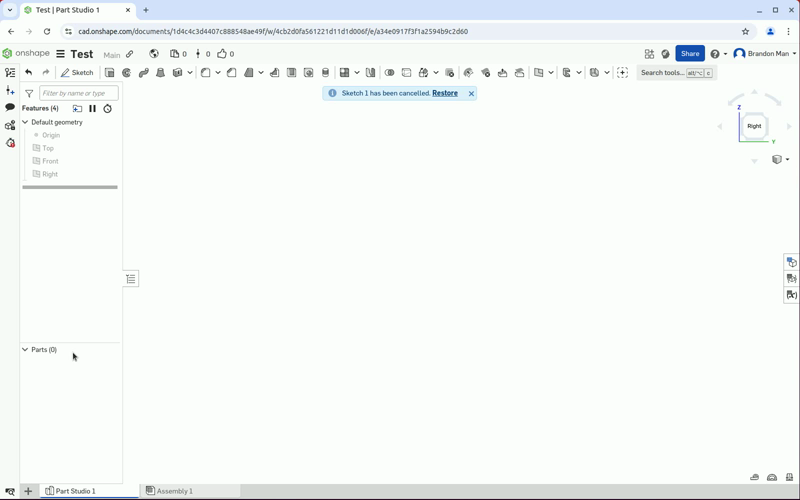
key(shift+s)
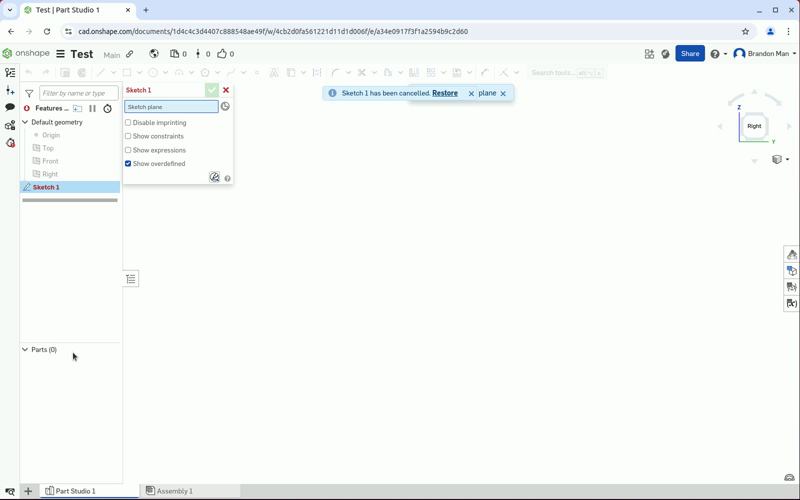
mouse_move(73, 176)
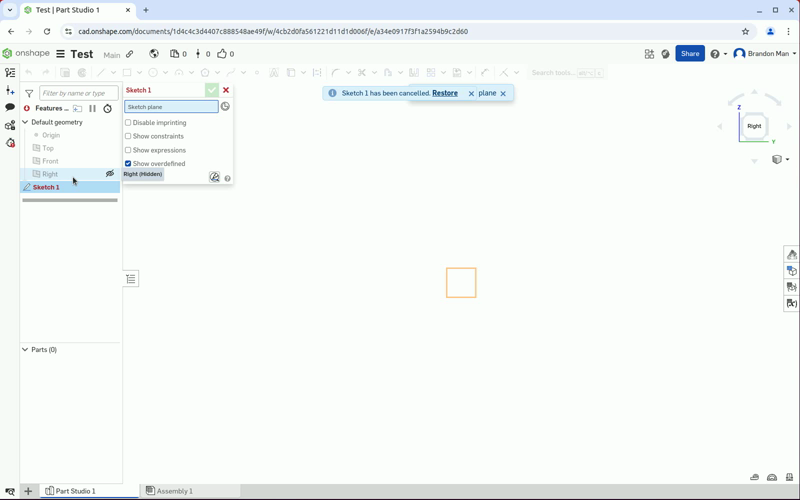
click(73, 176)
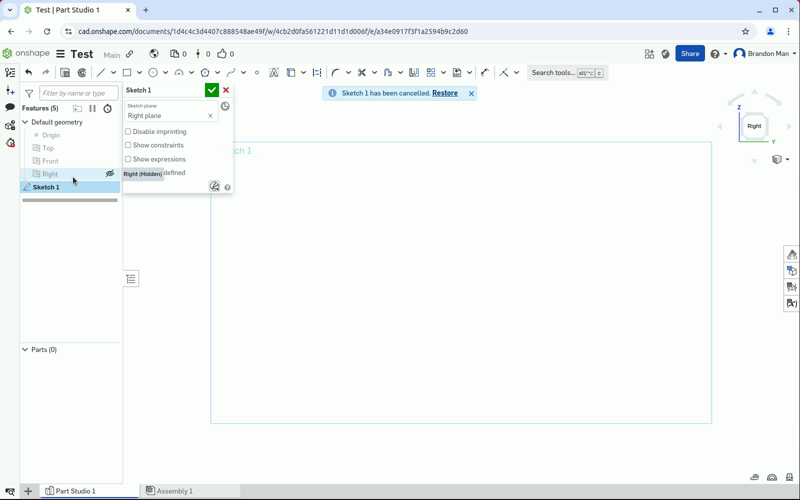
mouse_move(73, 352)
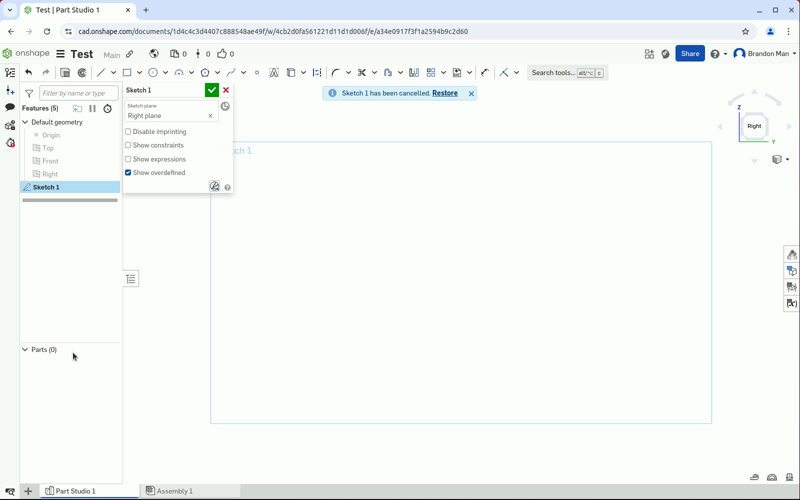
key(y)
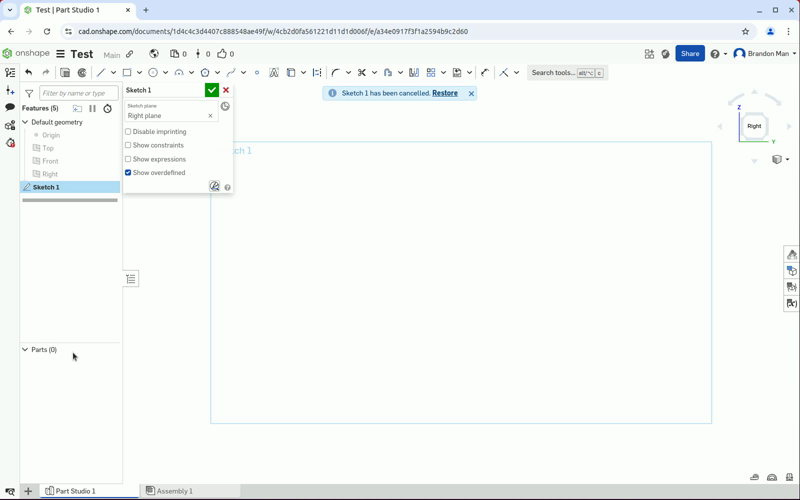
key(l)
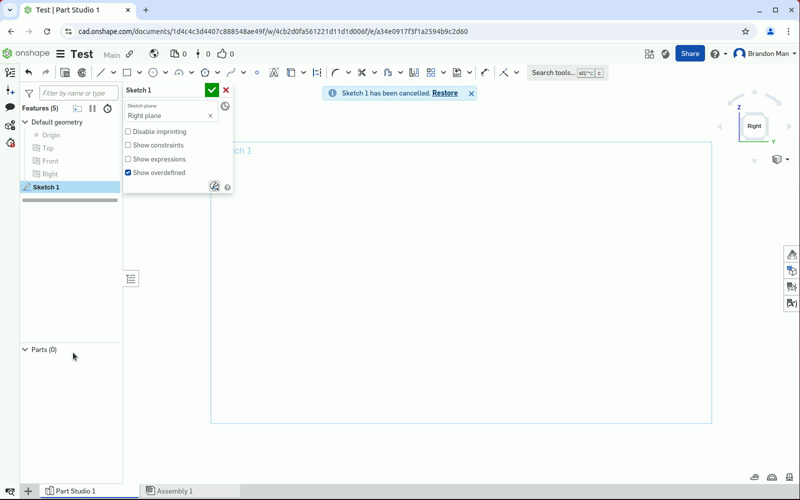
key_down(shift)
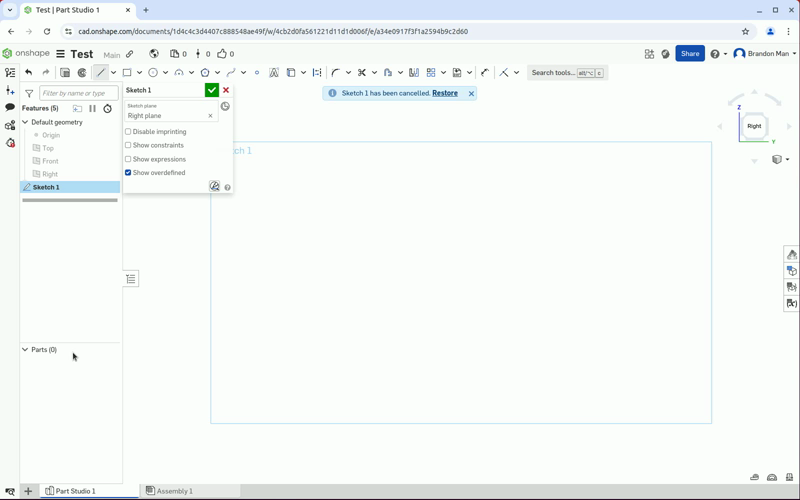
mouse_move(357, 349)
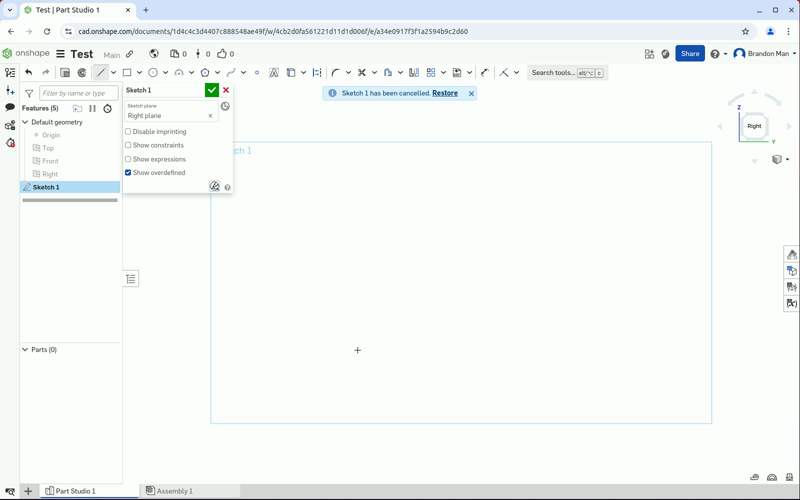
click(357, 349)
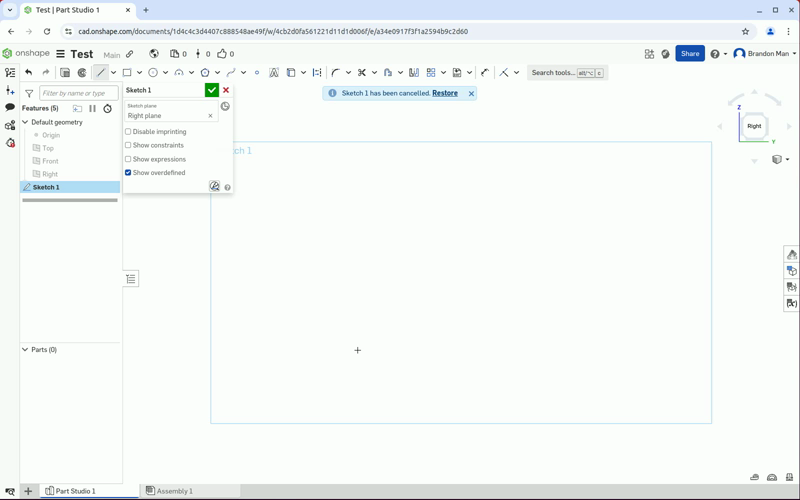
key_up(shift)
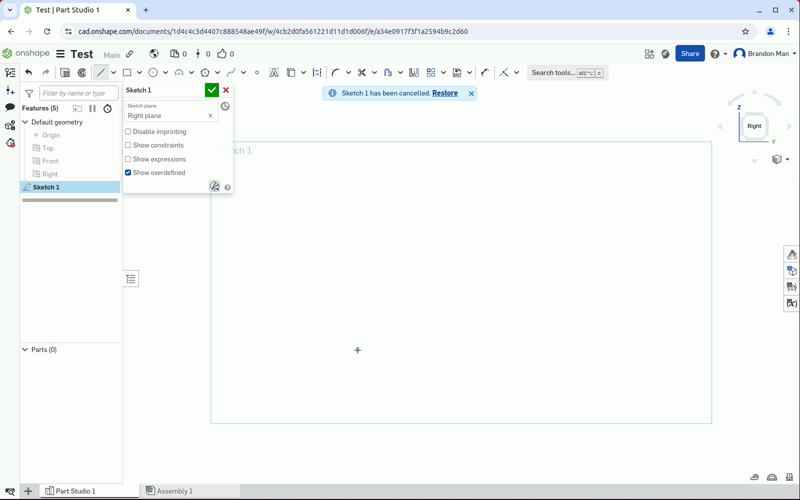
key_down(shift)
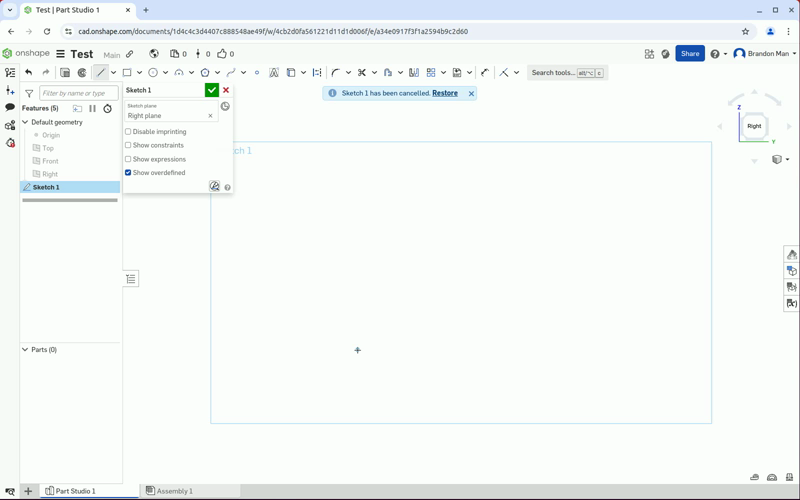
mouse_move(387, 349)
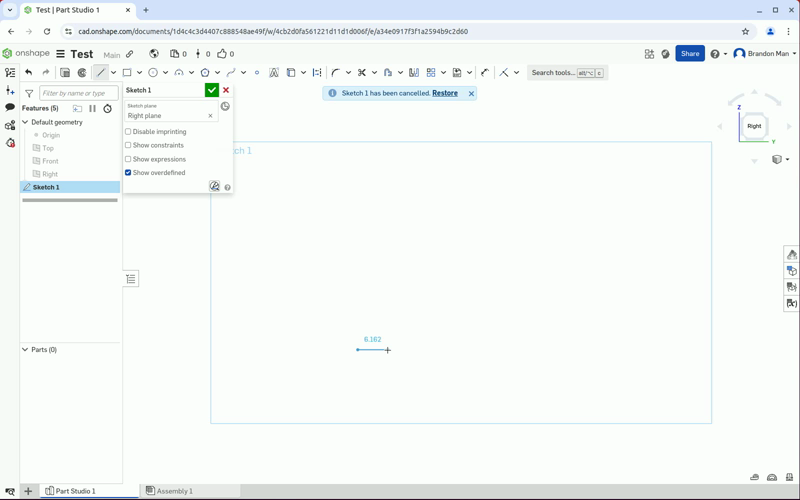
mouse_move(382, 349)
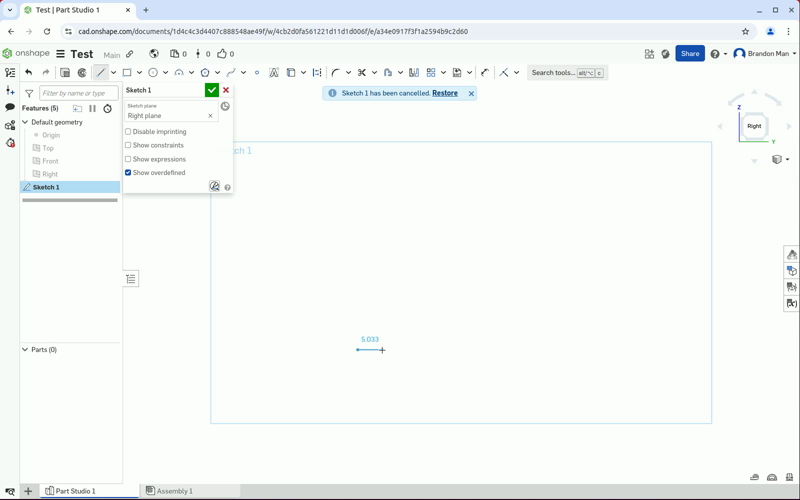
click(382, 349)
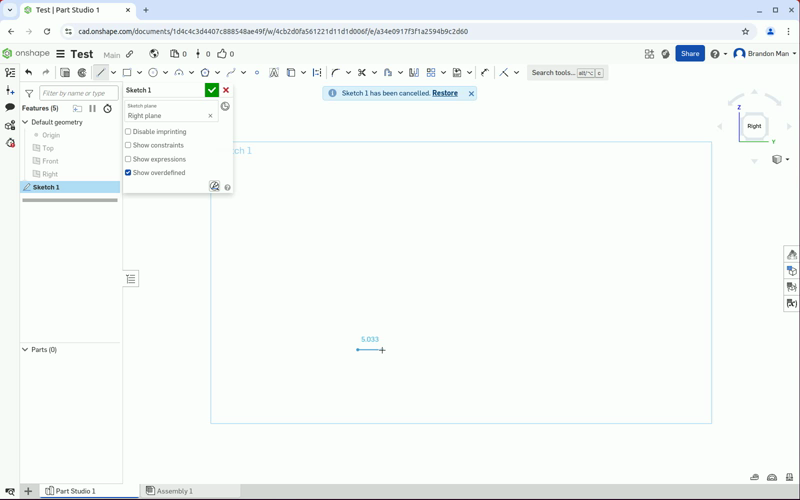
key_up(shift)
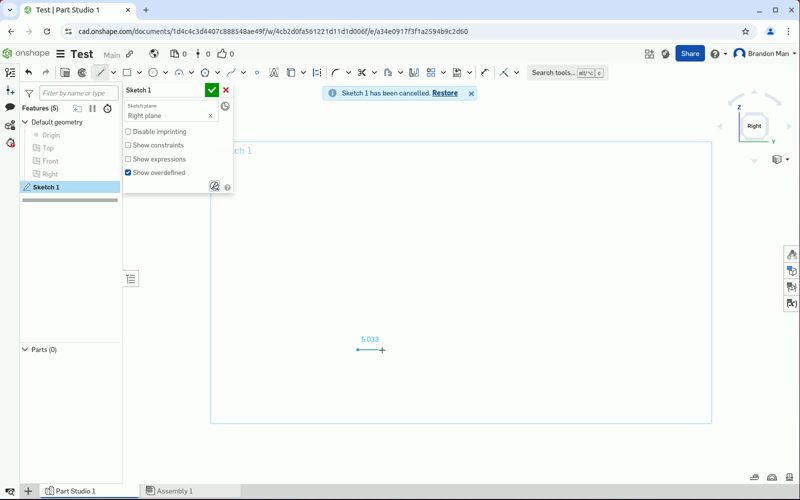
key_down(shift)
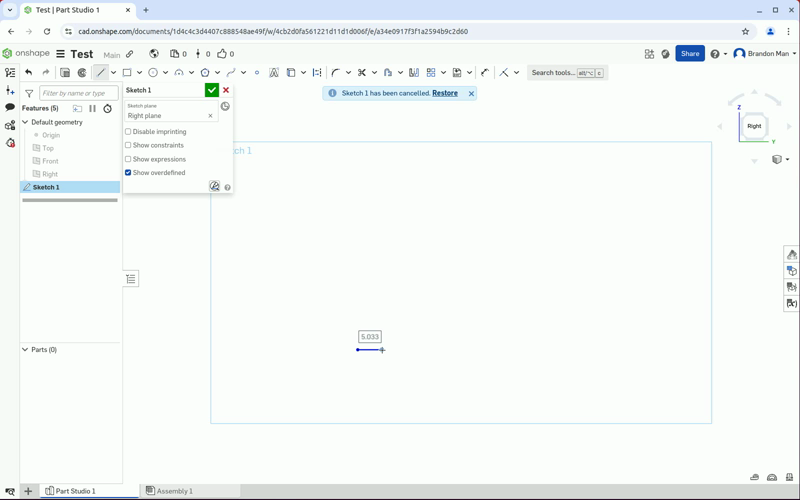
mouse_move(382, 266)
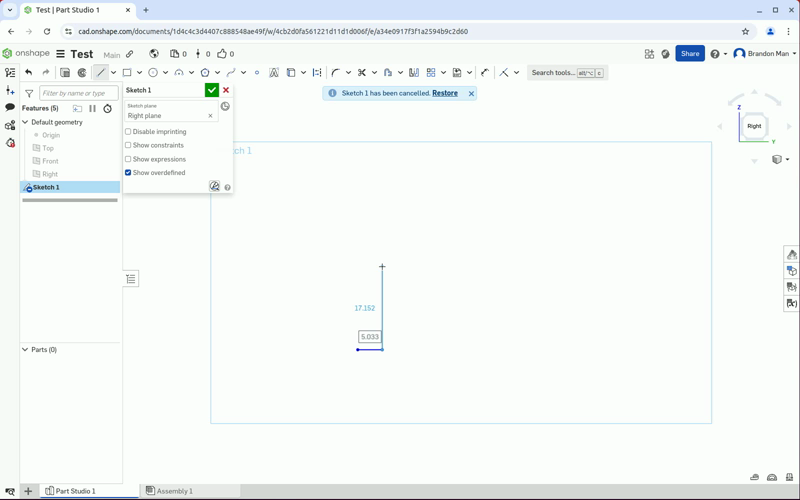
click(382, 266)
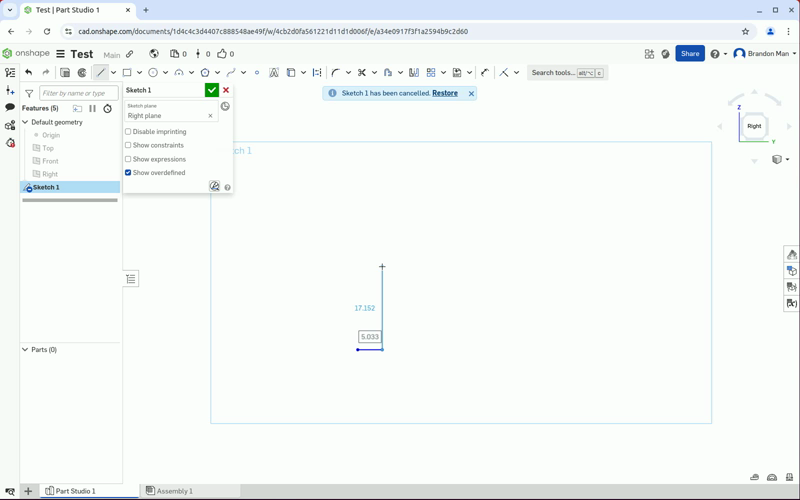
key_up(shift)
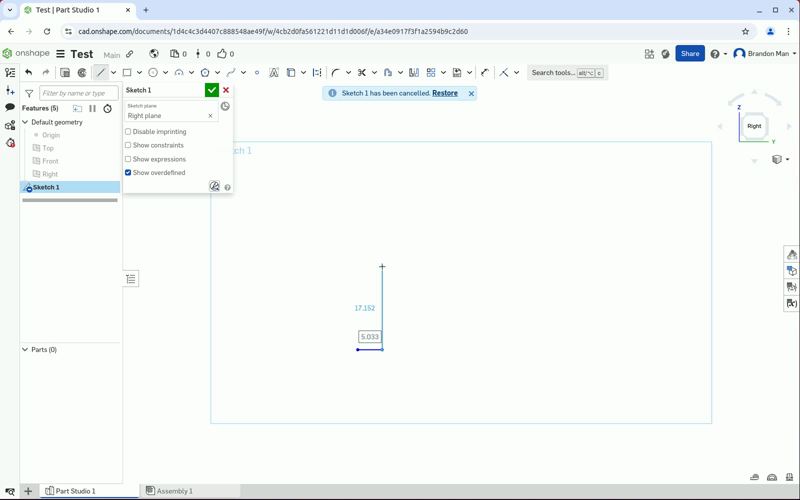
key_down(shift)
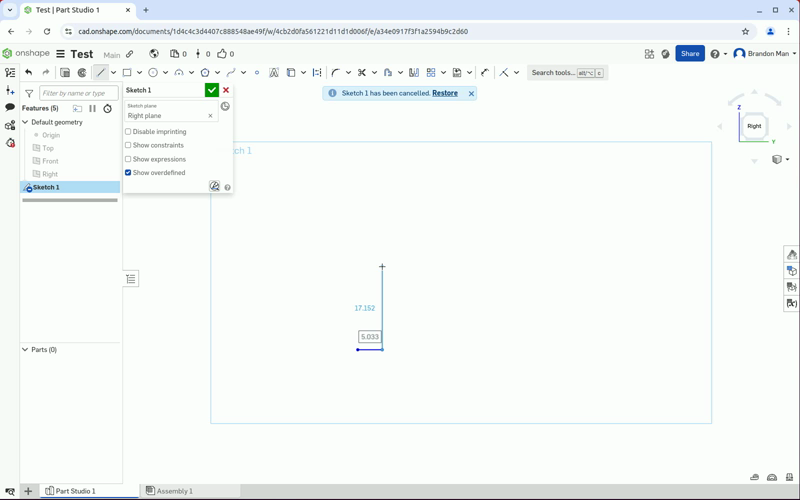
mouse_move(547, 266)
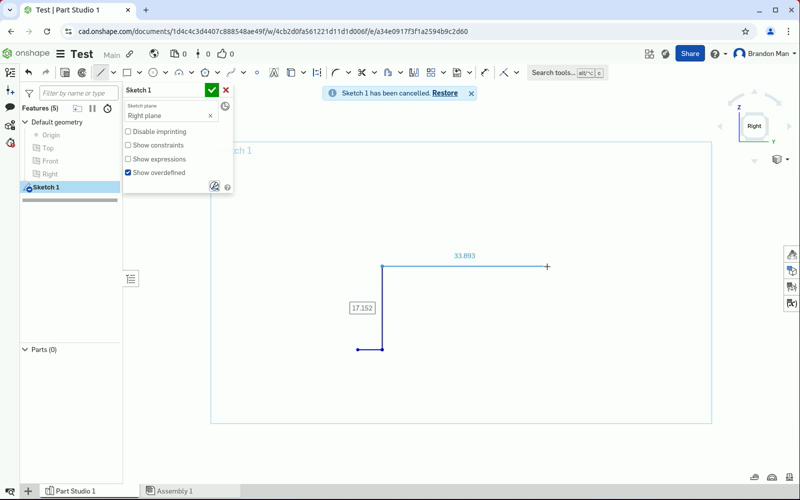
click(547, 266)
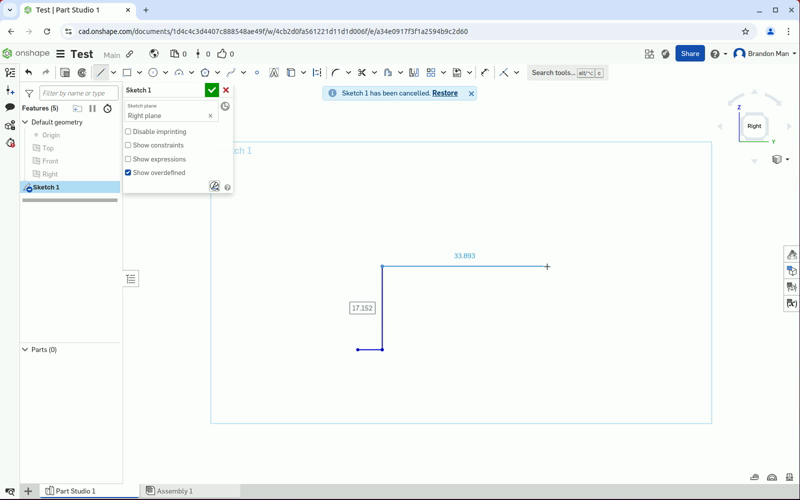
key_up(shift)
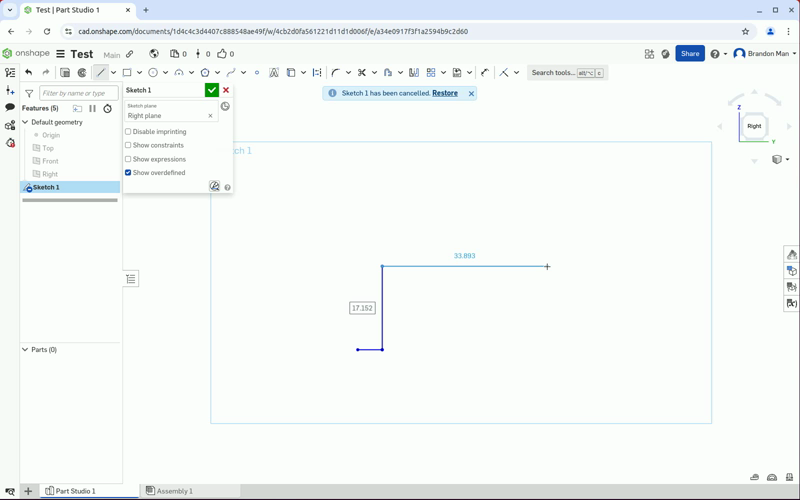
key_down(shift)
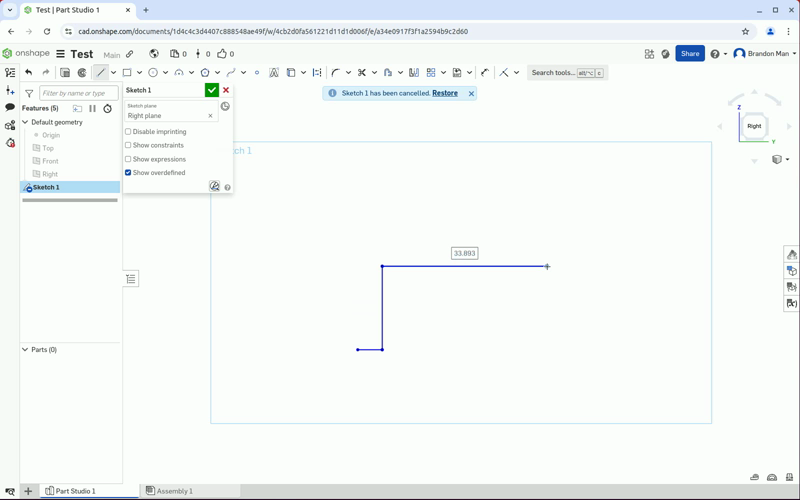
mouse_move(547, 349)
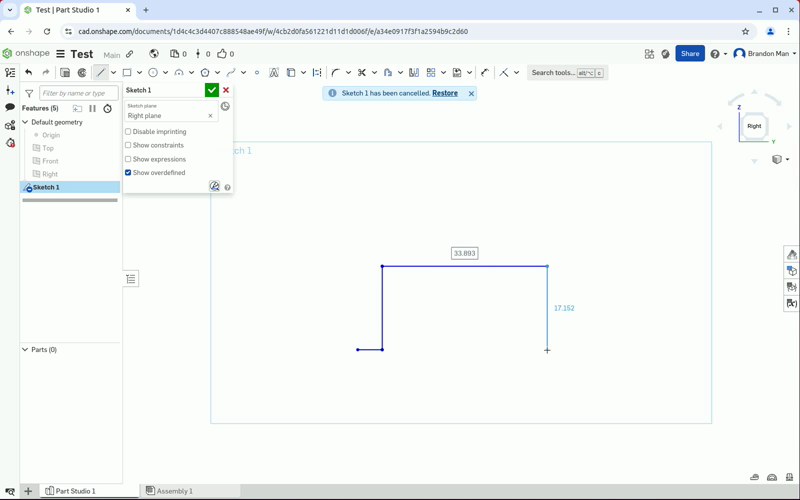
click(547, 349)
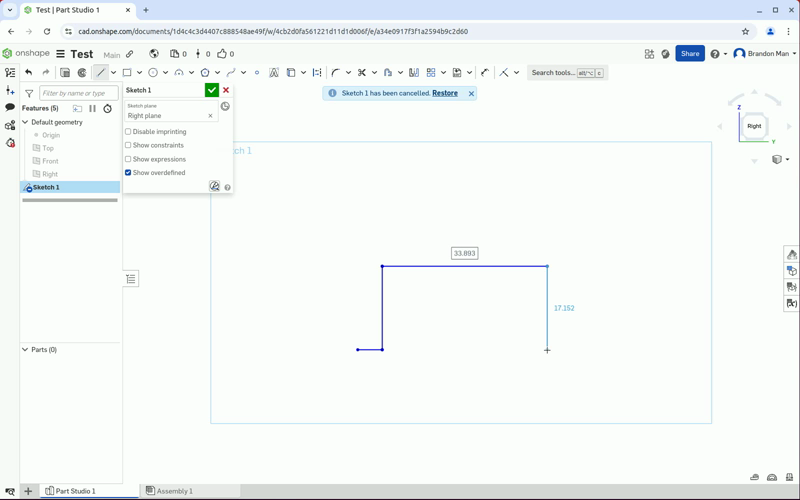
key_up(shift)
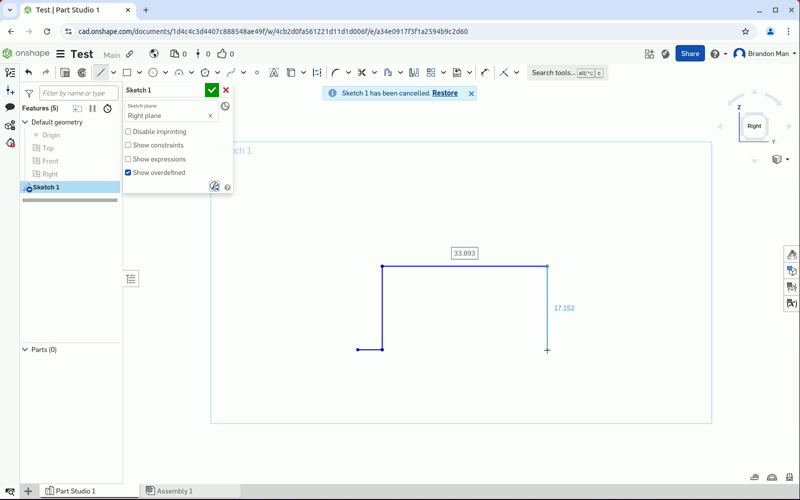
key_down(shift)
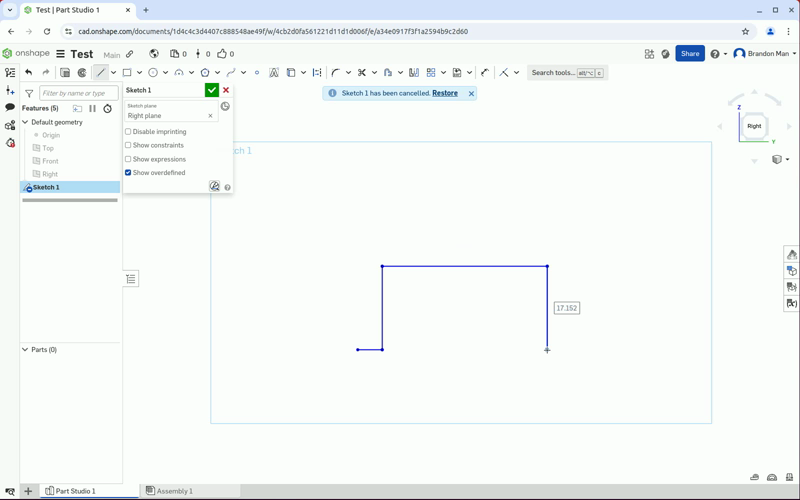
mouse_move(577, 349)
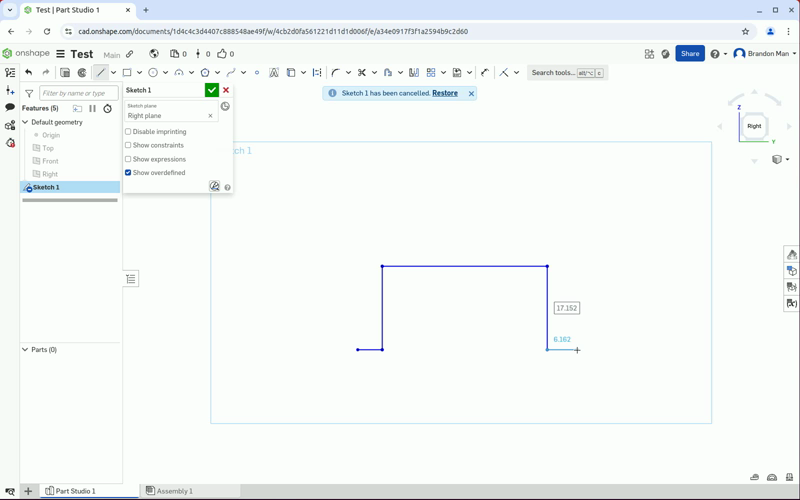
mouse_move(572, 349)
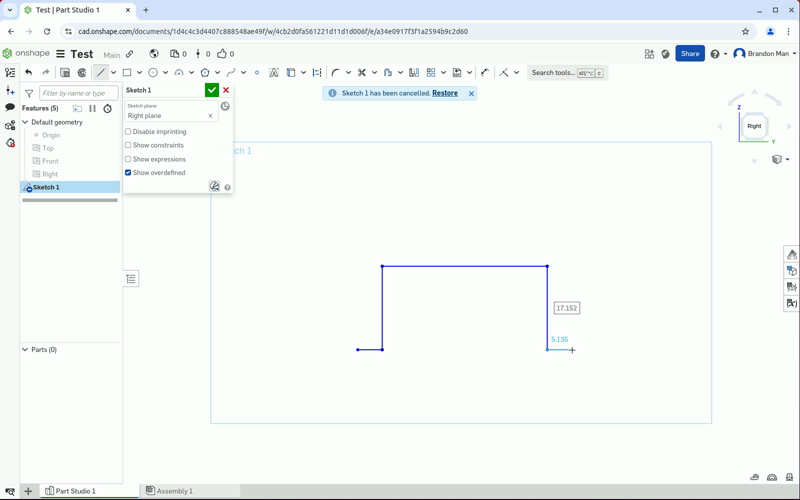
click(572, 349)
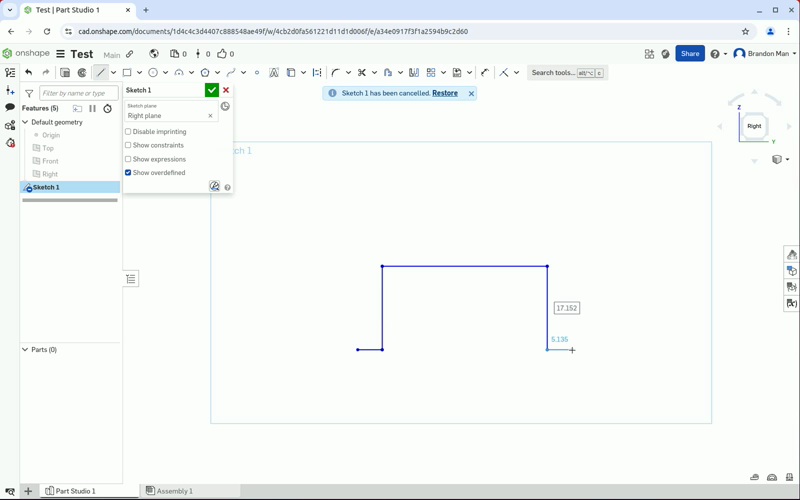
key_up(shift)
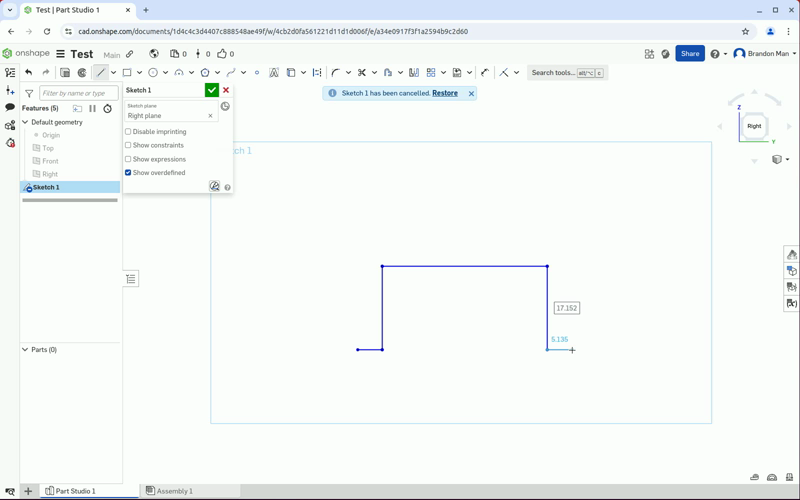
key_down(shift)
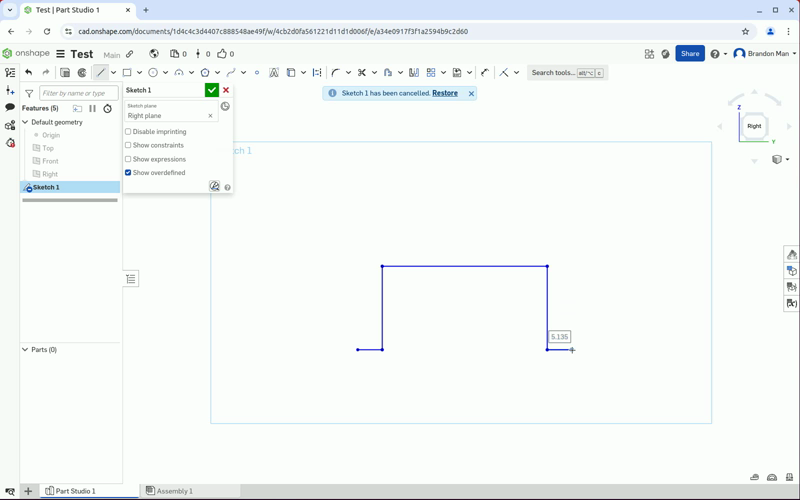
mouse_move(589, 349)
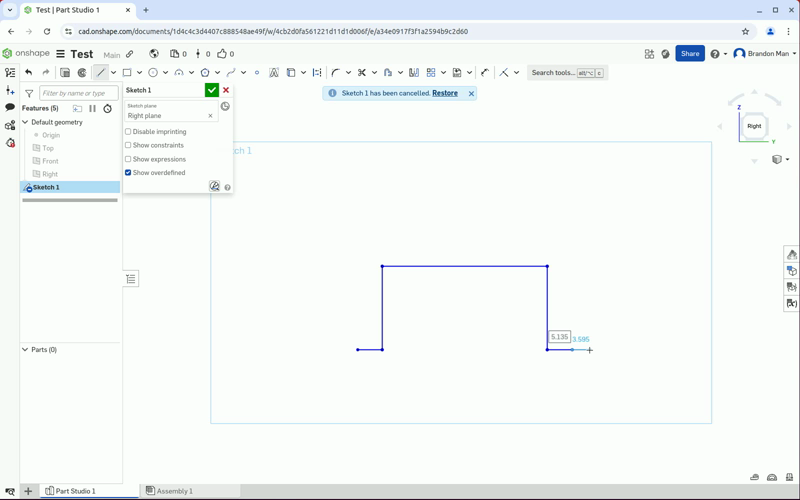
mouse_move(572, 340)
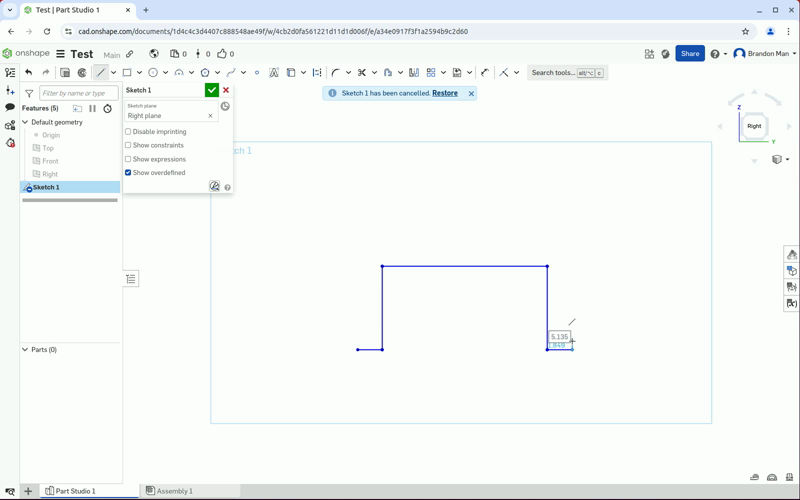
click(572, 340)
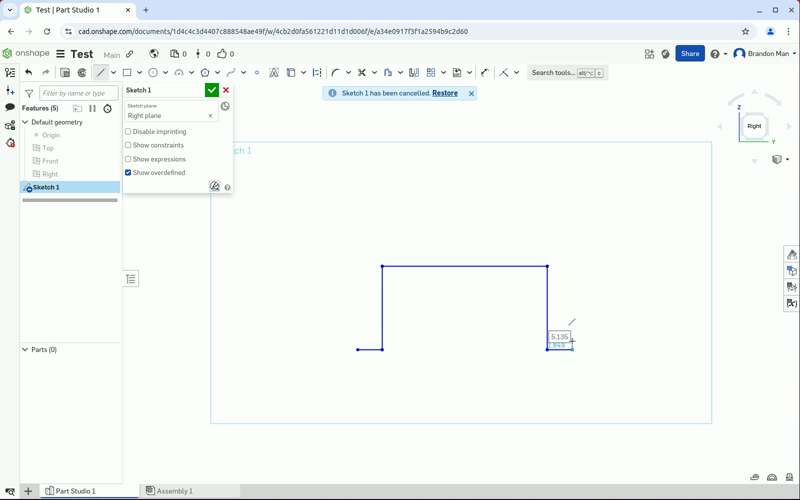
key_up(shift)
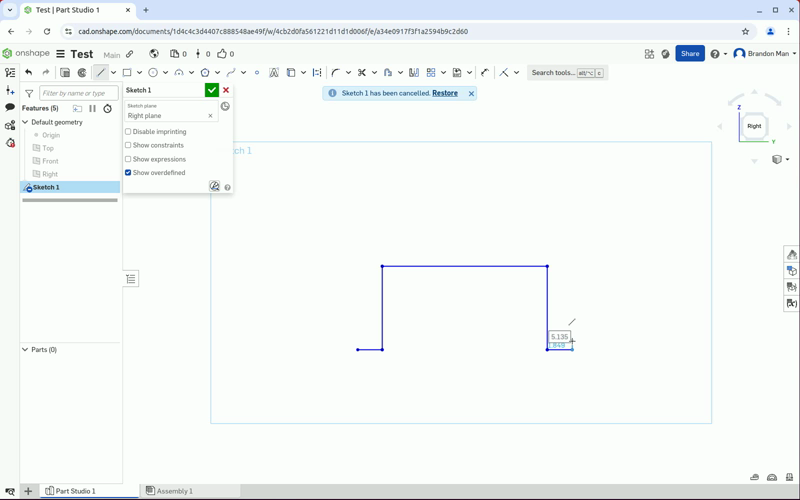
key_down(shift)
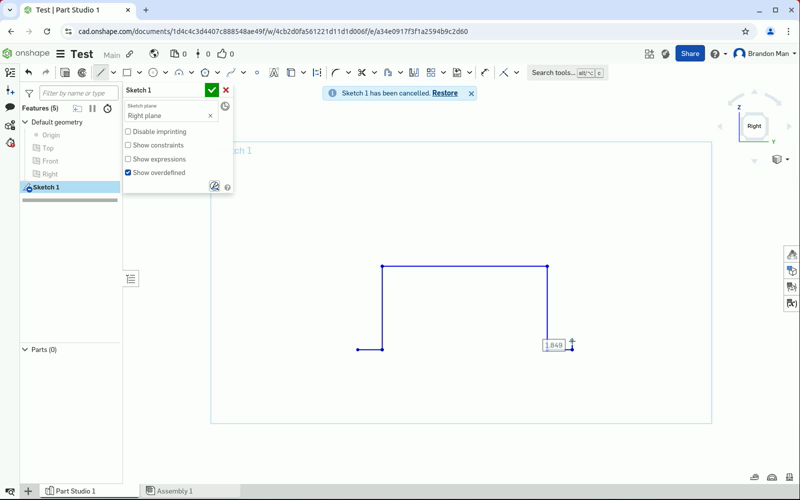
mouse_move(589, 340)
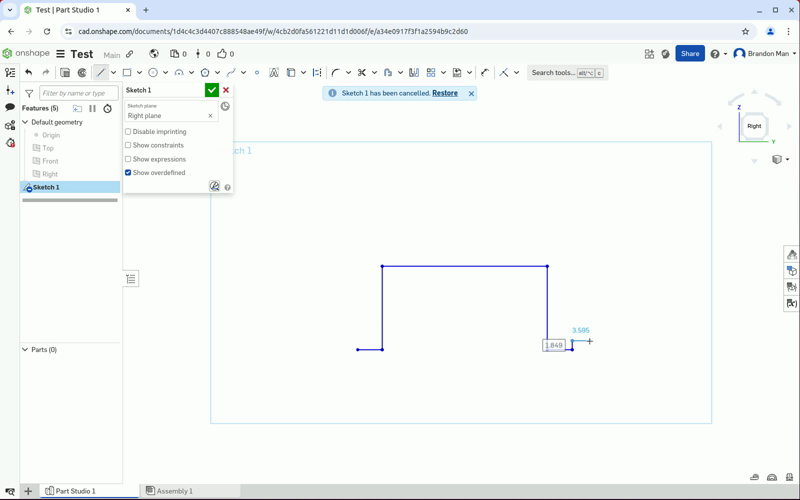
mouse_move(556, 340)
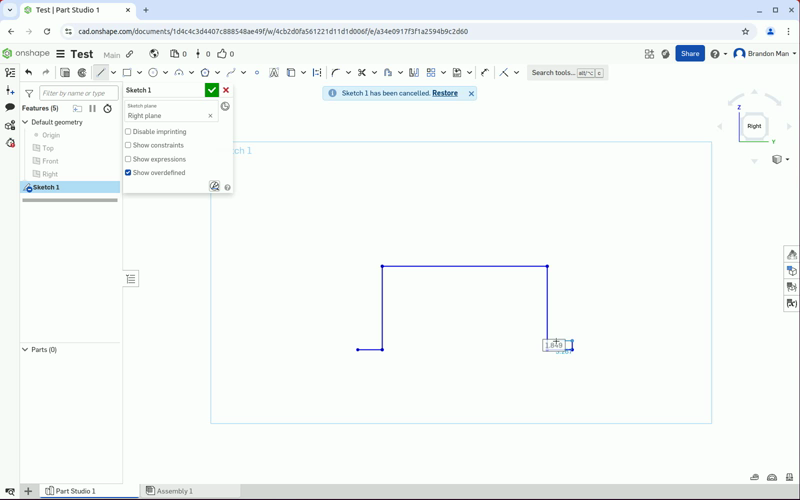
click(556, 340)
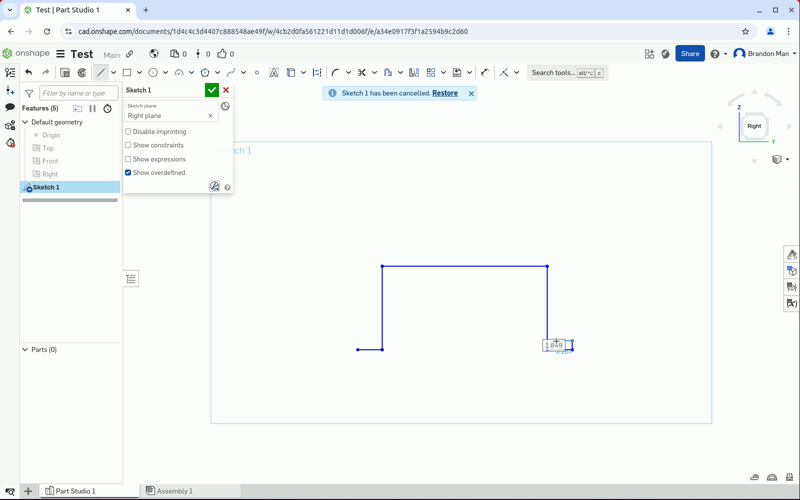
key_up(shift)
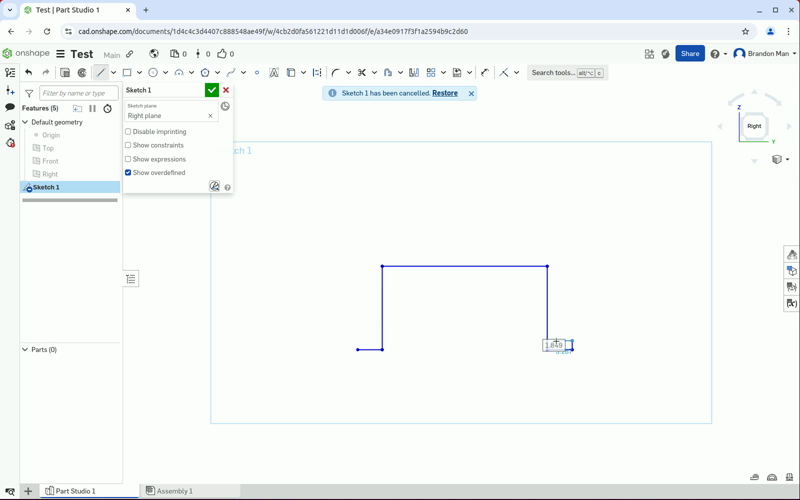
key_down(shift)
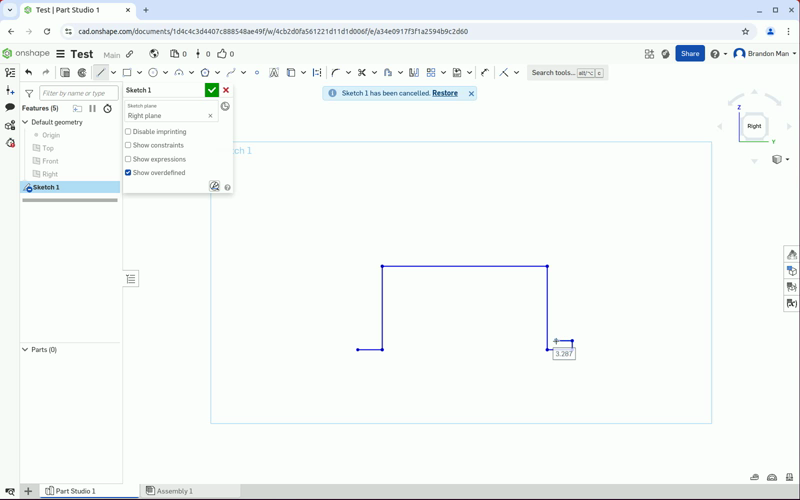
mouse_move(556, 259)
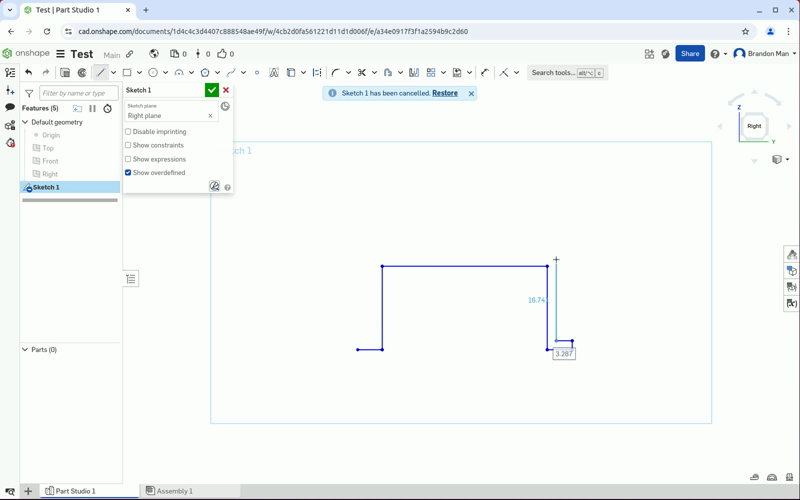
click(556, 259)
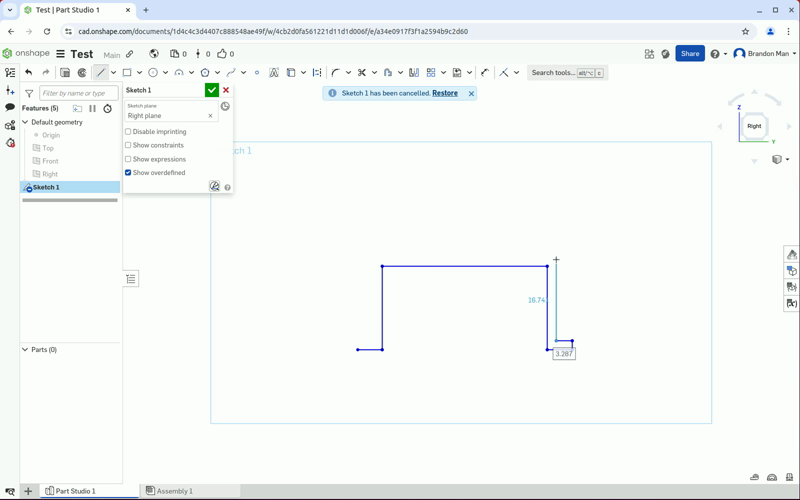
key_up(shift)
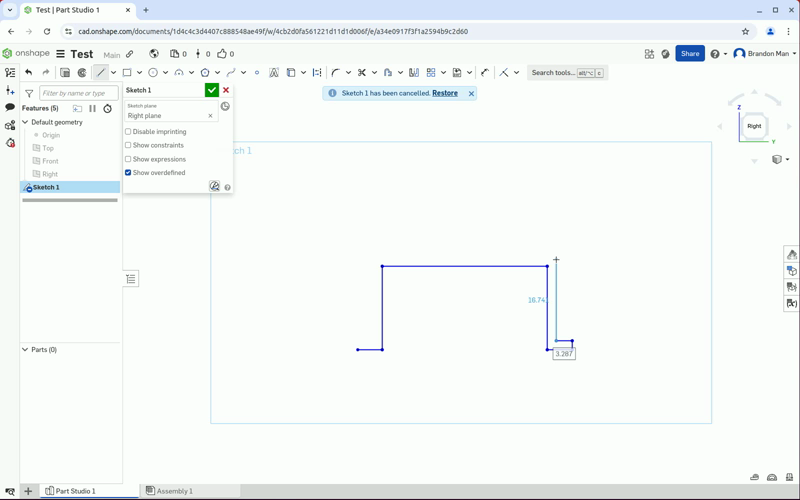
key_down(shift)
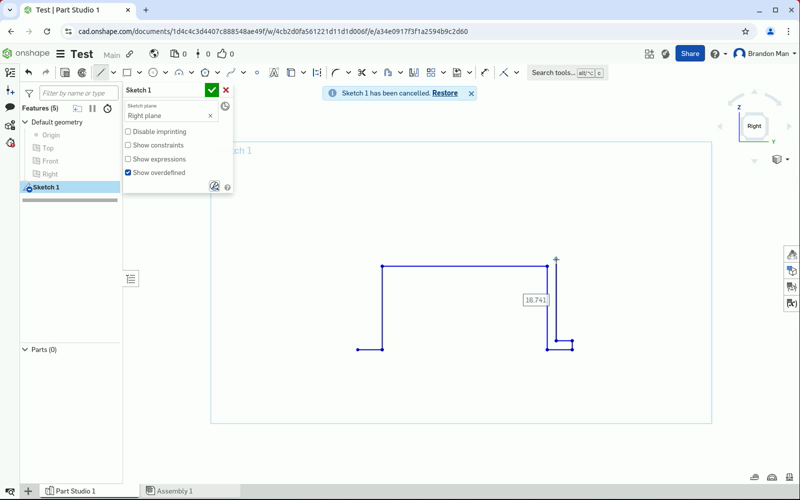
mouse_move(373, 259)
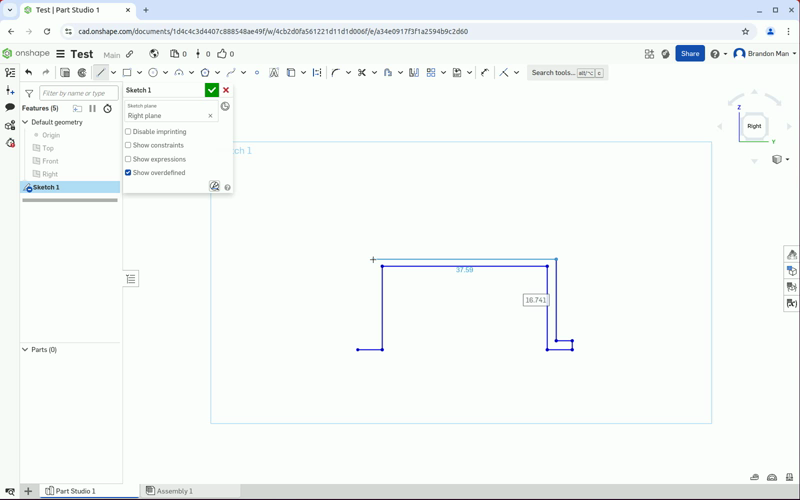
click(373, 259)
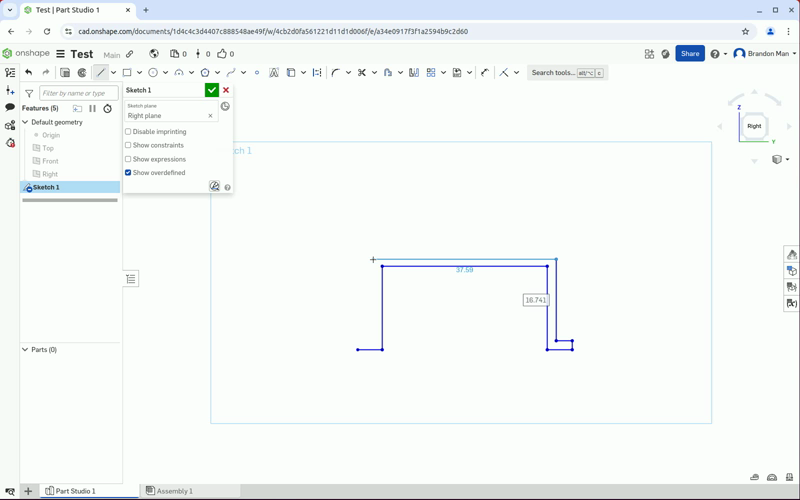
key_up(shift)
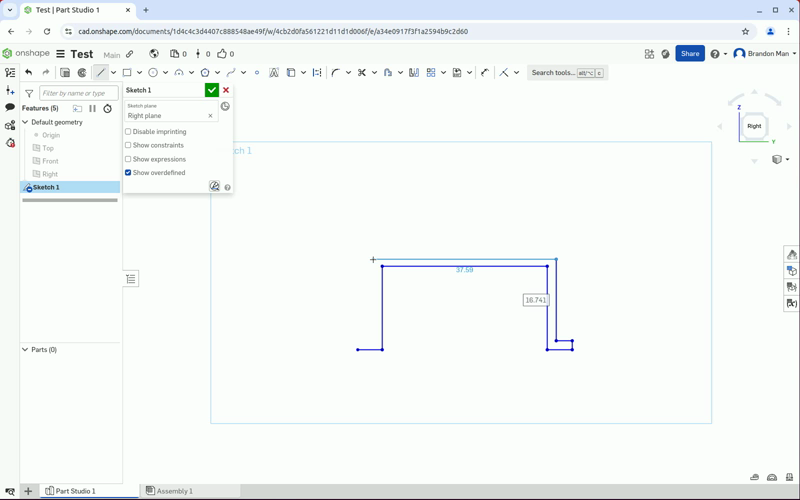
key_down(shift)
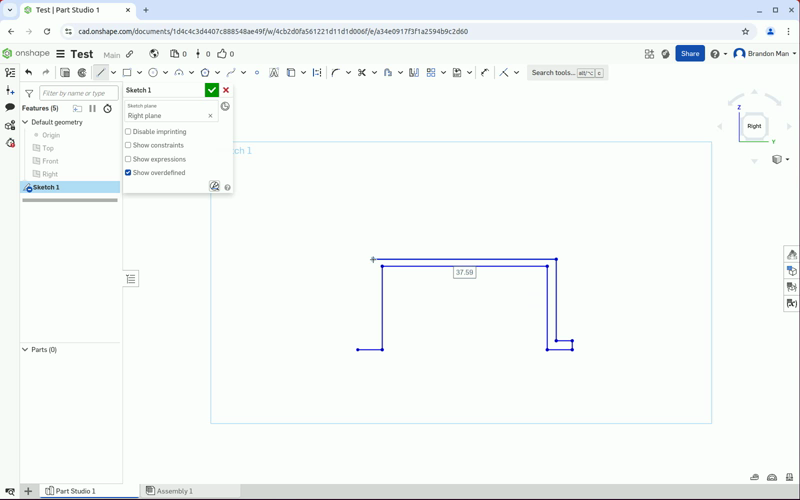
mouse_move(373, 340)
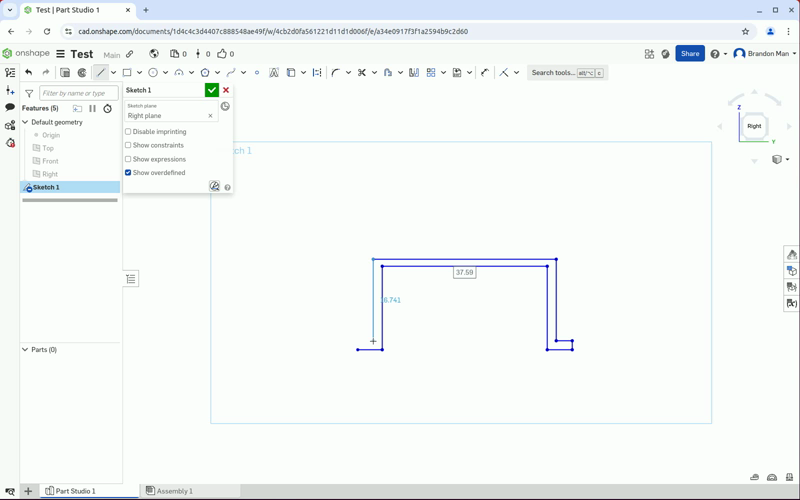
click(373, 340)
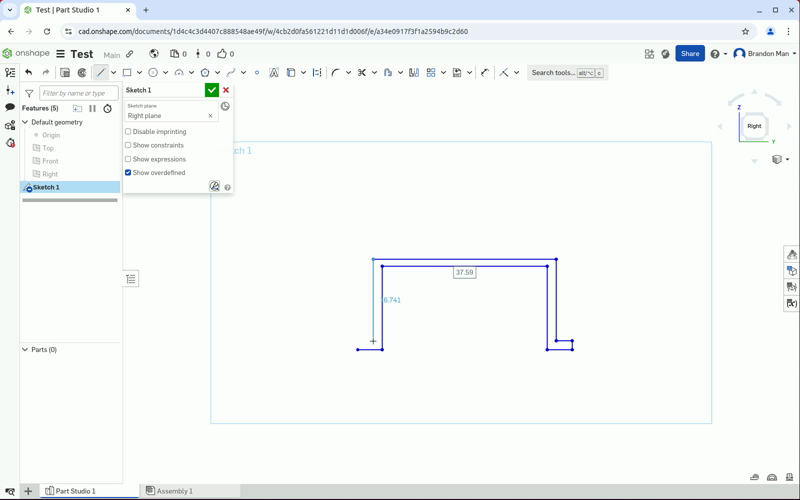
key_up(shift)
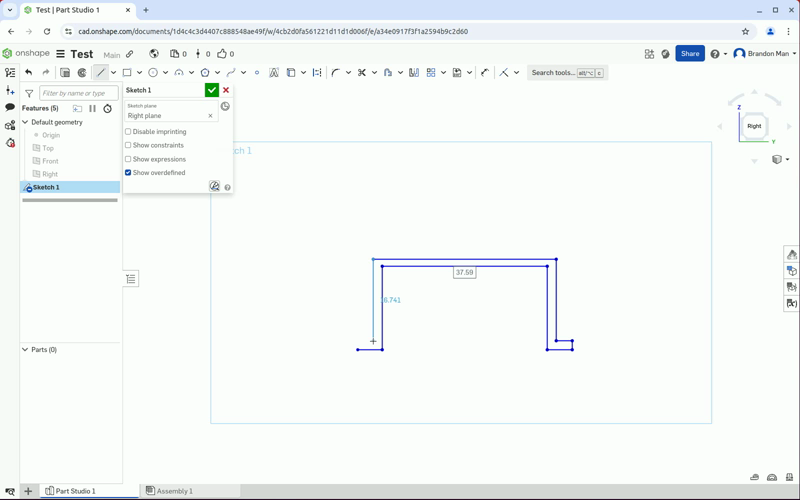
key_down(shift)
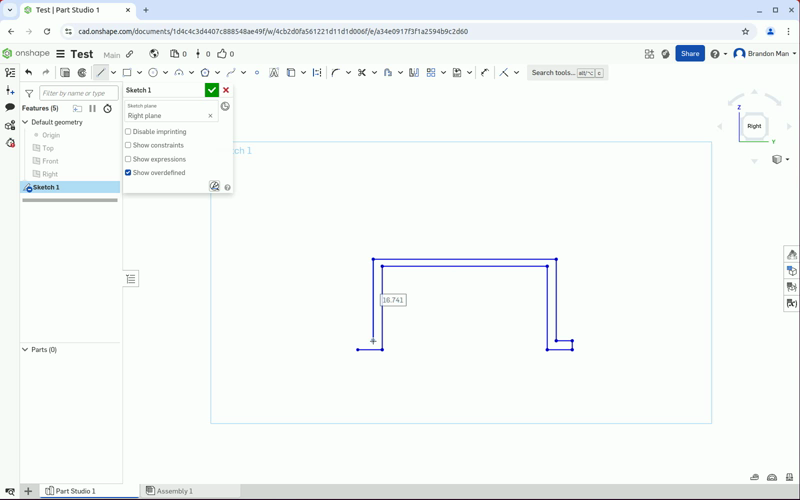
mouse_move(403, 340)
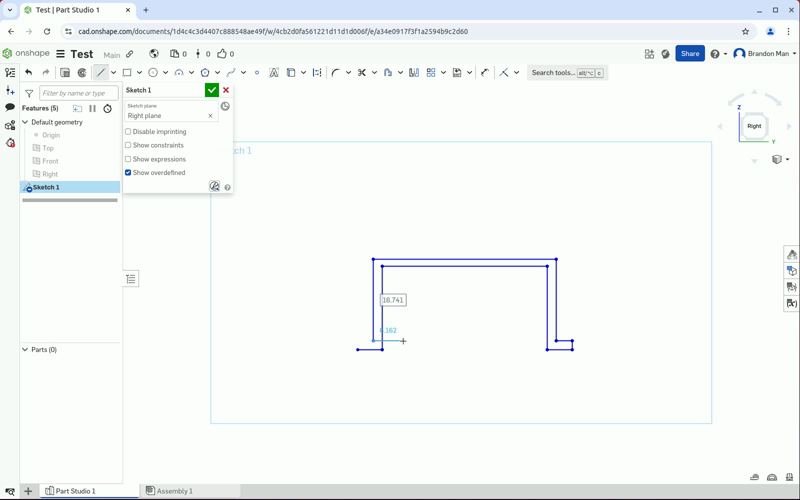
mouse_move(357, 340)
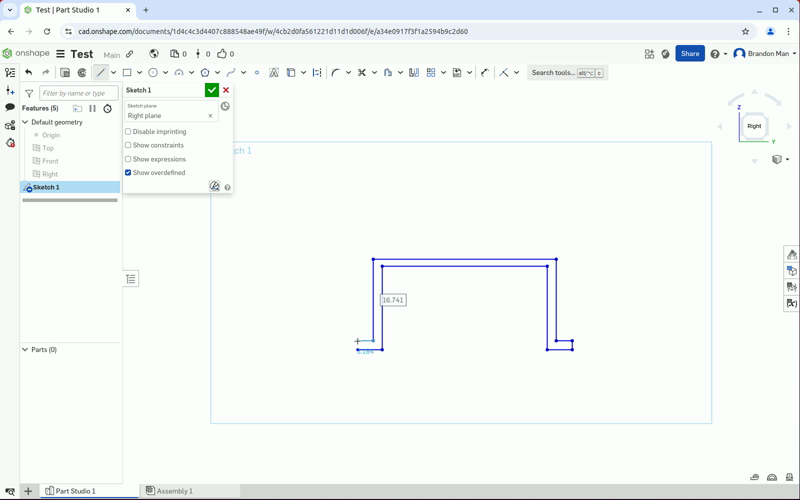
click(357, 340)
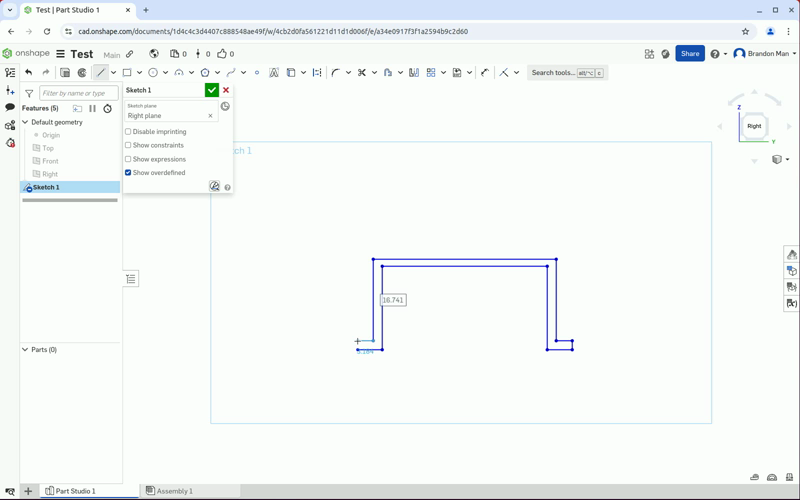
key_up(shift)
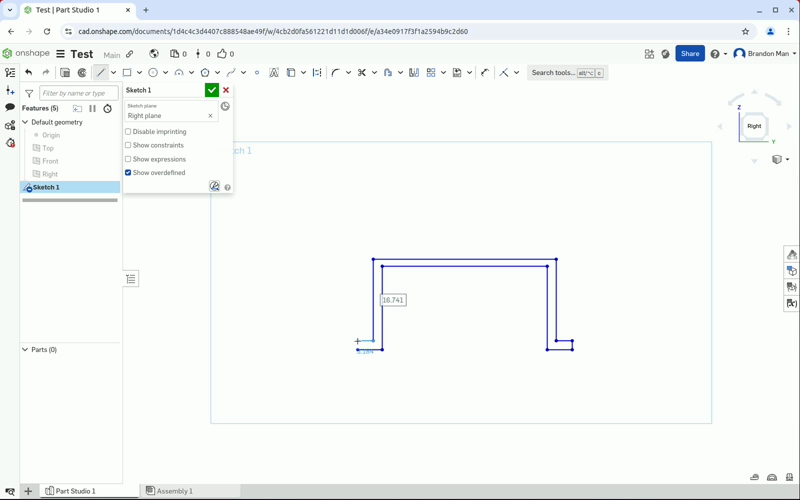
mouse_move(387, 340)
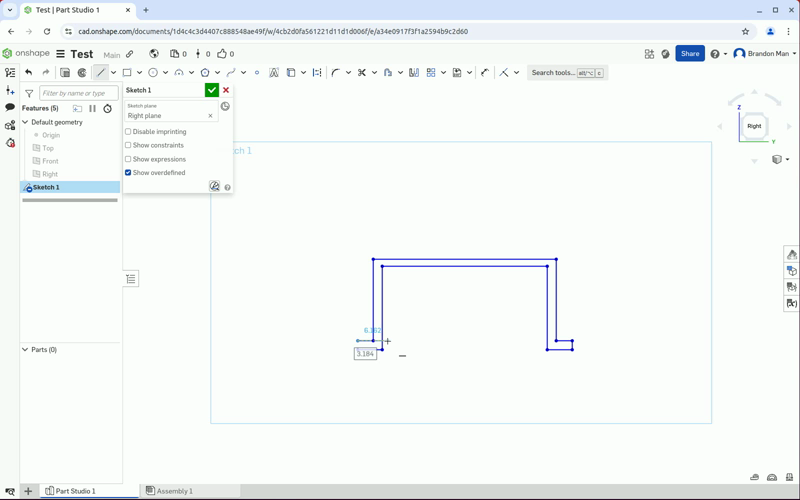
key_down(shift)
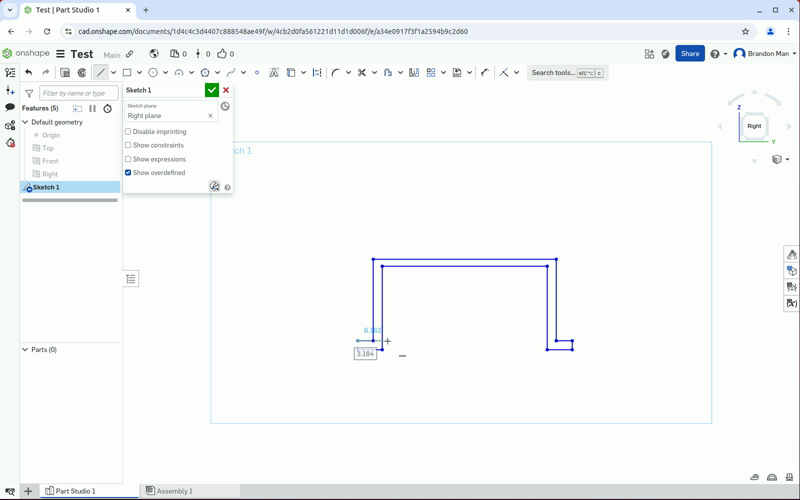
mouse_move(357, 349)
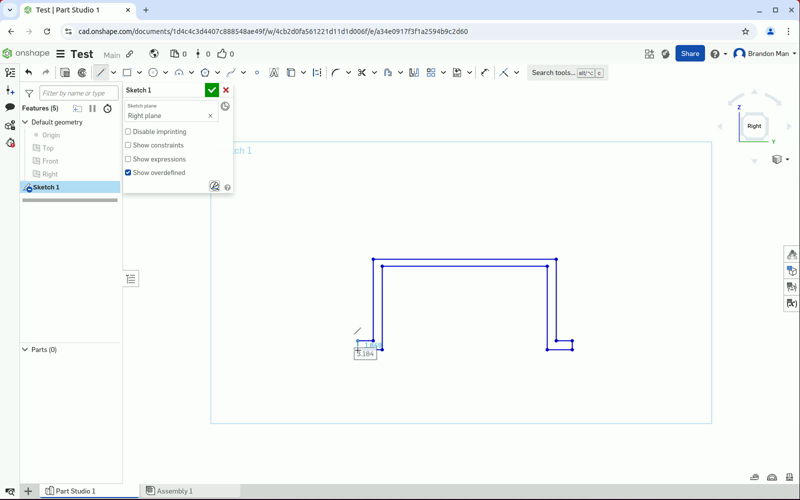
key_up(shift)
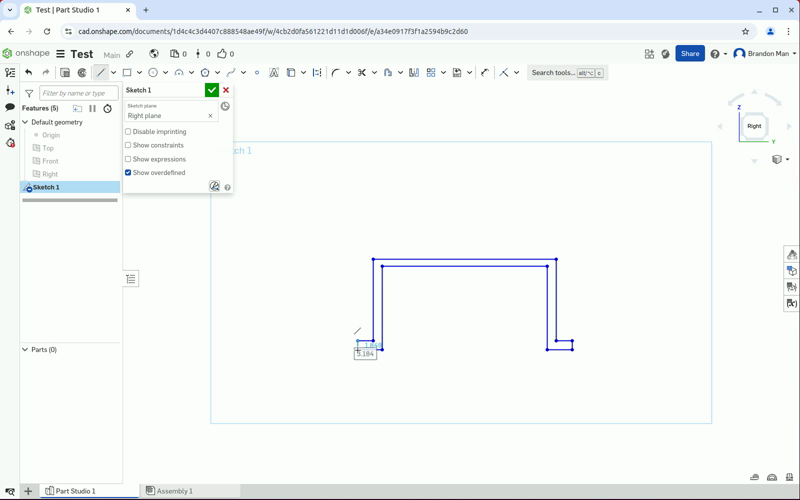
click(357, 349)
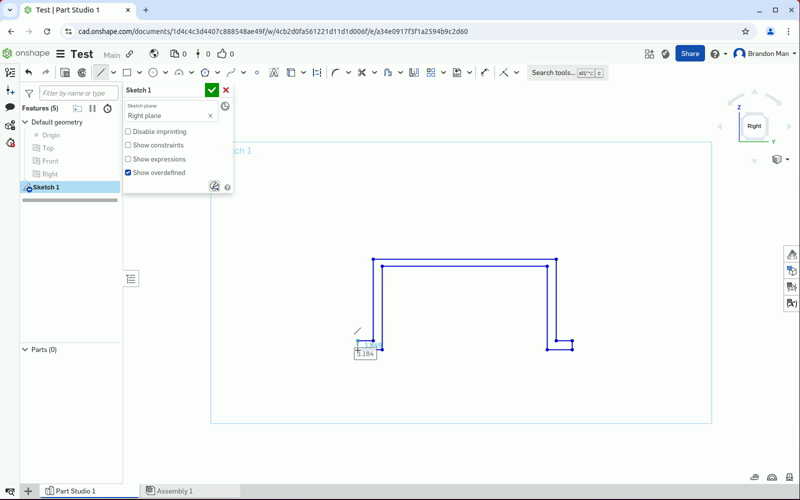
key(esc)
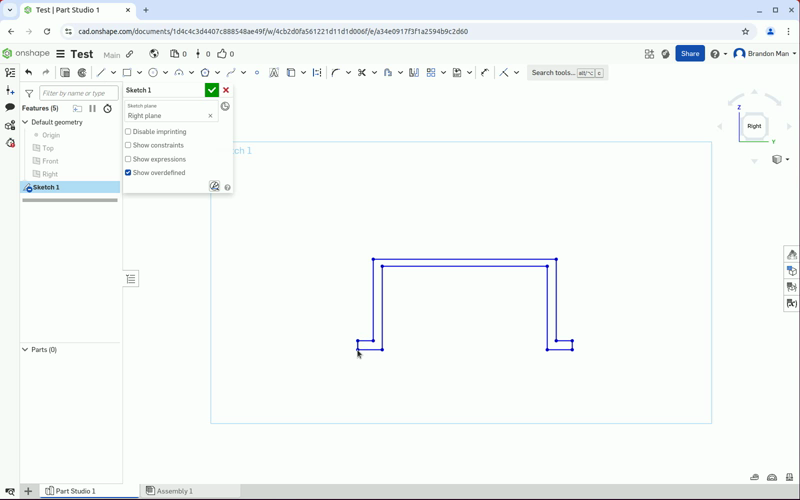
mouse_move(550, 322)
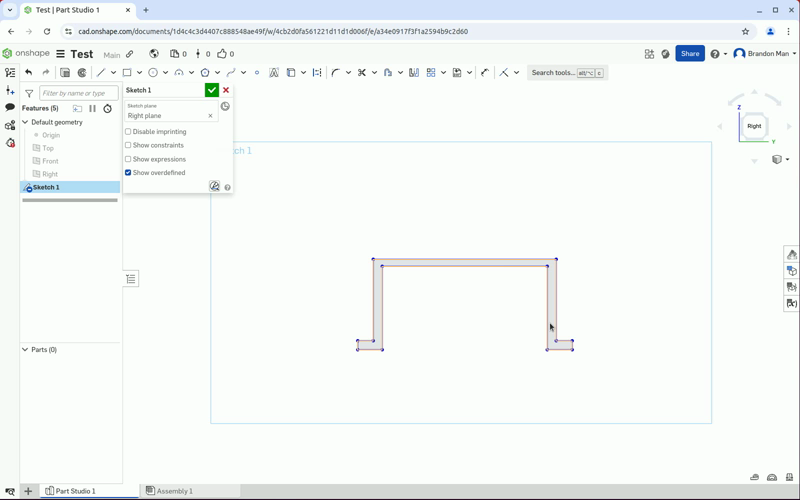
click(550, 322)
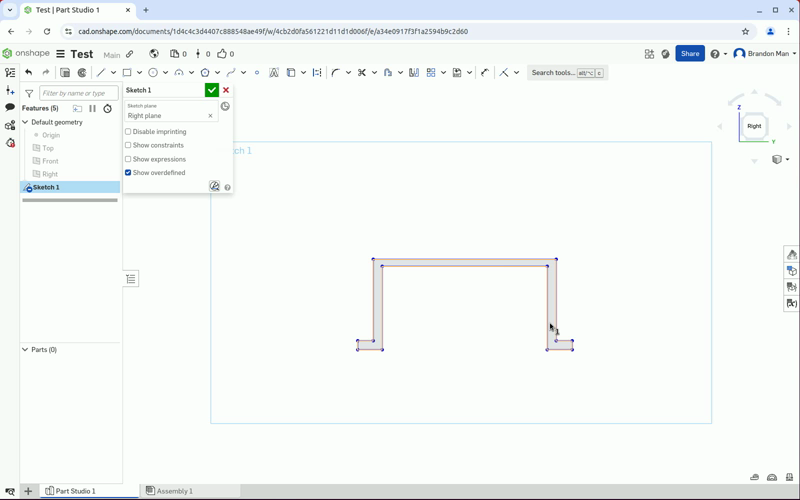
mouse_move(73, 352)
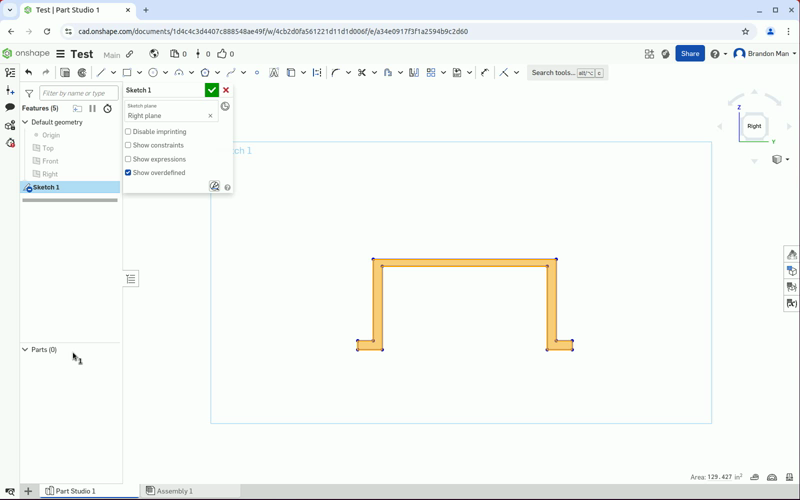
key(shift+y)
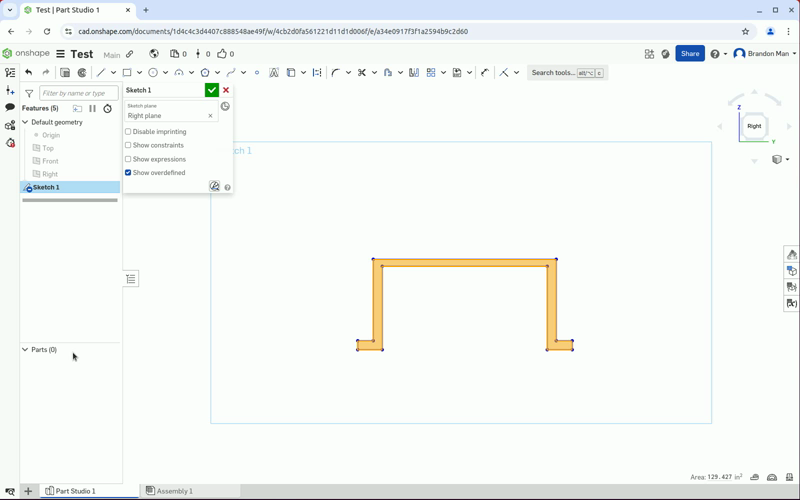
key(shift+e)
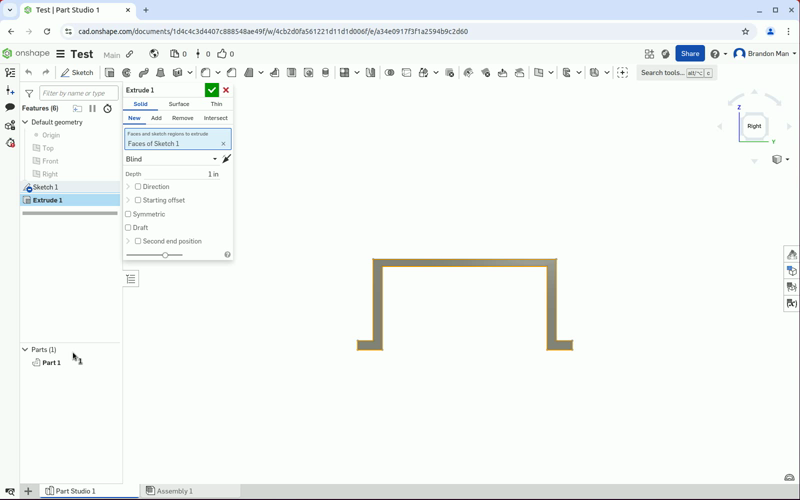
mouse_move(143, 106)
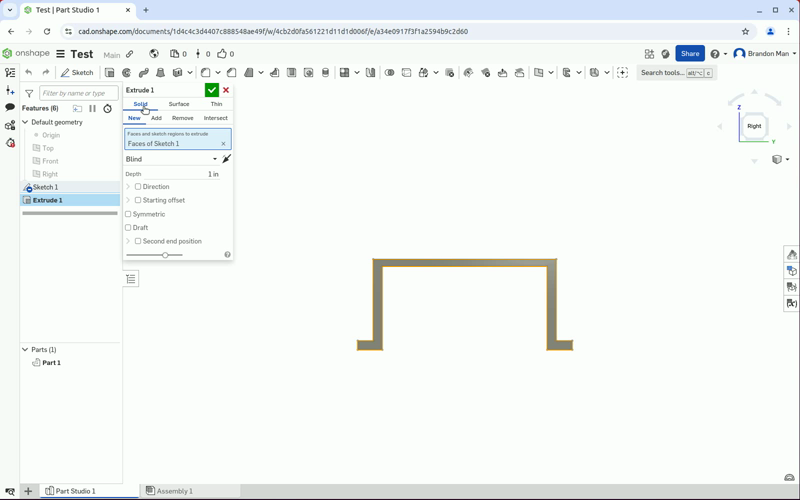
click(143, 106)
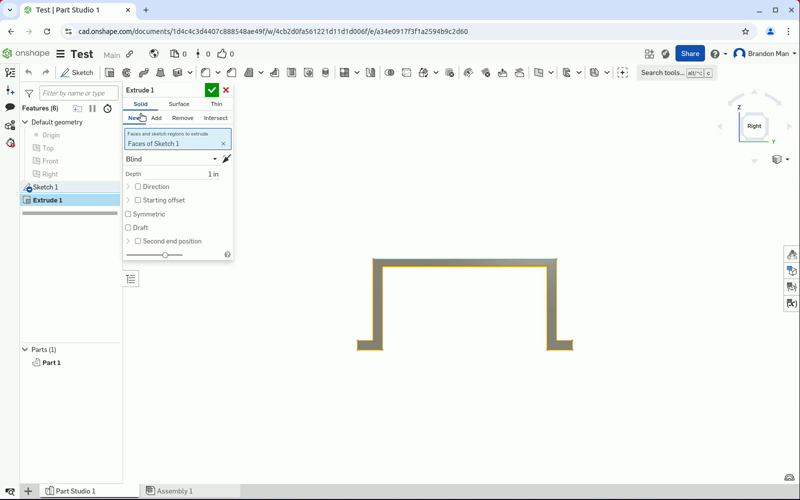
mouse_move(137, 120)
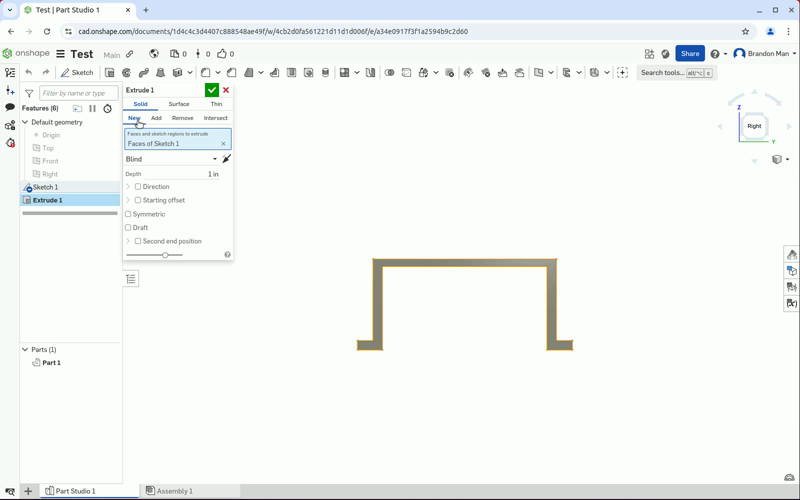
click(137, 120)
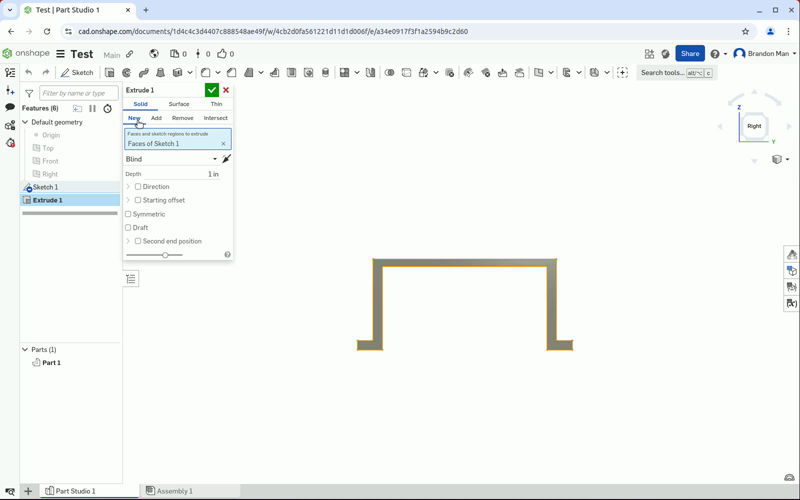
key(tab, 4)
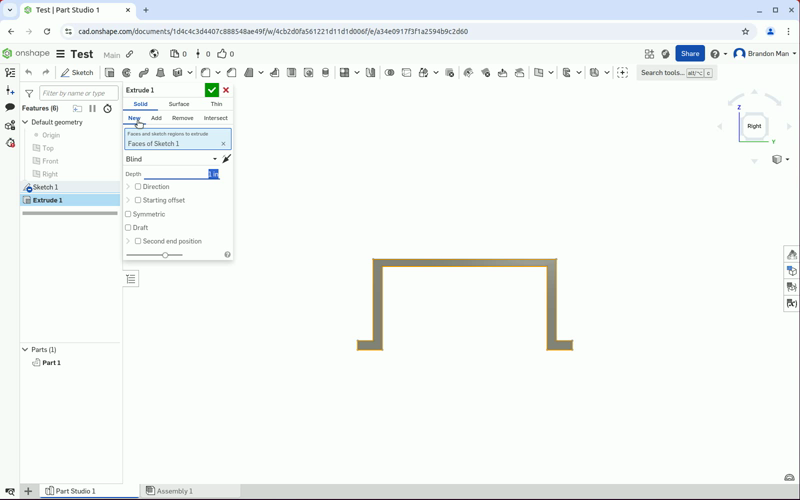
text(4.333)
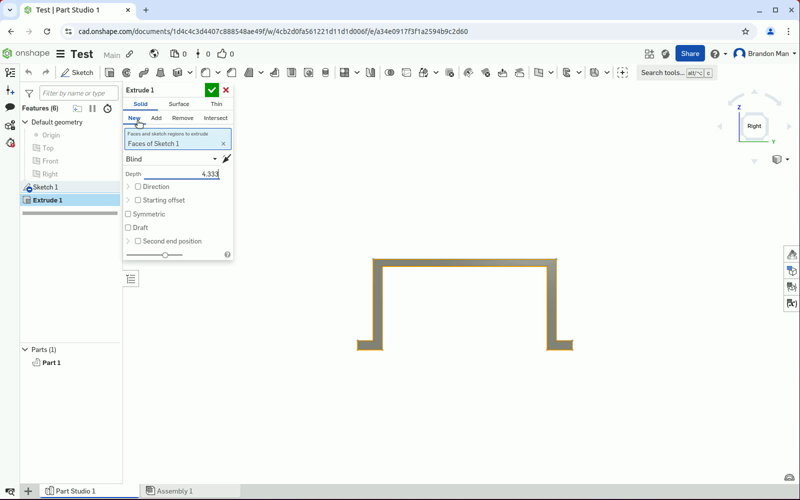
key(enter)
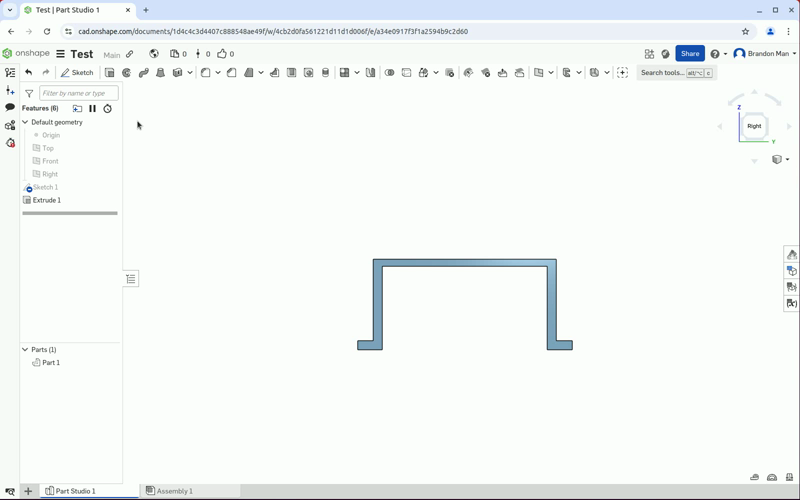
key(shift+h)
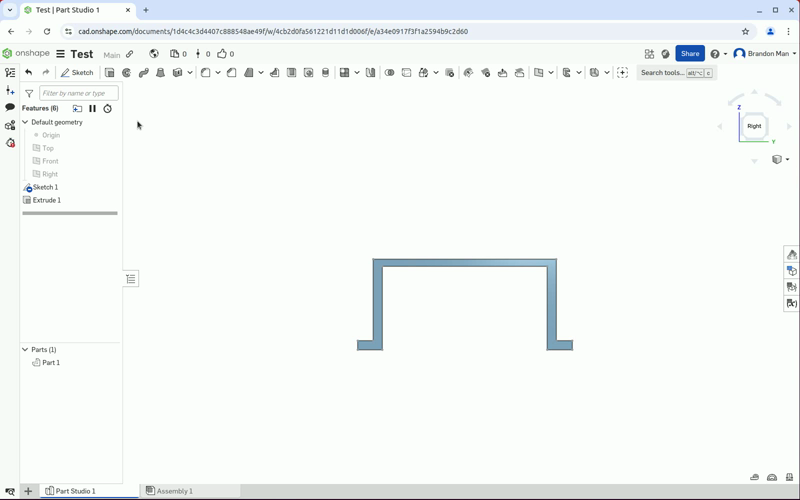
key(shift+h)
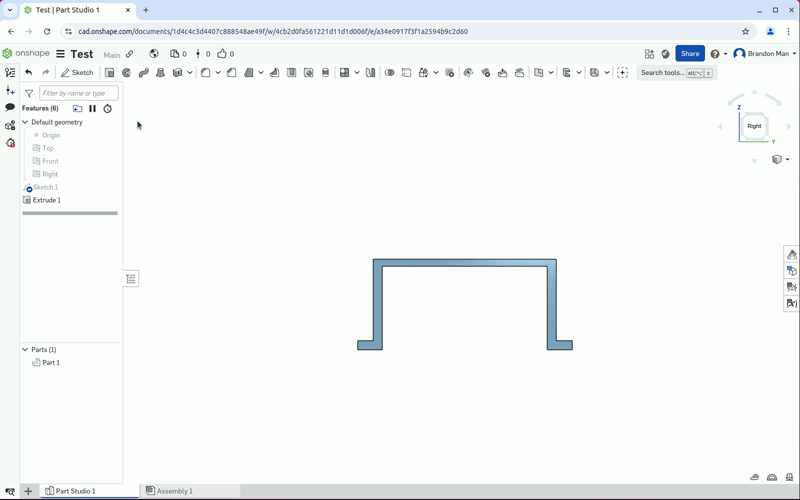
mouse_move(73, 189)
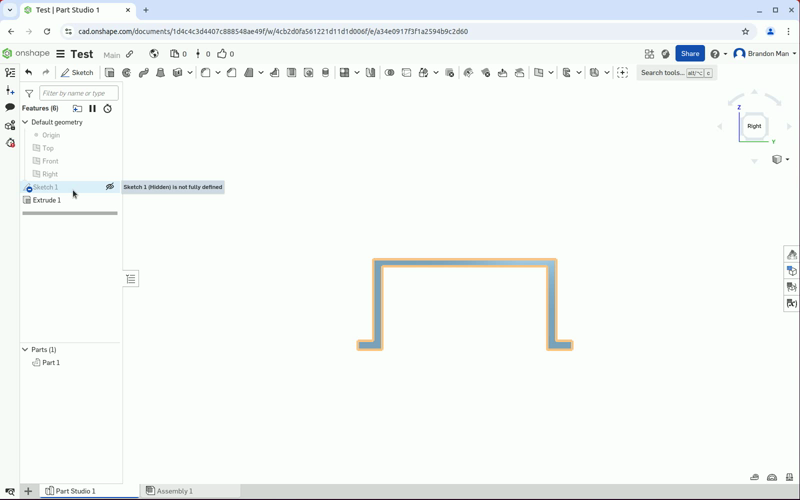
click(73, 189)
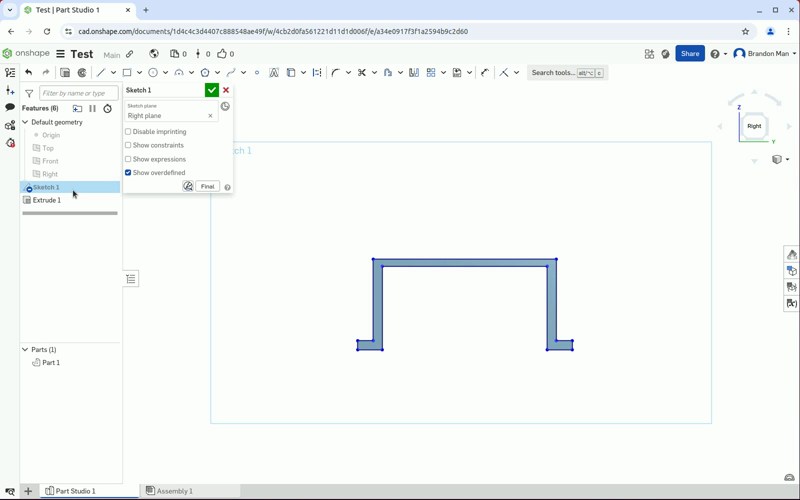
mouse_move(229, 92)
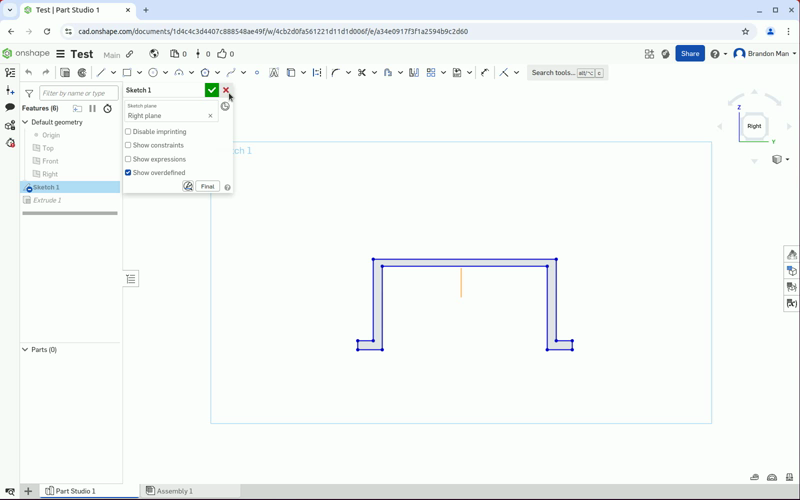
click(229, 92)
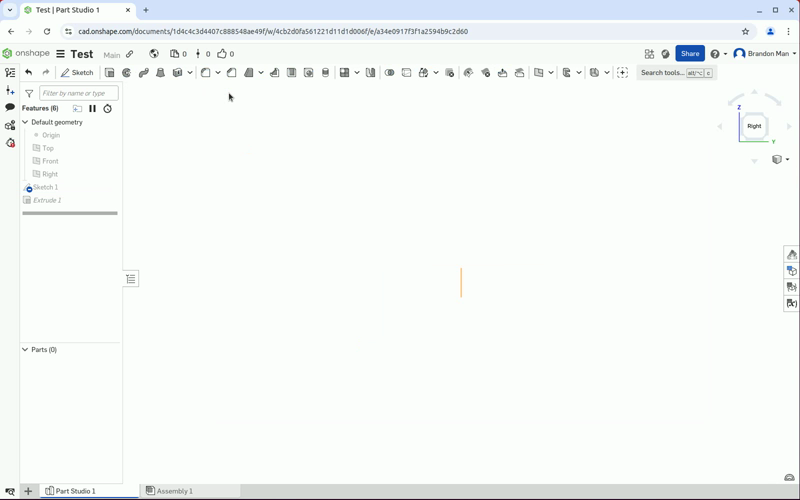
mouse_move(73, 352)
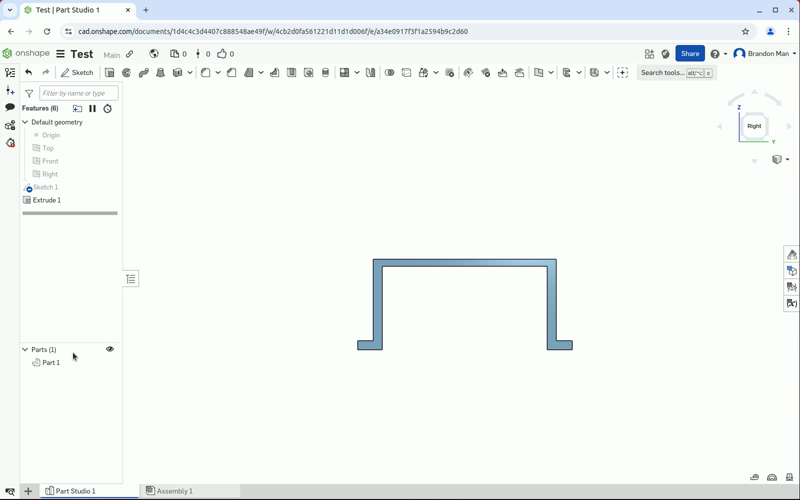
key(y)
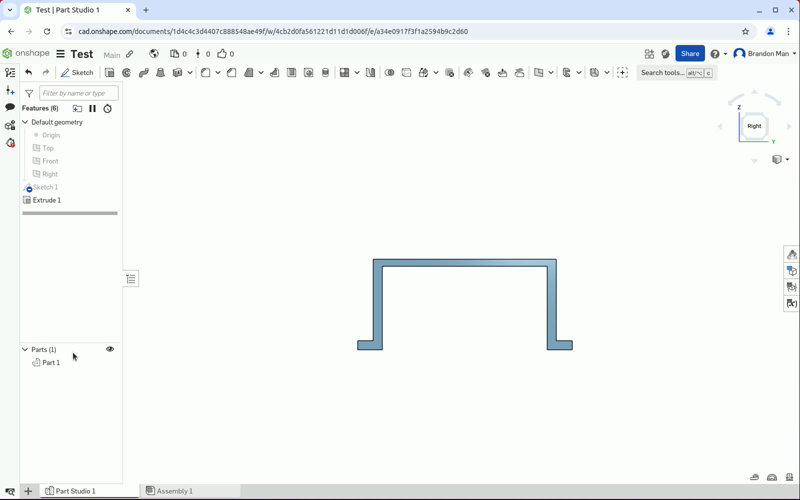
key(shift+p)
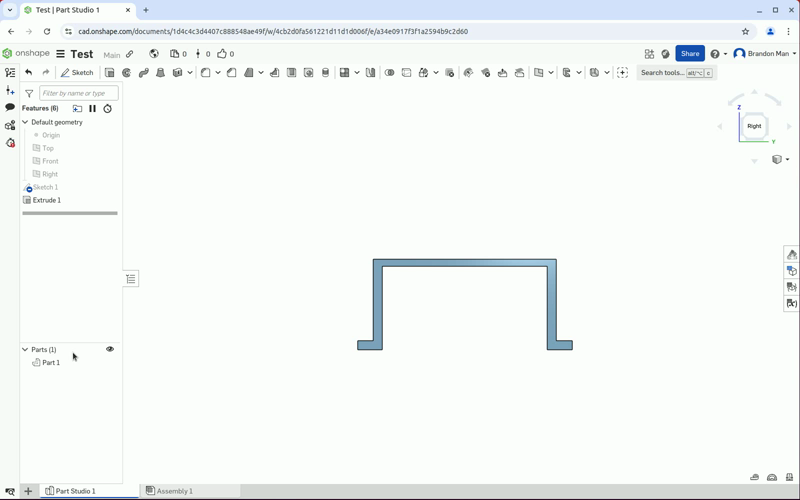
key(space)
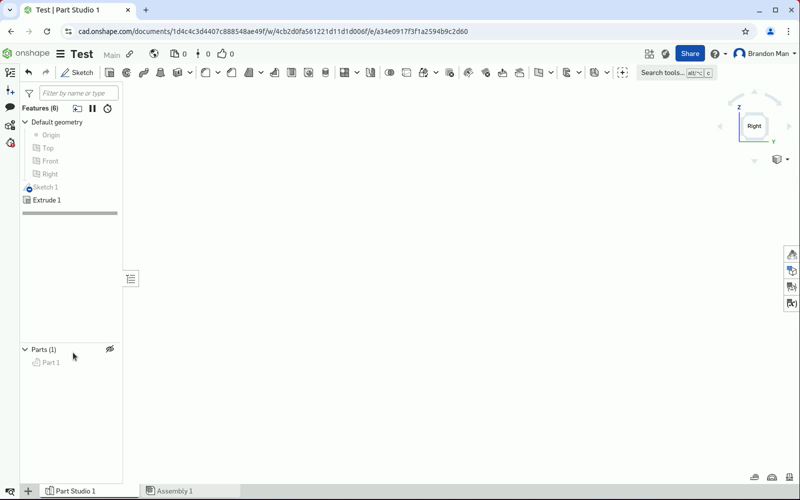
key_down(shift)
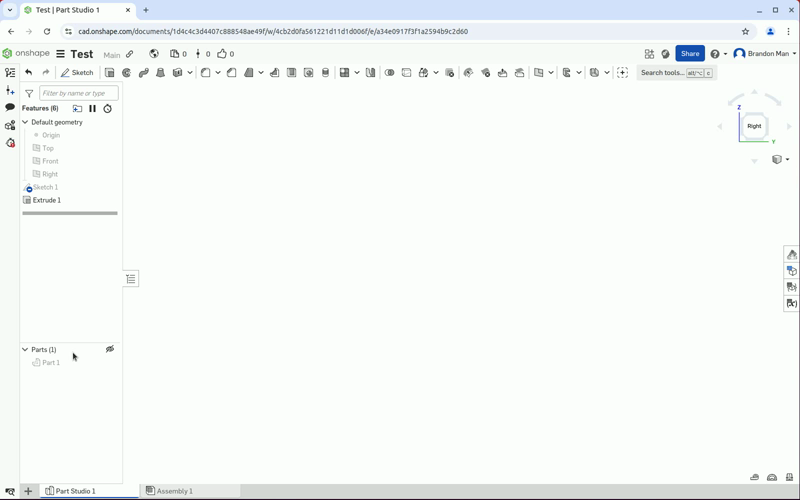
key(right)
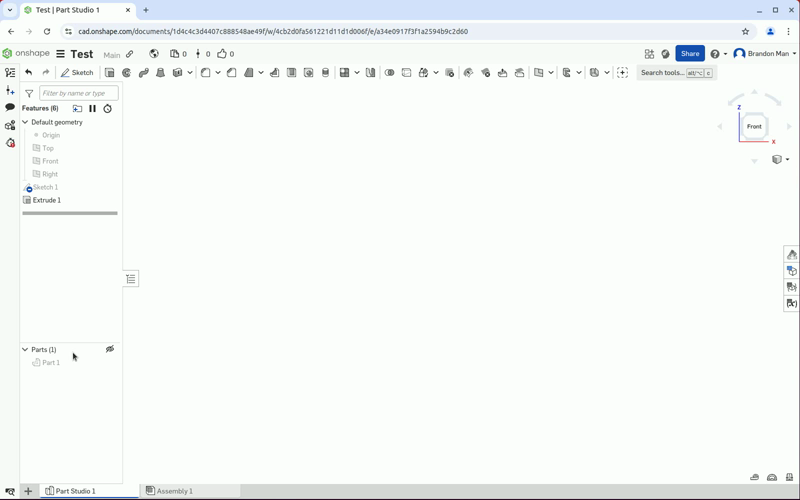
key_up(shift)
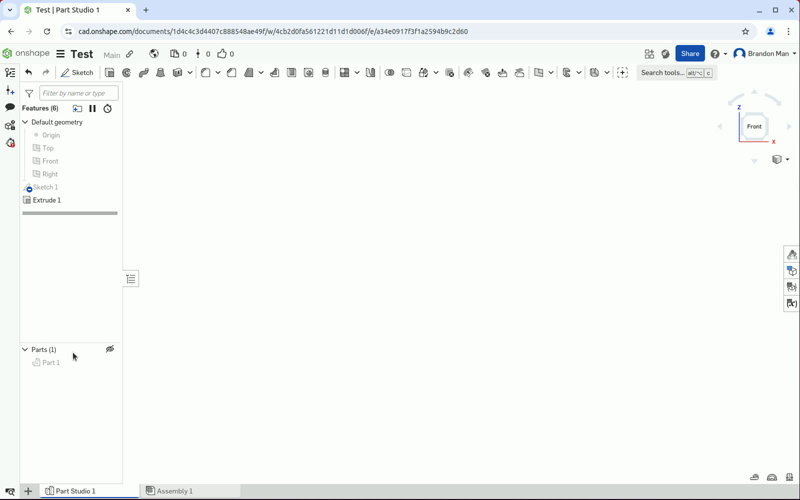
key(space)
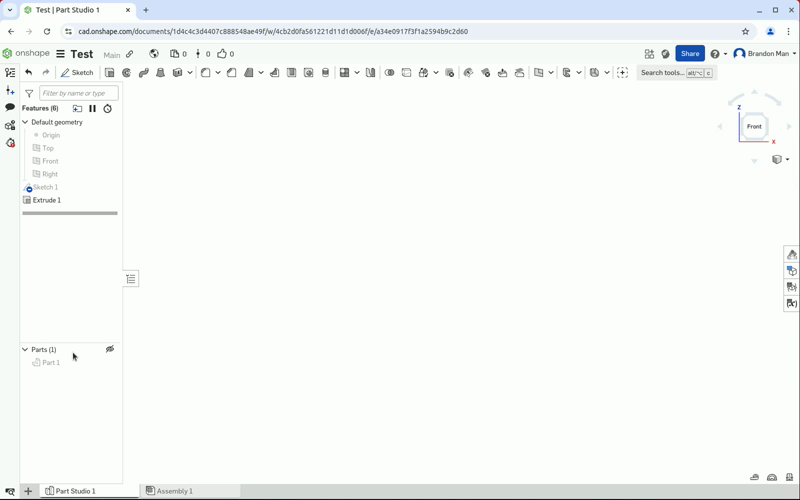
key_down(shift)
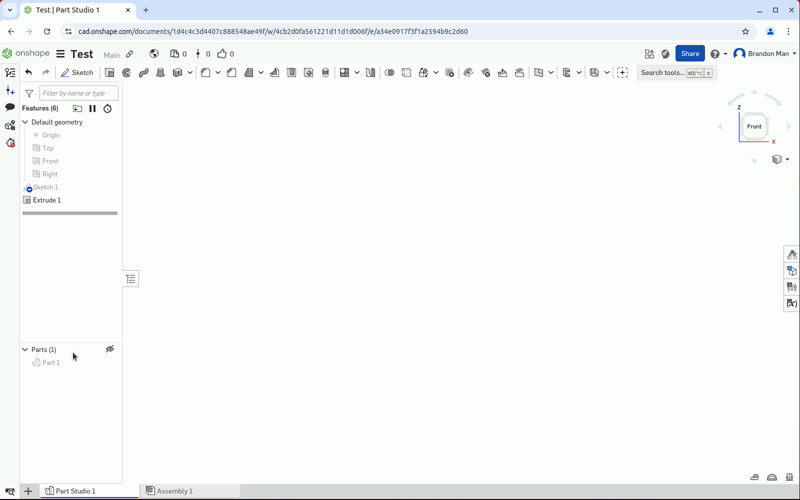
key(down)
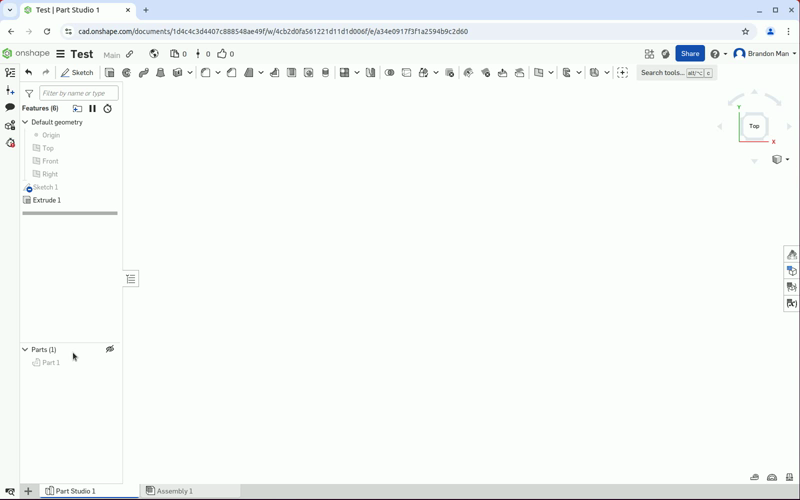
key_up(shift)
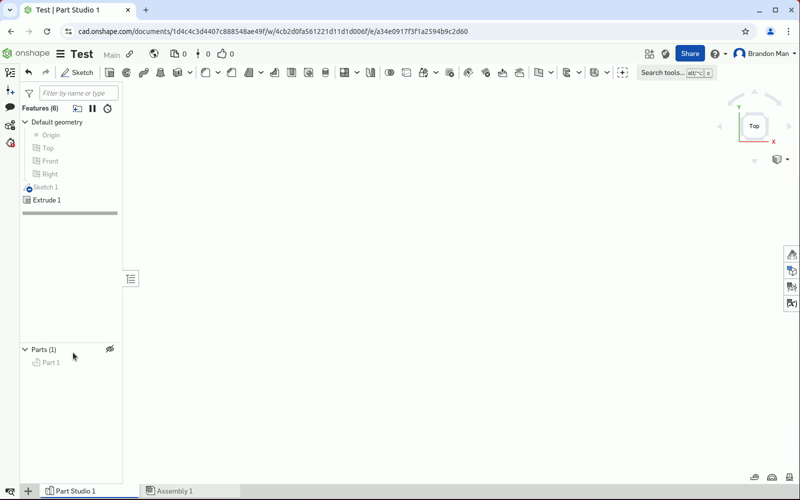
mouse_move(73, 352)
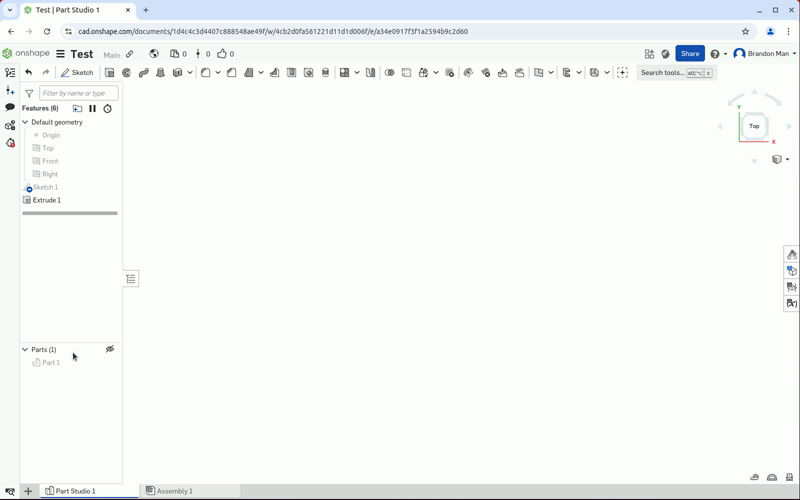
key(shift+y)
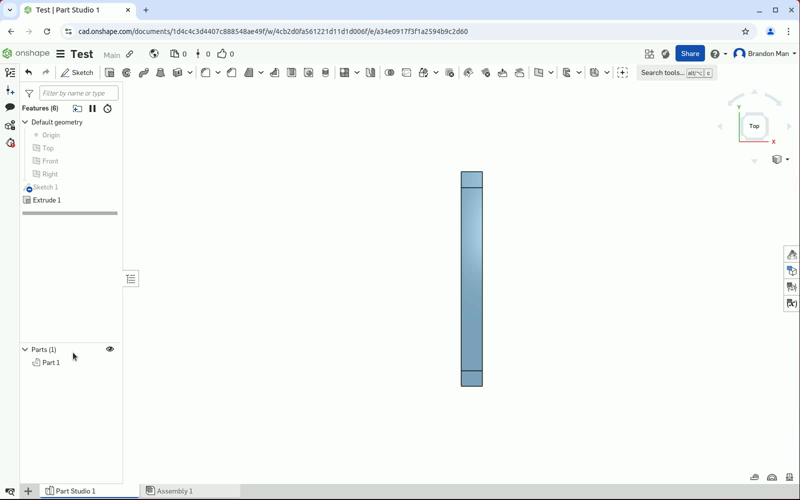
mouse_move(541, 75)
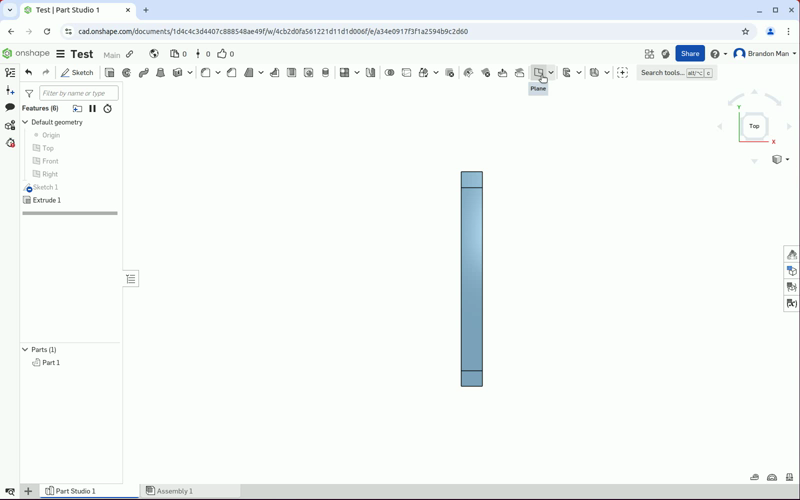
click(541, 75)
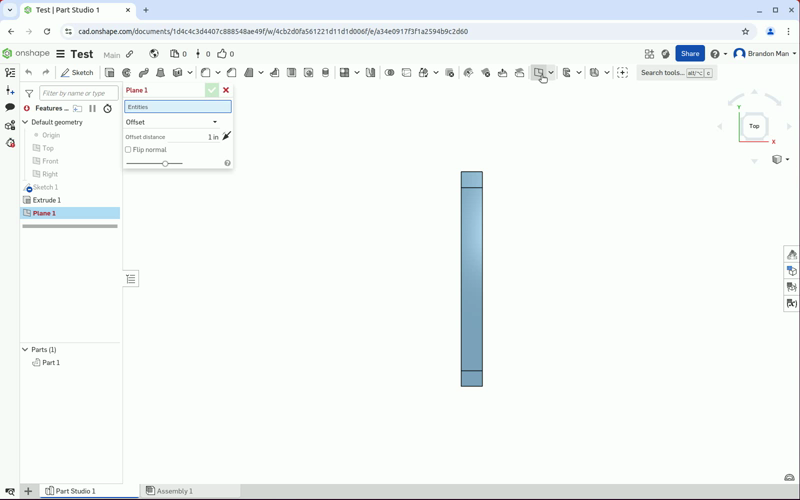
mouse_move(73, 150)
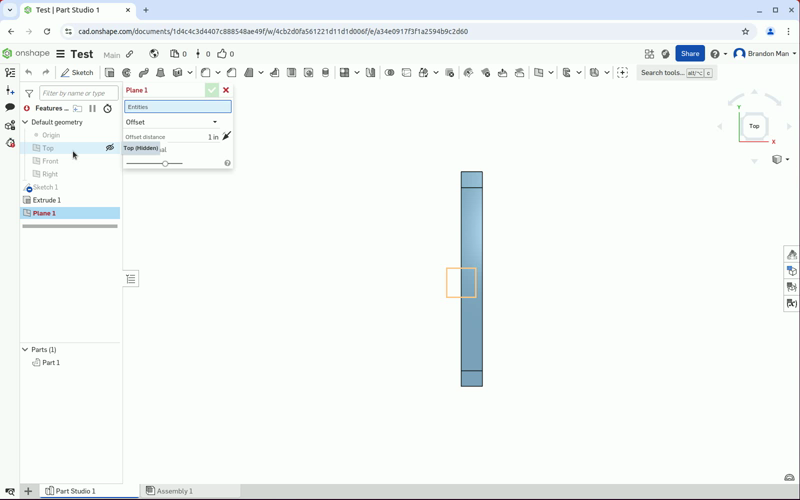
click(73, 150)
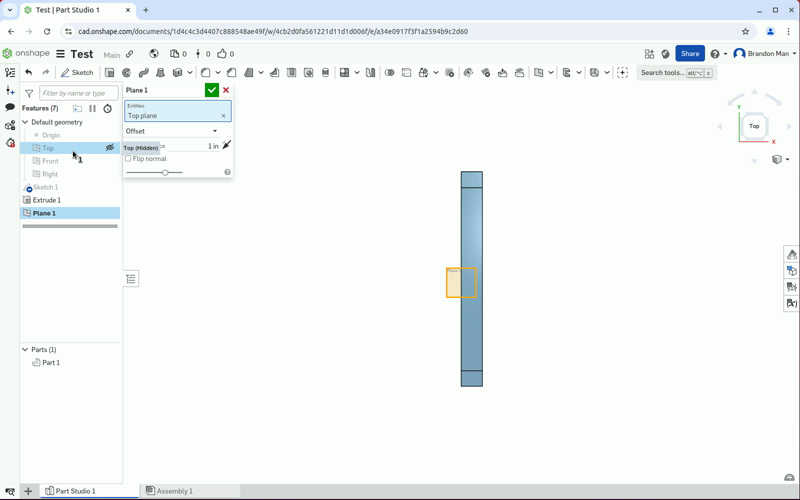
key(tab, 2)
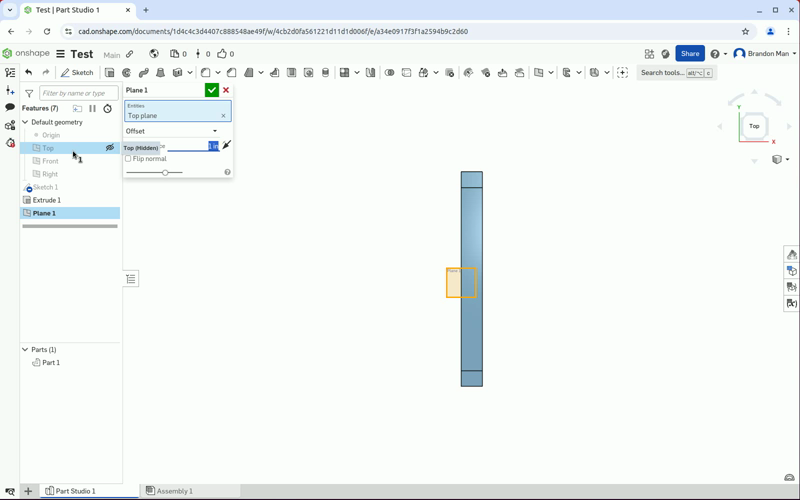
text(11.801)
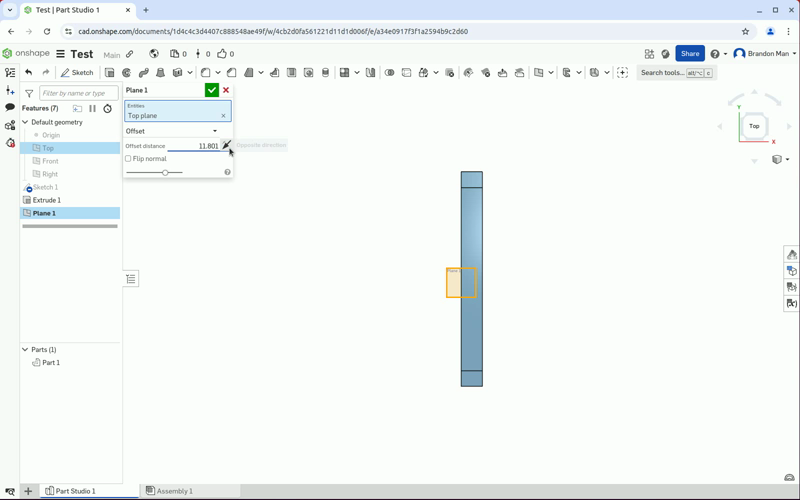
mouse_move(229, 147)
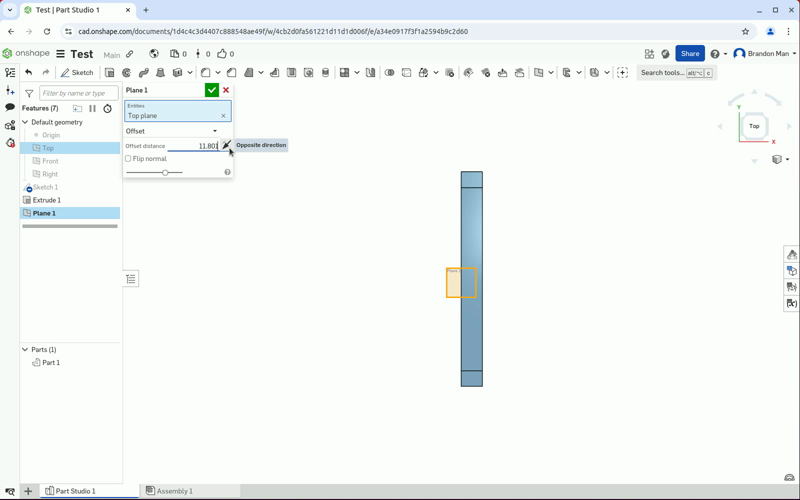
click(229, 147)
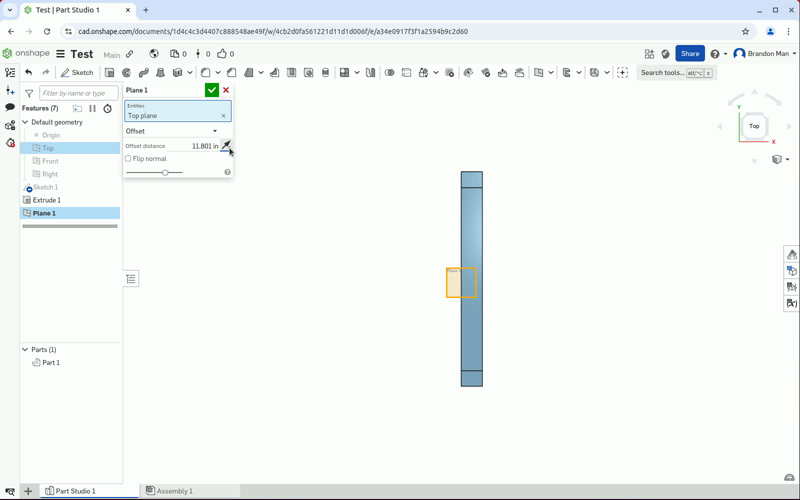
key(enter, 2)
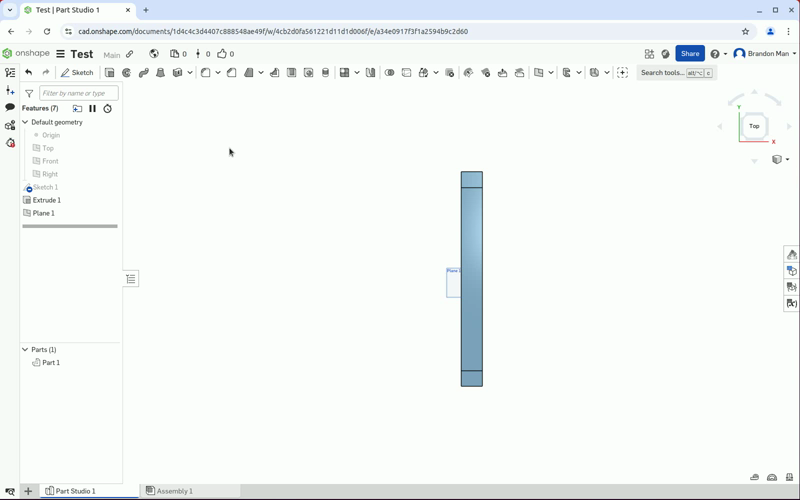
key(shift+s)
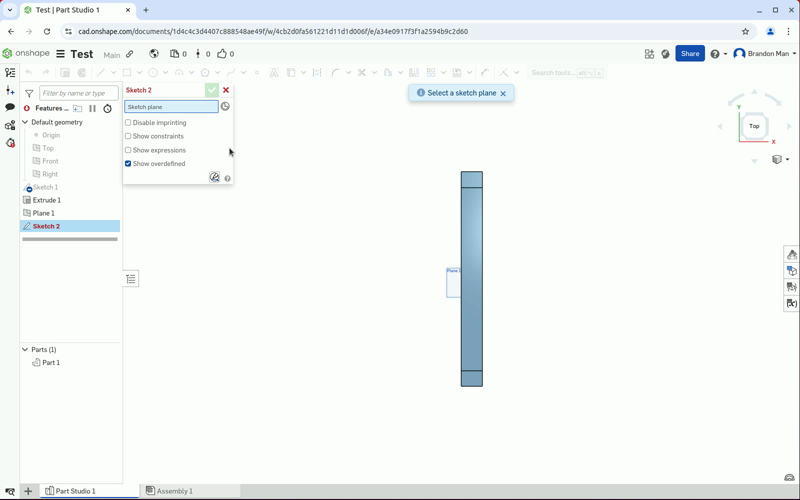
mouse_move(73, 215)
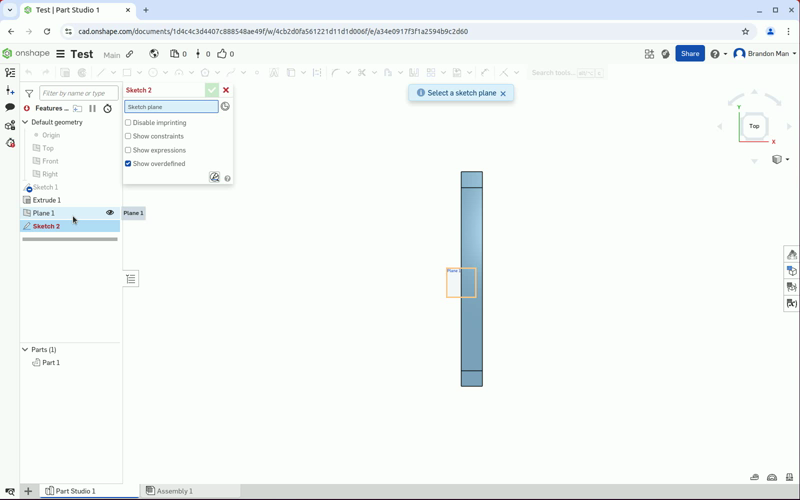
click(73, 215)
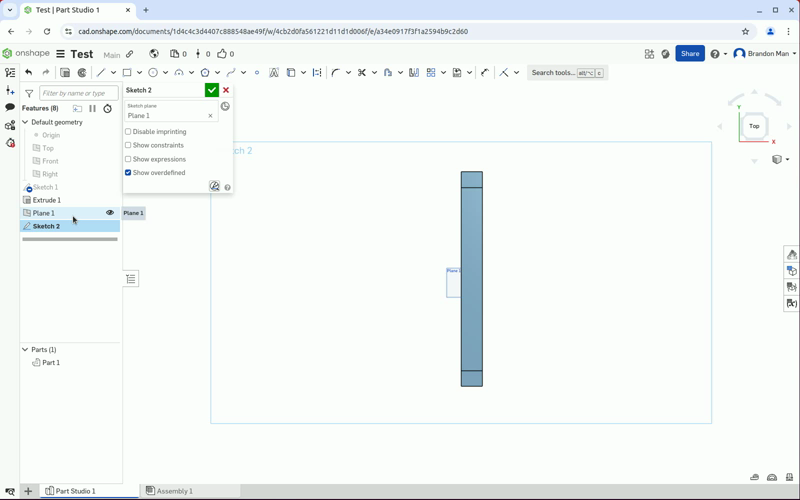
mouse_move(73, 352)
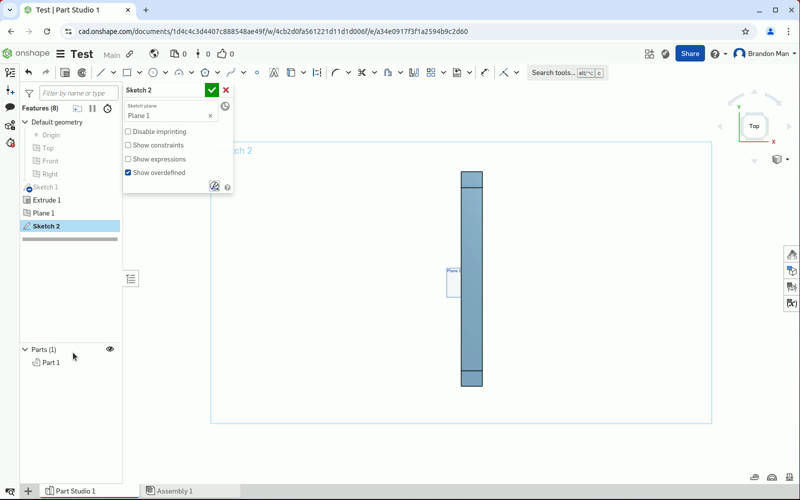
key(y)
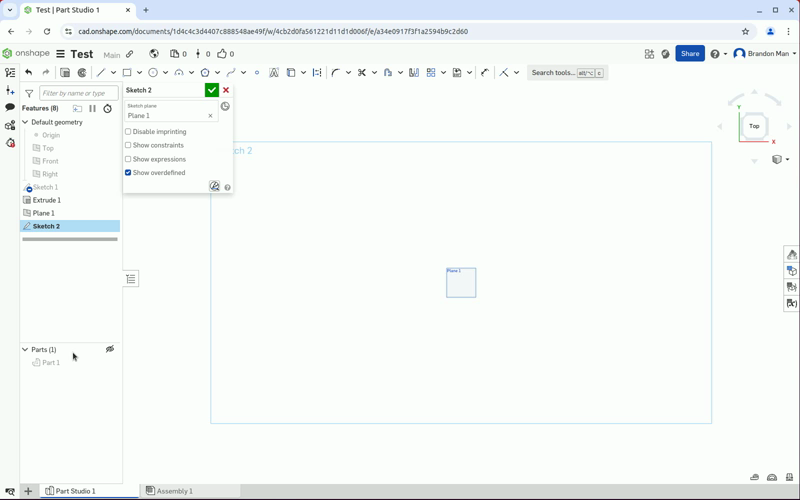
key(c)
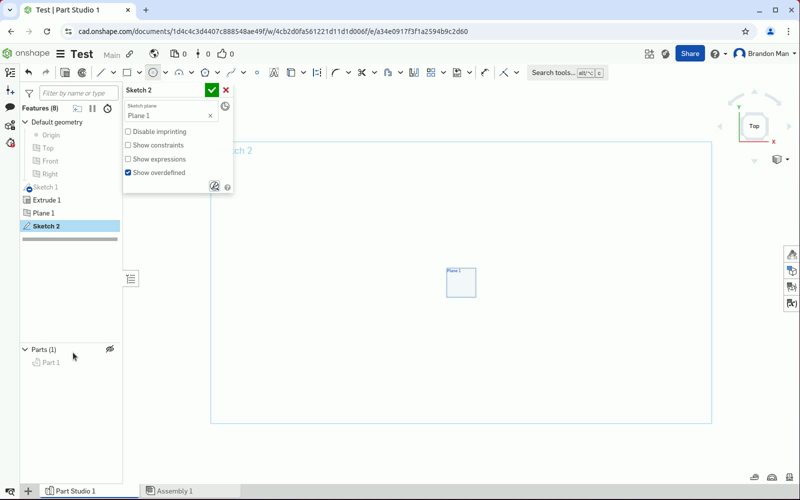
key_down(shift)
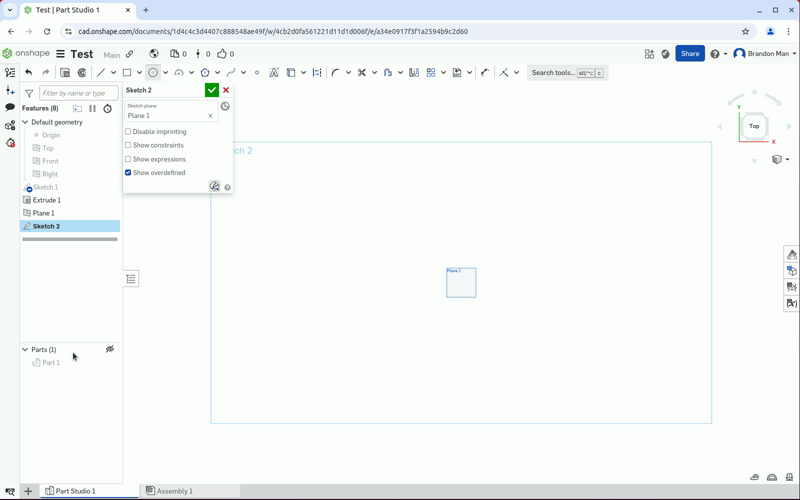
mouse_move(471, 178)
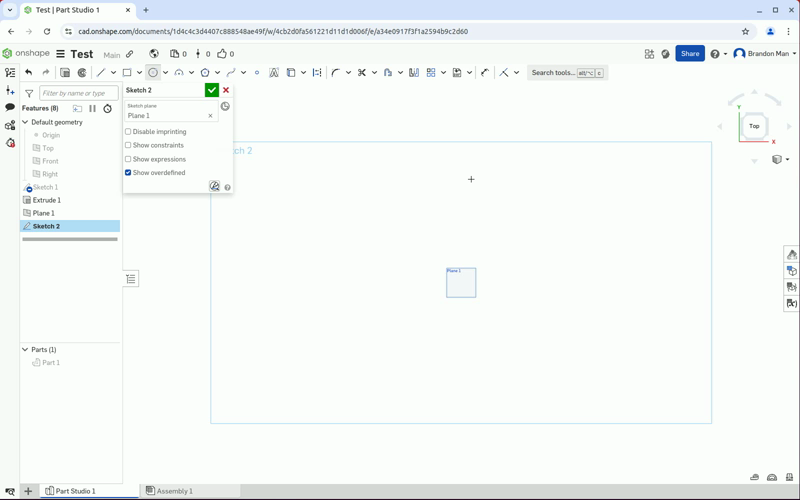
click(471, 178)
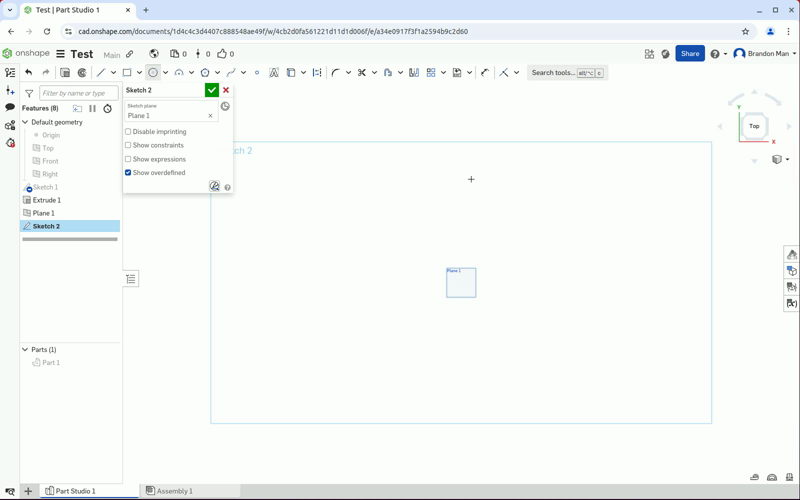
key_up(shift)
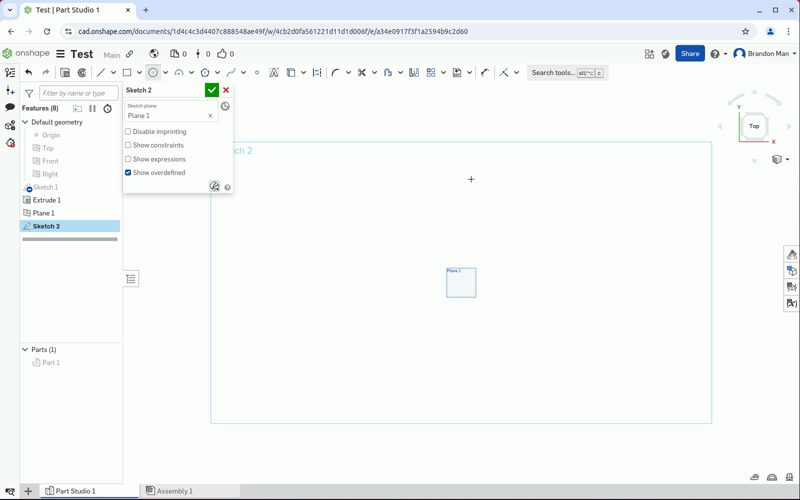
mouse_move(476, 178)
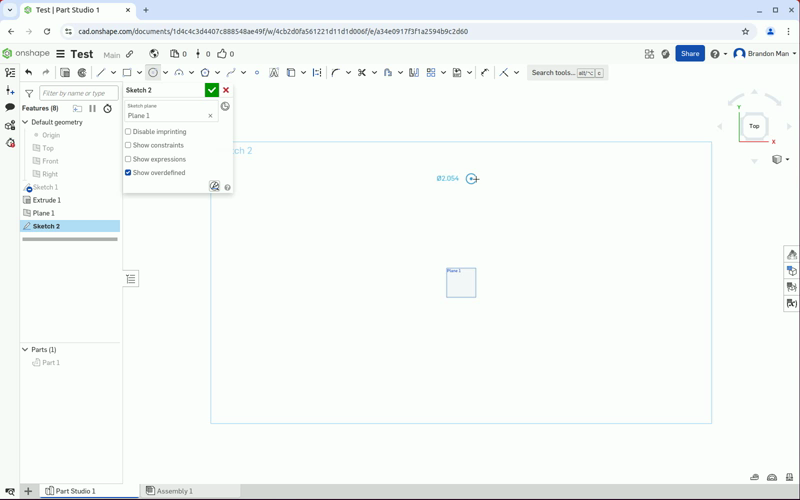
click(476, 178)
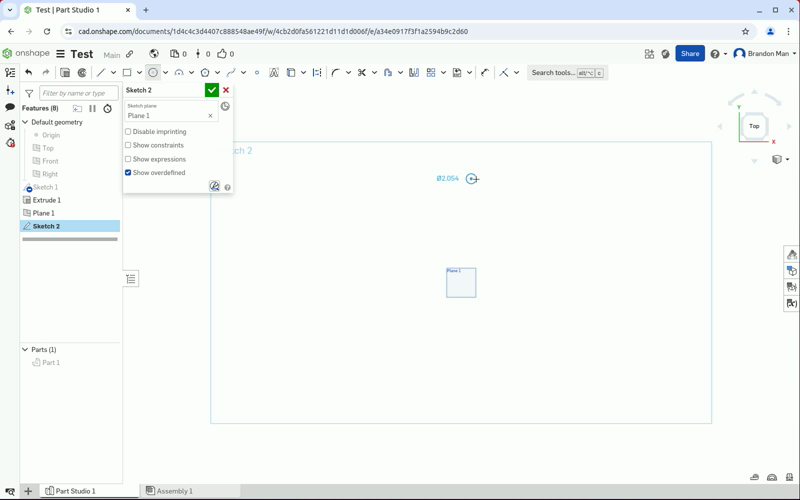
key(esc)
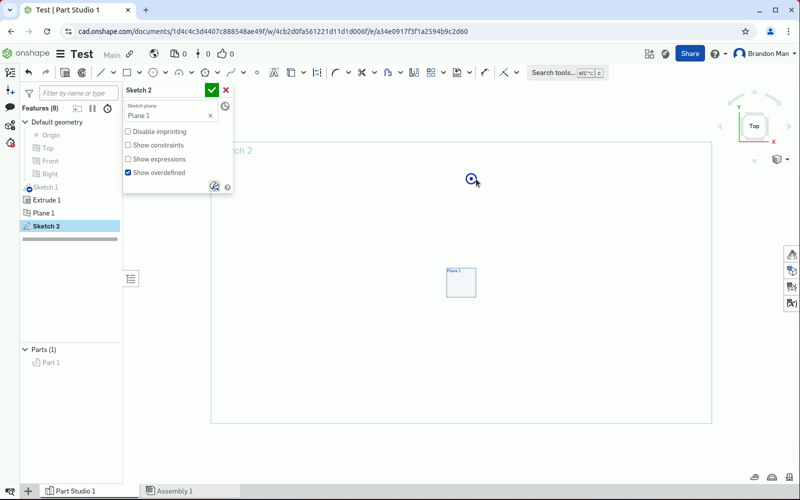
mouse_move(469, 179)
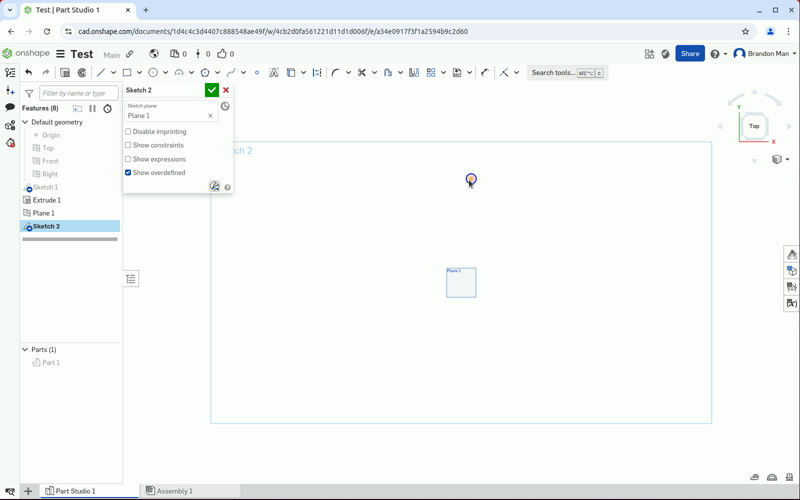
scroll(6)
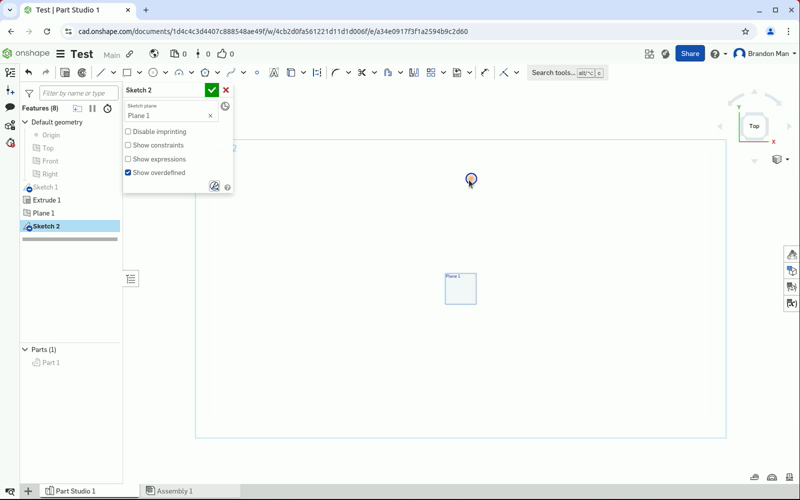
scroll(6)
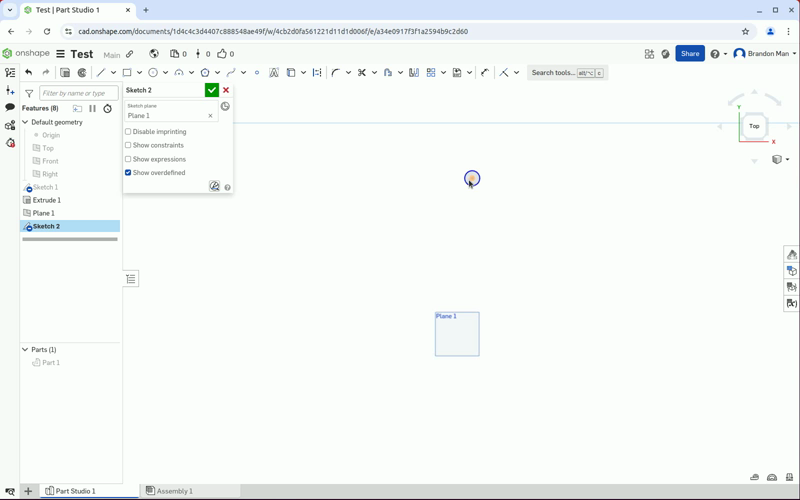
scroll(6)
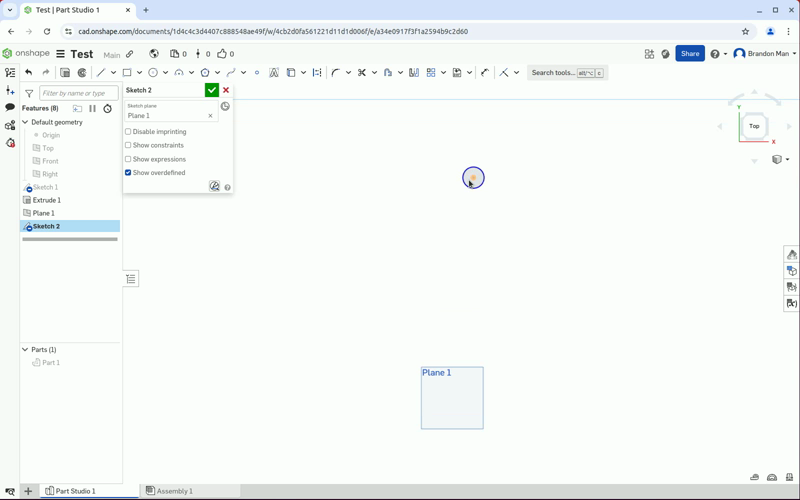
scroll(6)
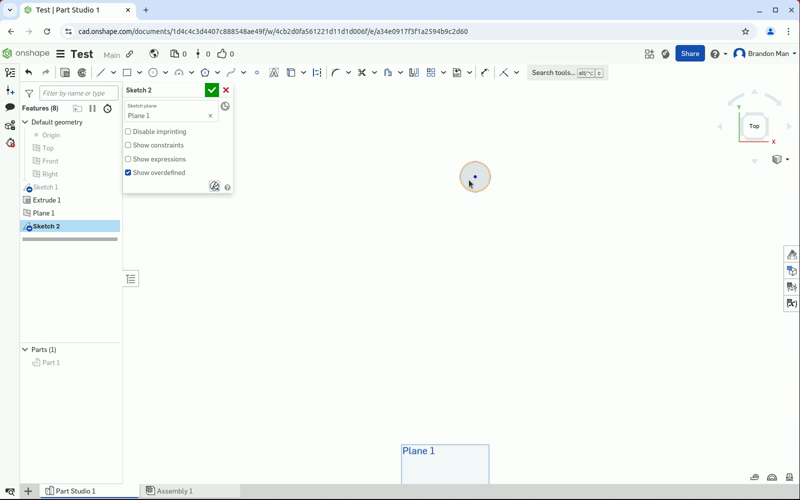
scroll(6)
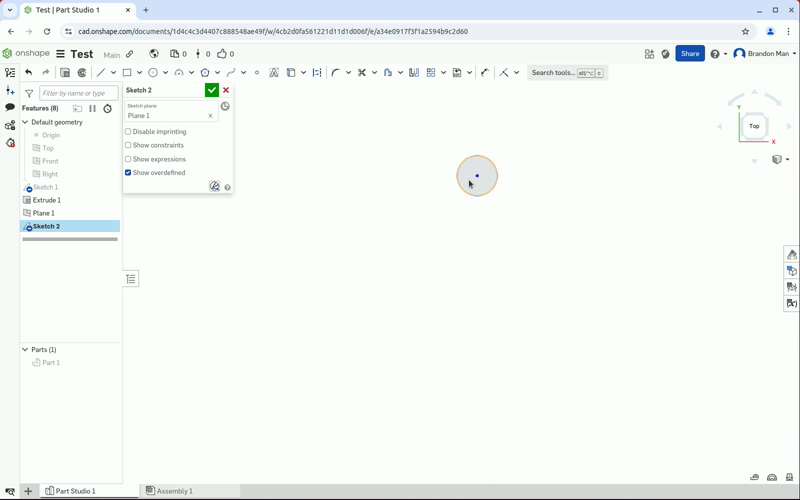
scroll(6)
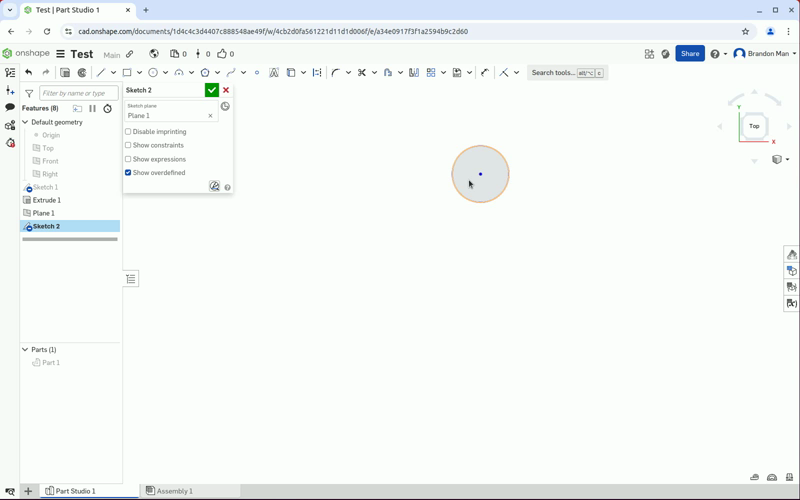
scroll(6)
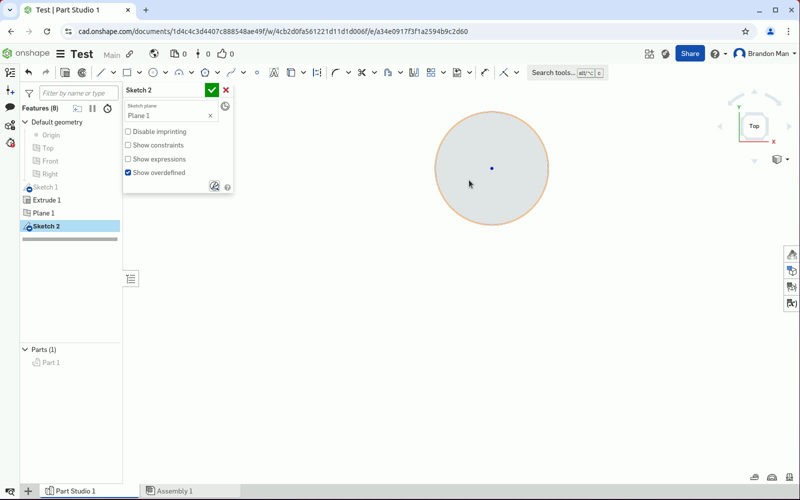
click(469, 179)
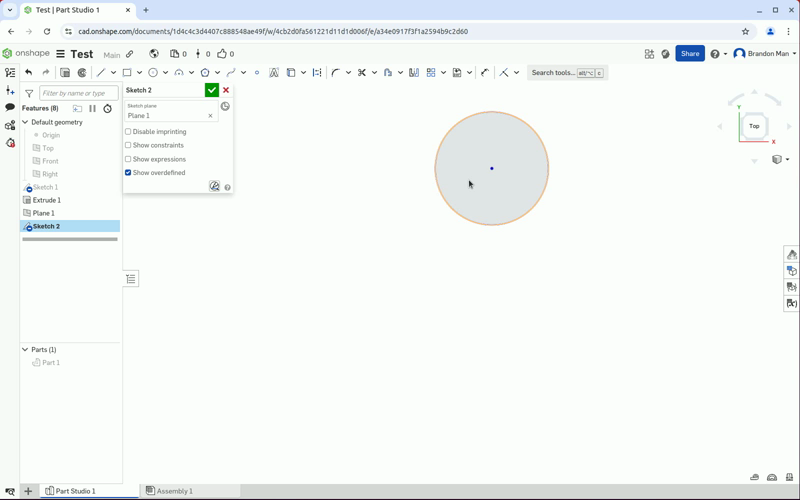
scroll(-6)
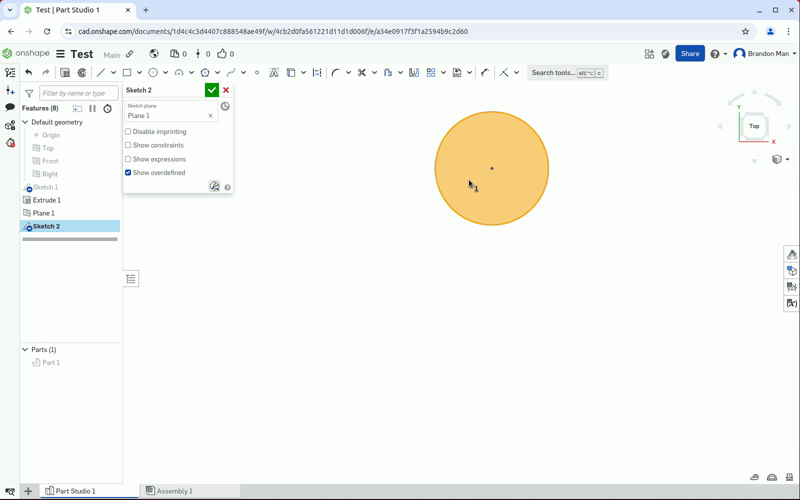
scroll(-6)
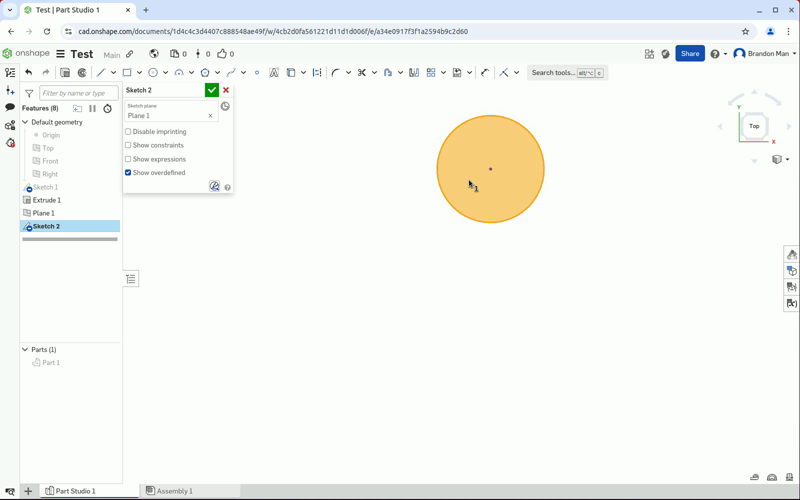
scroll(-6)
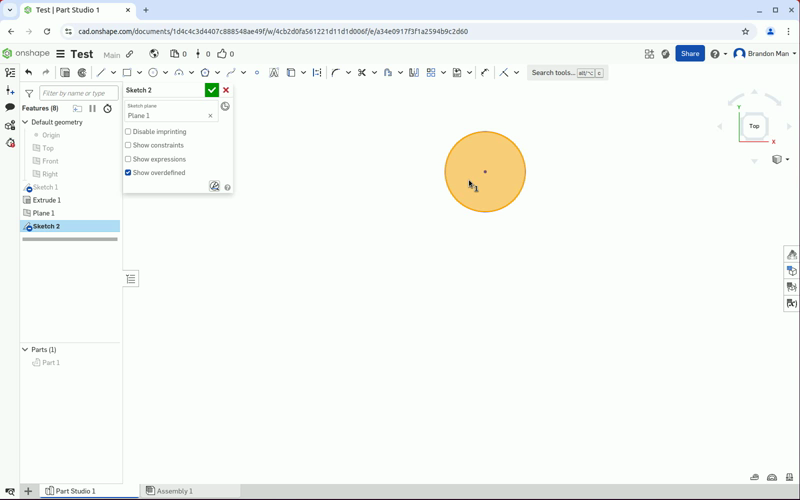
scroll(-6)
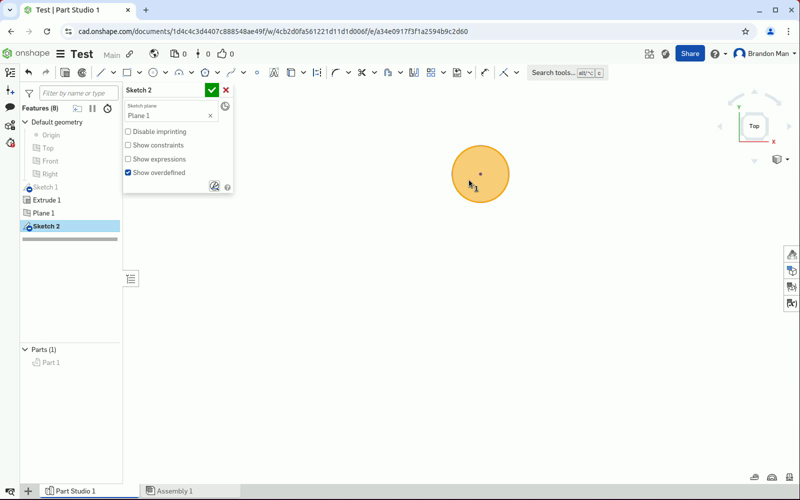
scroll(-6)
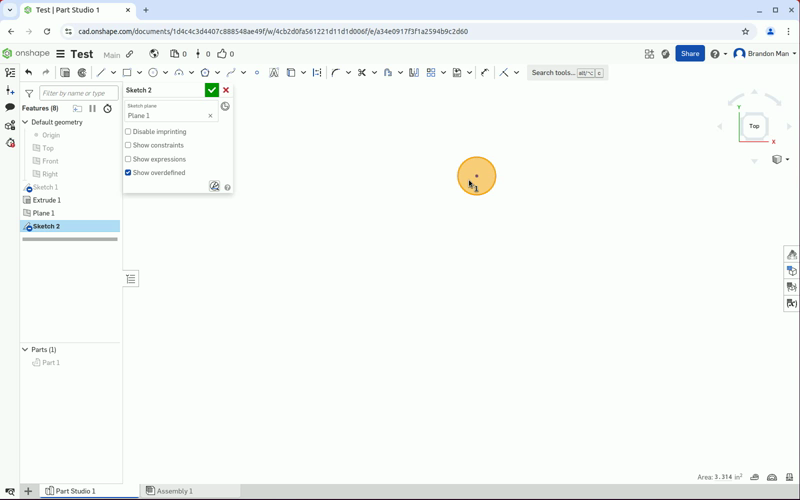
scroll(-6)
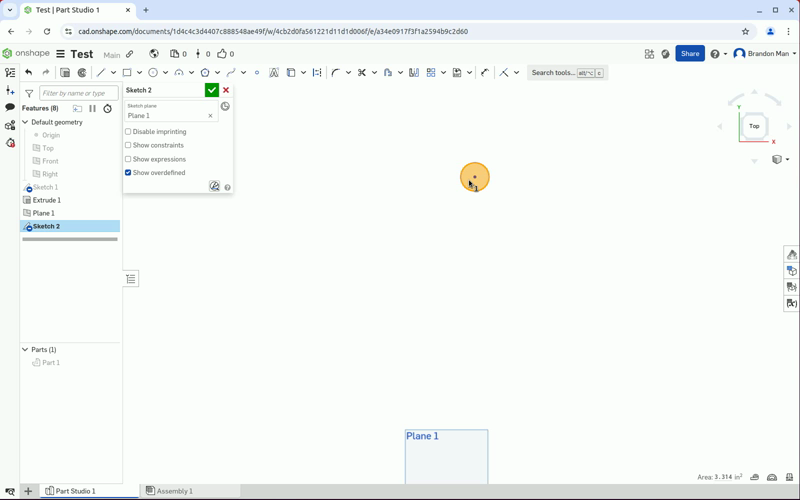
scroll(-6)
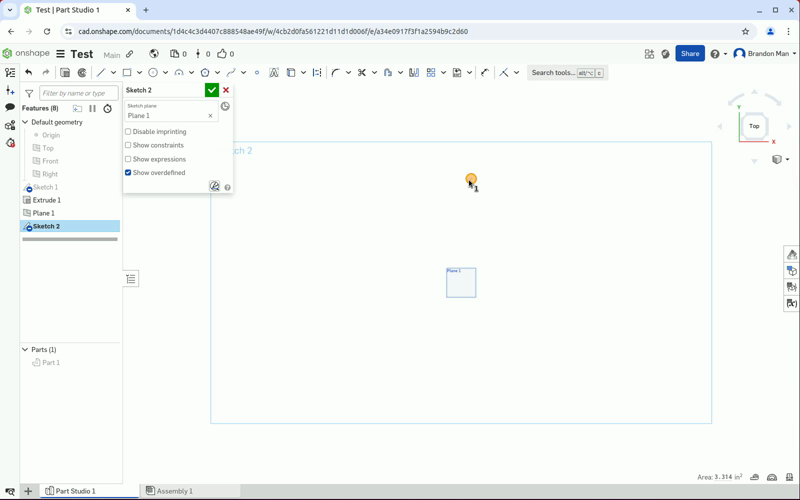
mouse_move(73, 352)
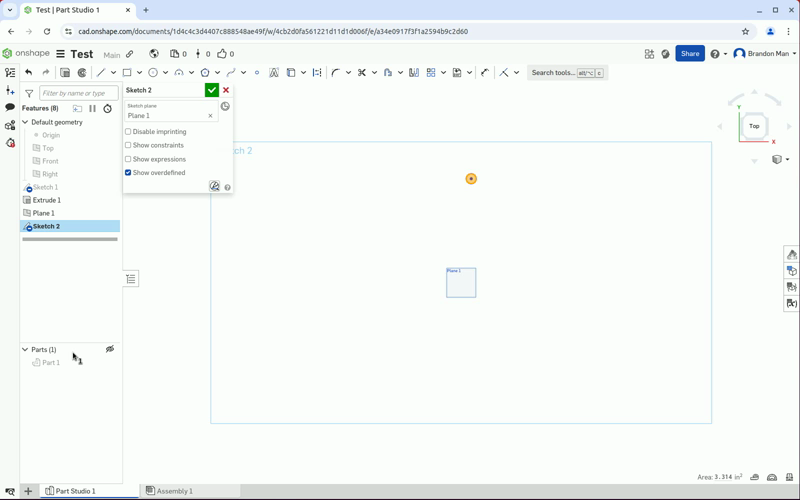
key(shift+y)
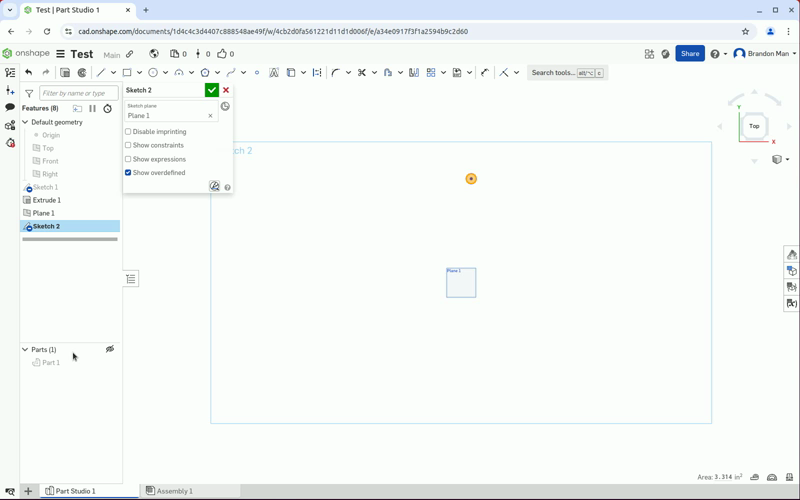
key(shift+e)
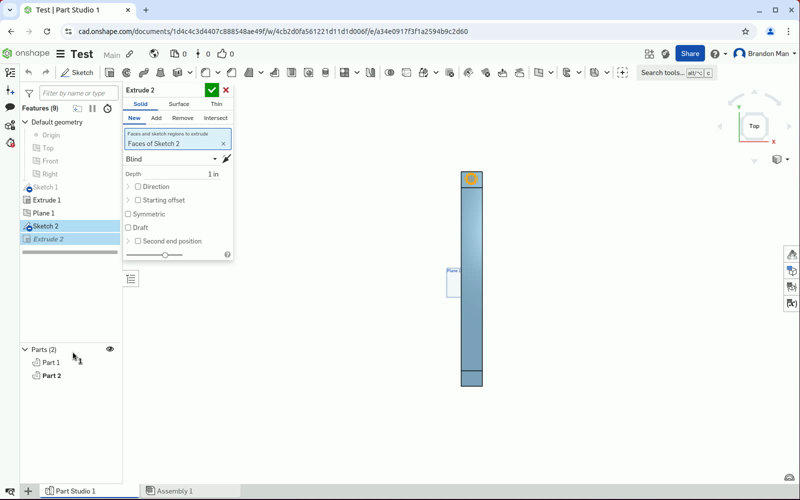
mouse_move(143, 106)
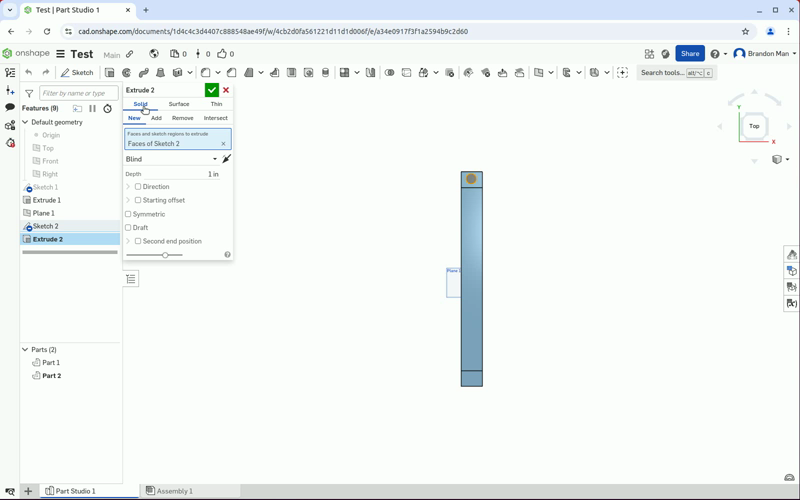
click(143, 106)
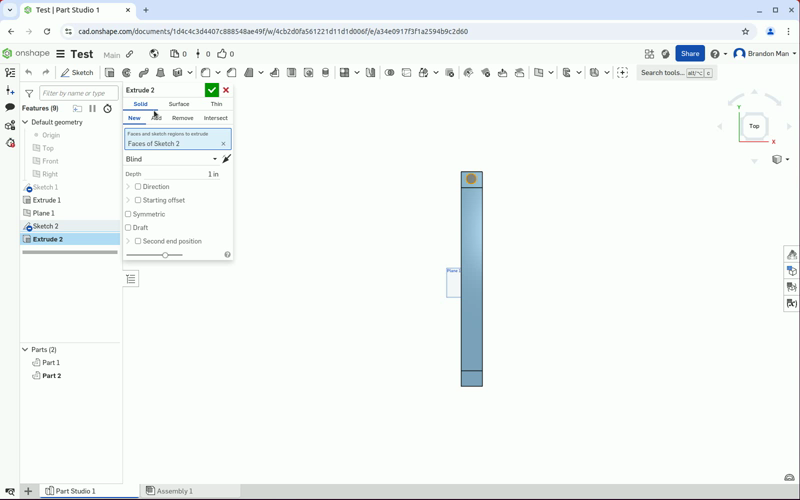
mouse_move(186, 120)
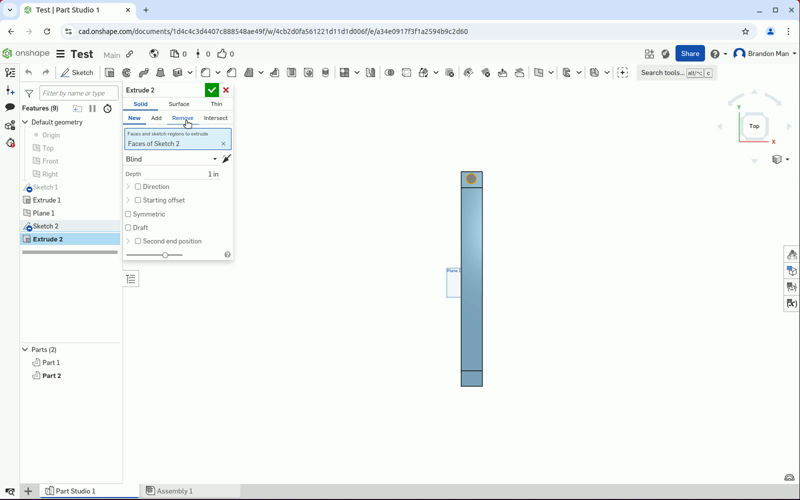
click(186, 120)
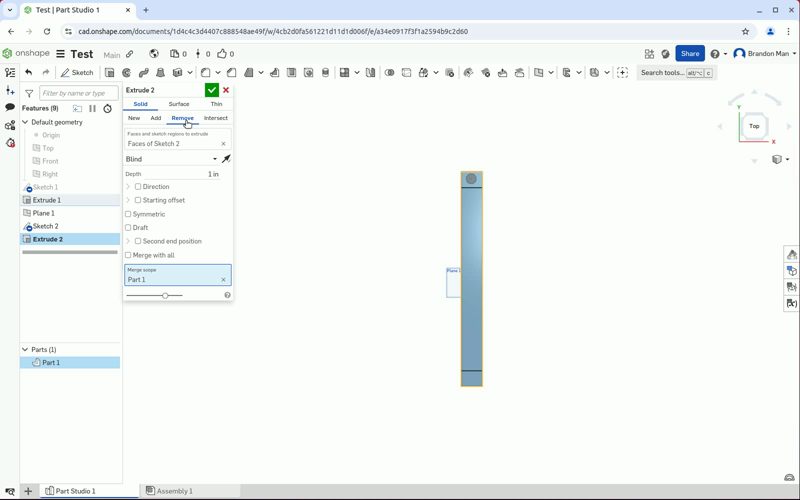
key(tab, 4)
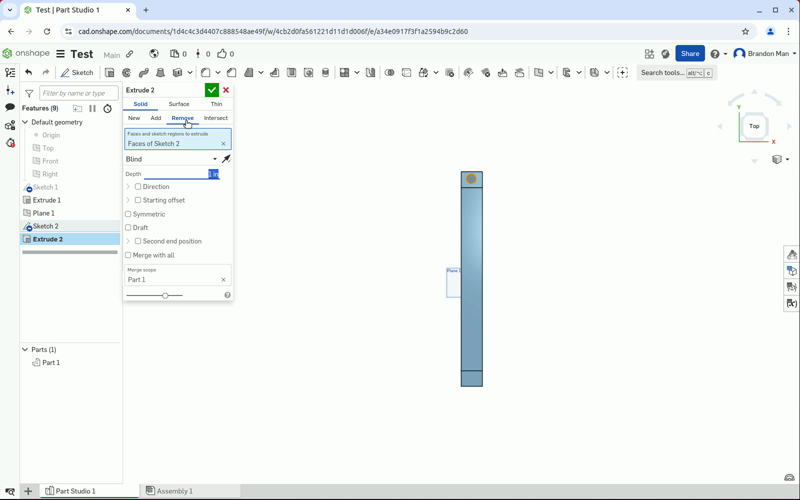
text(10.832)
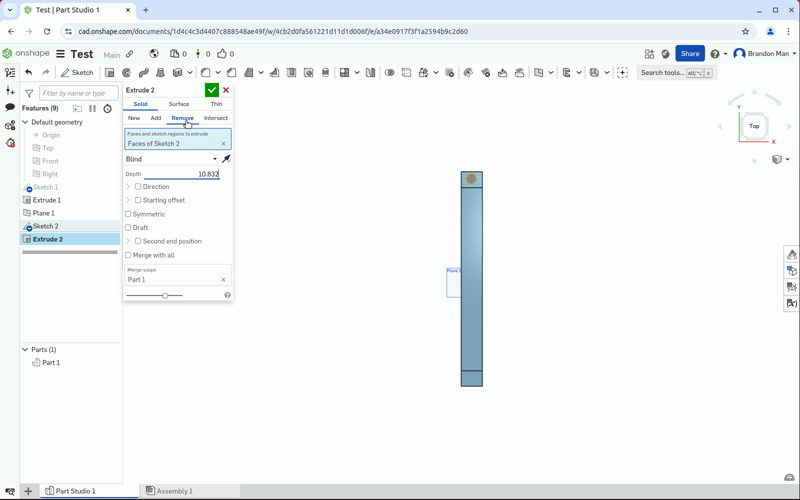
key(tab, 6)
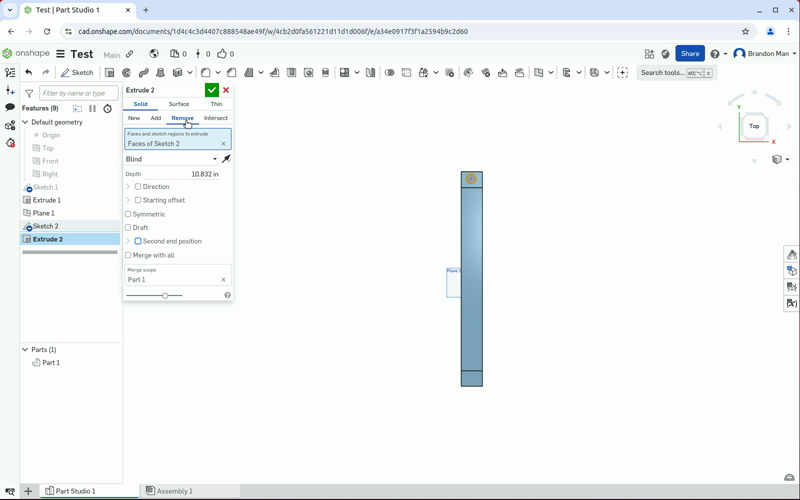
key(space)
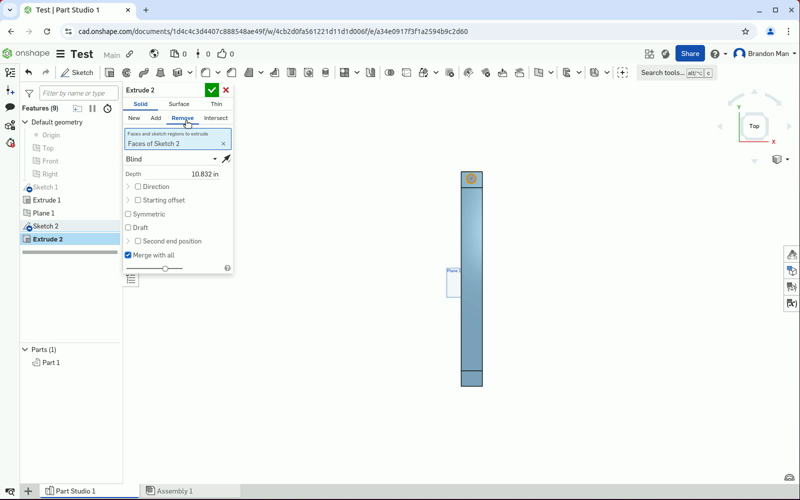
key(enter)
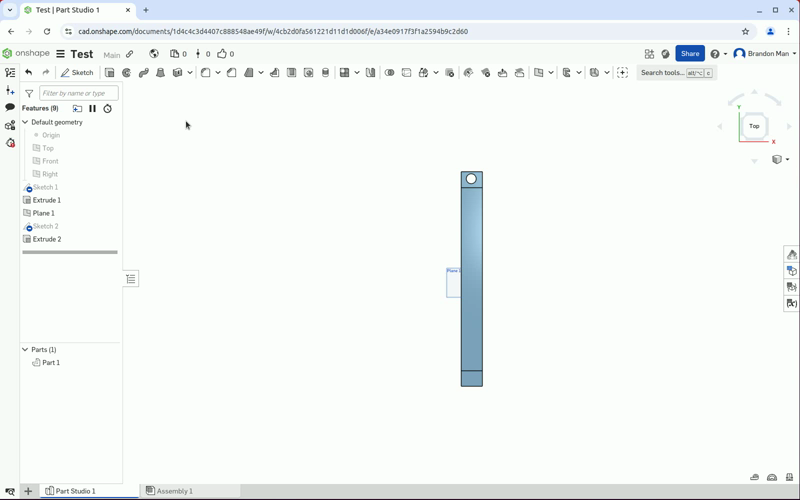
key(shift+h)
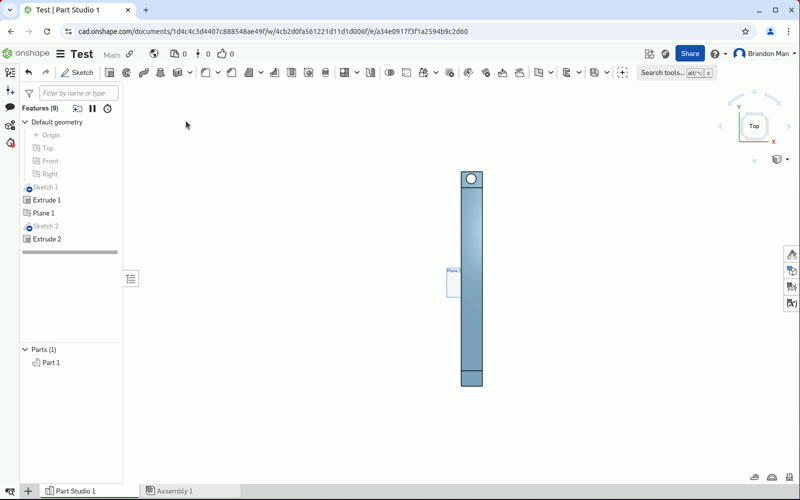
key(shift+h)
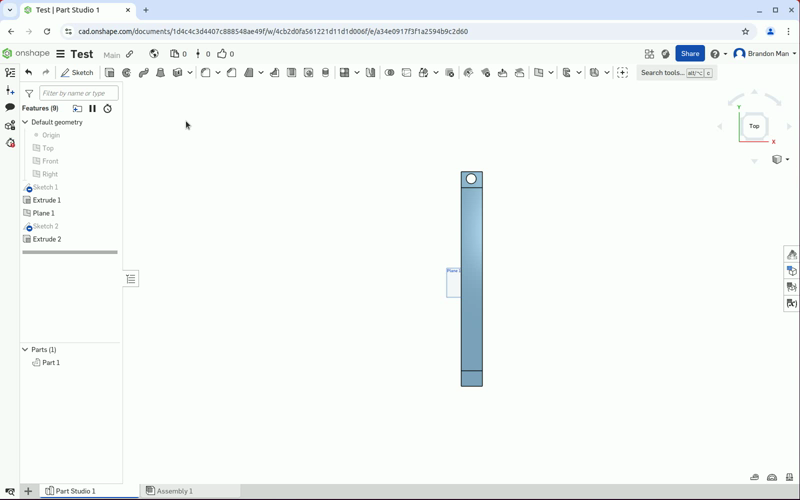
mouse_move(73, 189)
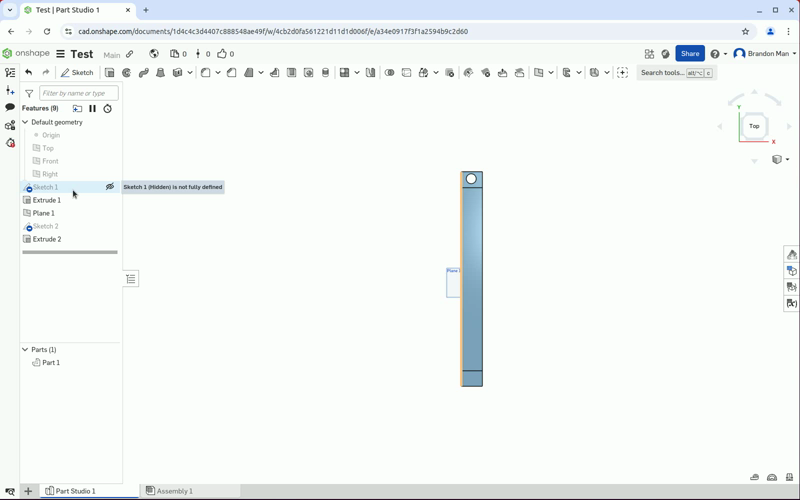
click(73, 189)
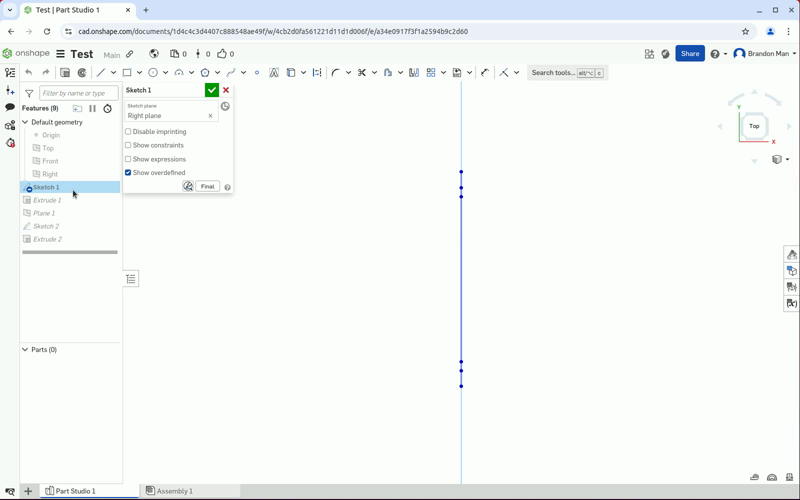
mouse_move(229, 92)
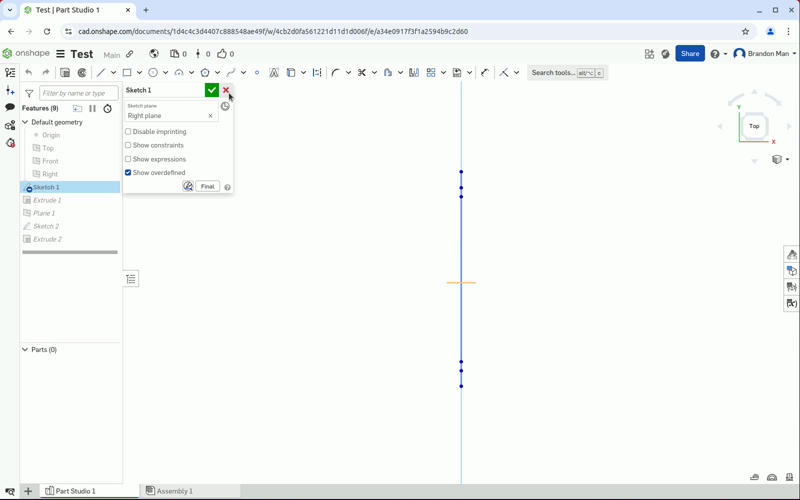
click(229, 92)
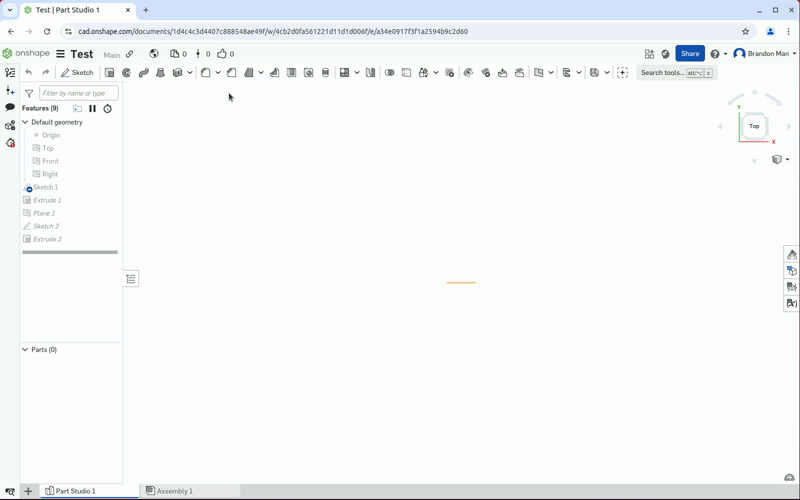
key(shift+s)
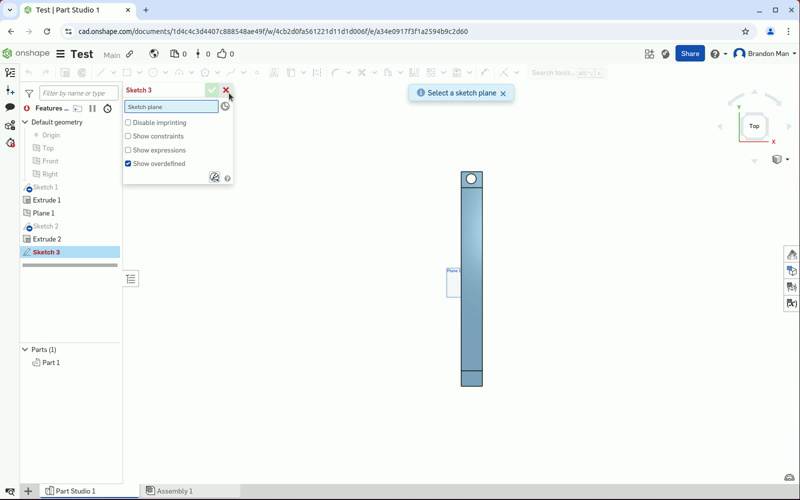
mouse_move(73, 215)
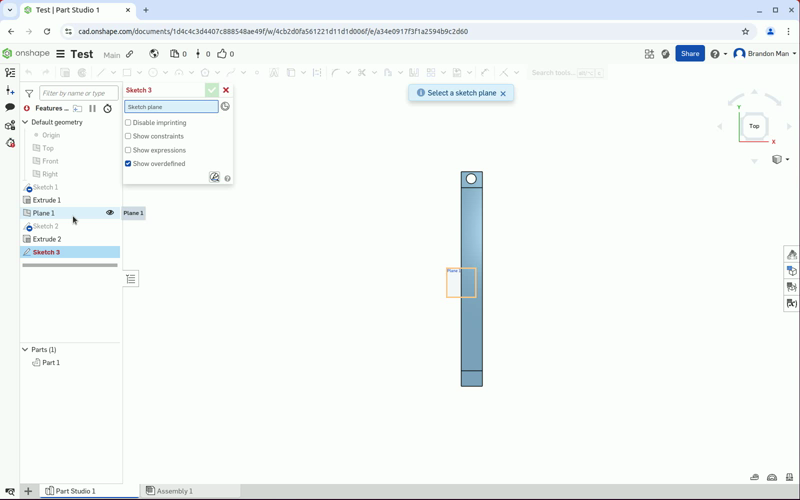
click(73, 215)
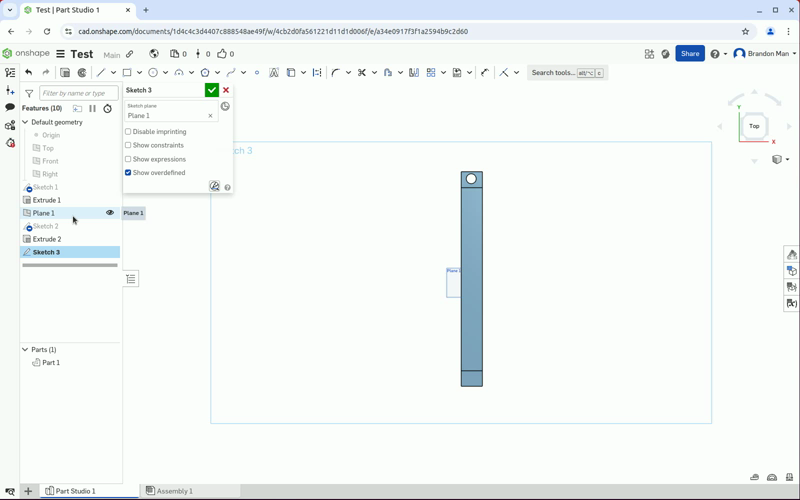
mouse_move(73, 352)
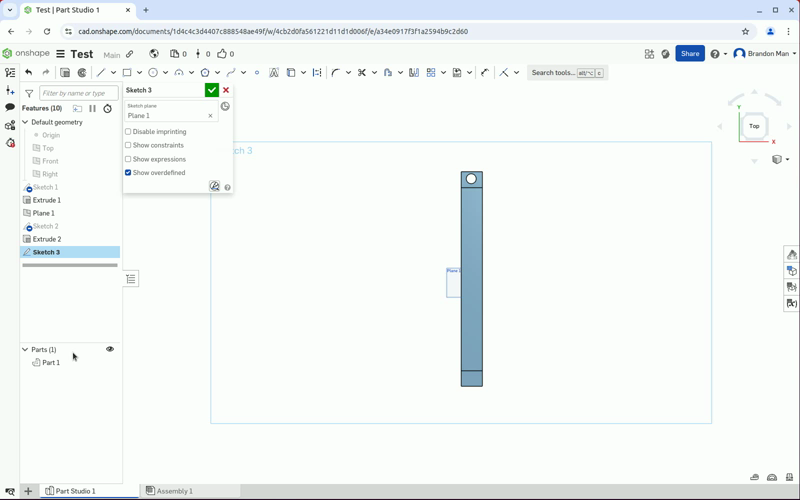
key(y)
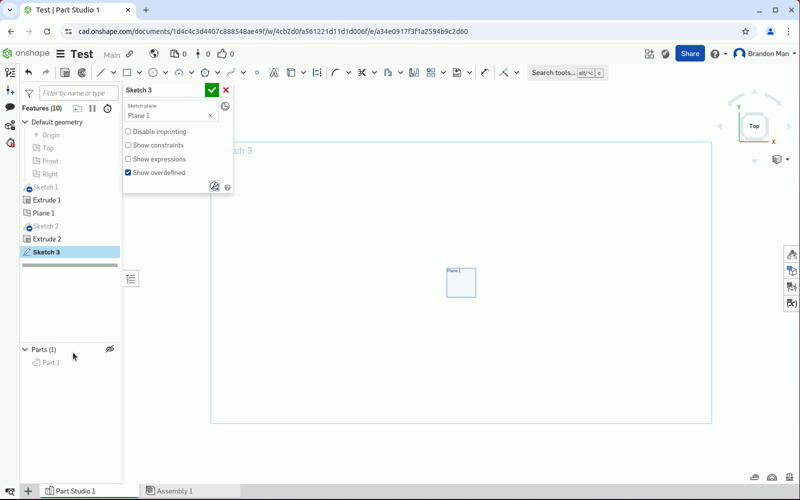
key(c)
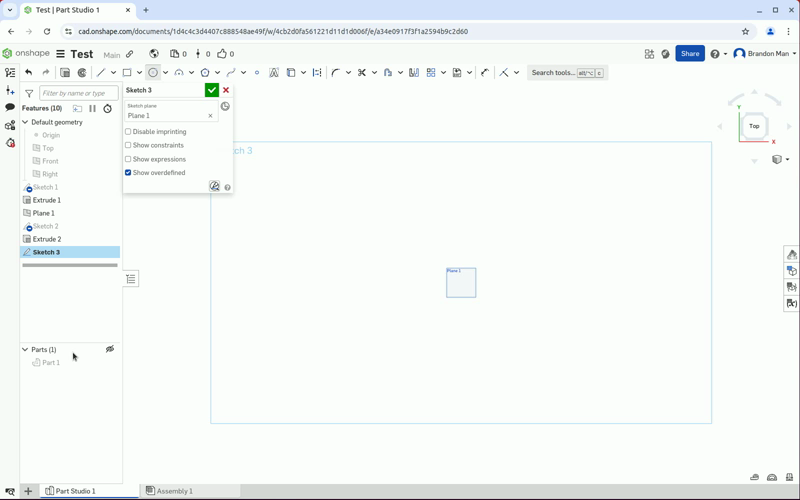
key_down(shift)
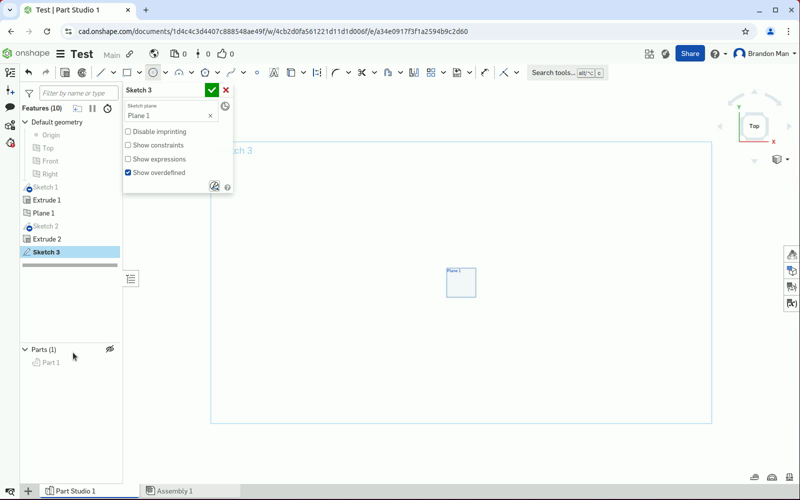
mouse_move(471, 378)
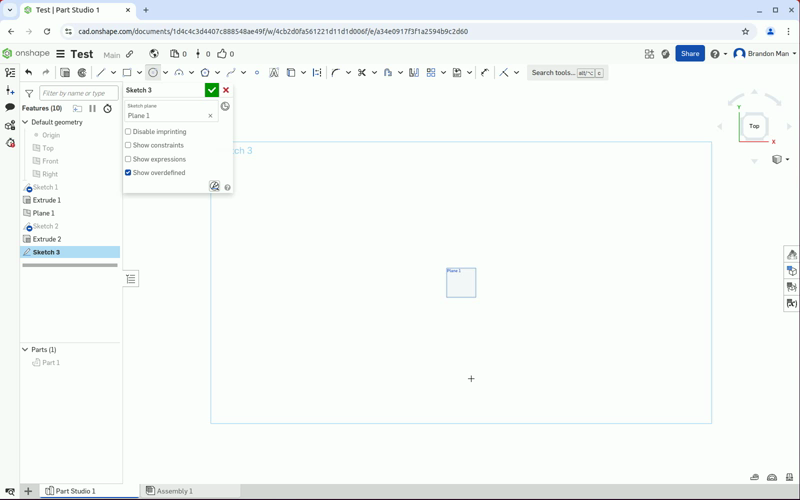
click(471, 378)
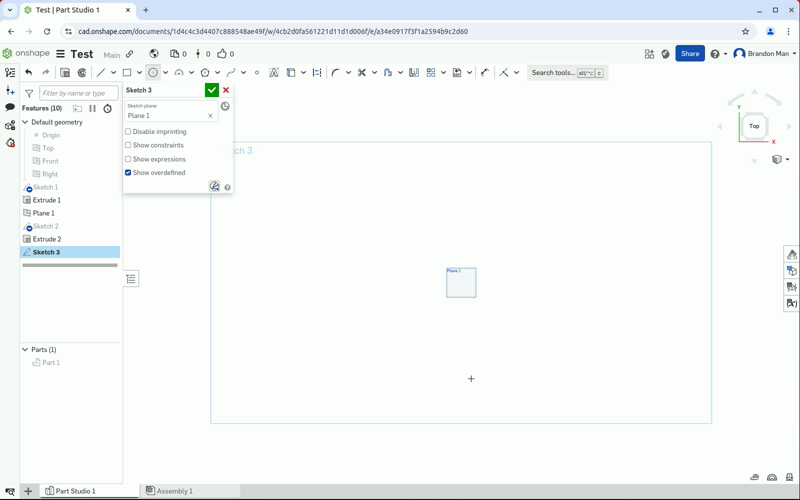
key_up(shift)
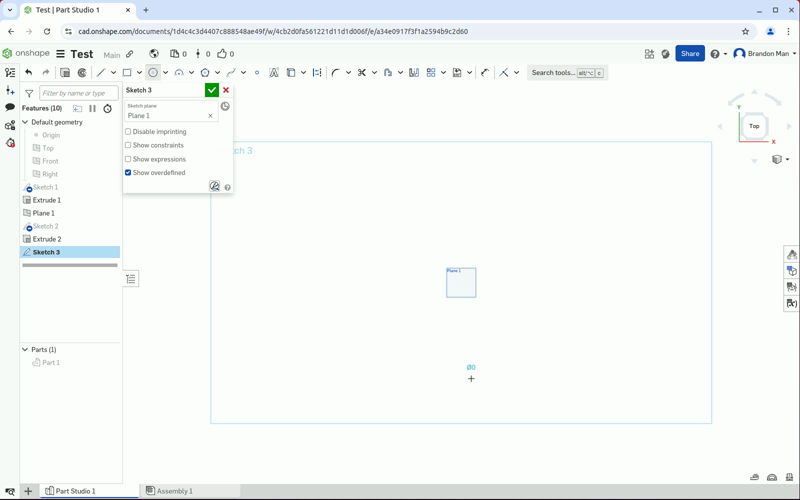
mouse_move(476, 378)
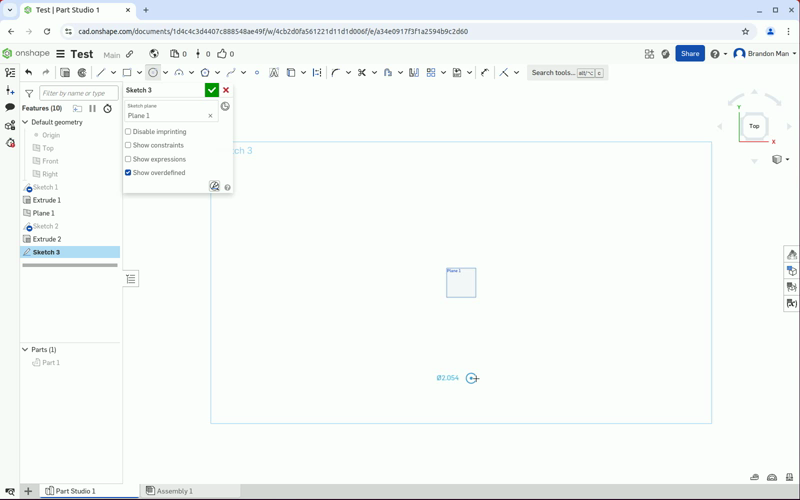
click(476, 378)
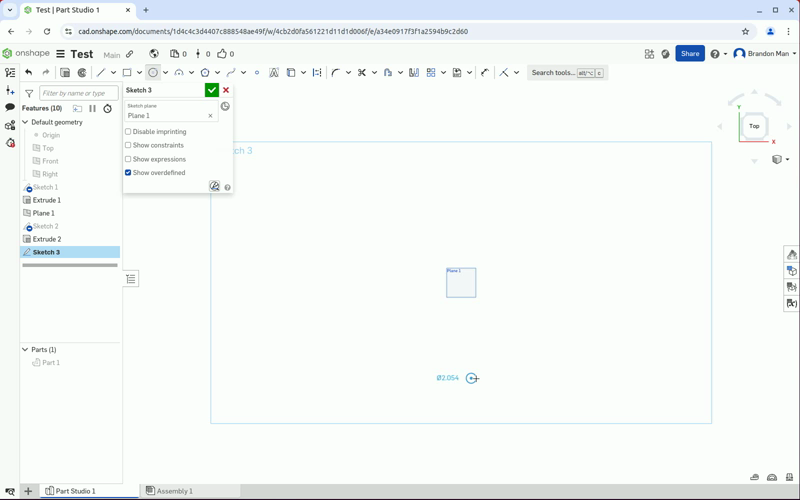
key(esc)
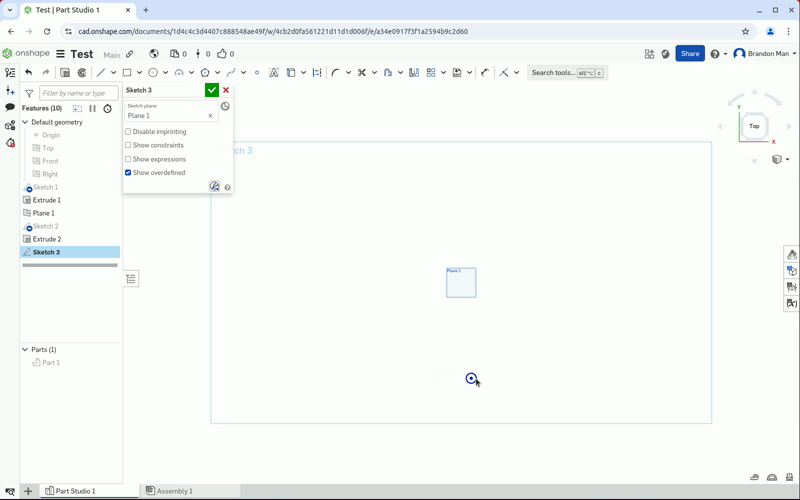
mouse_move(471, 377)
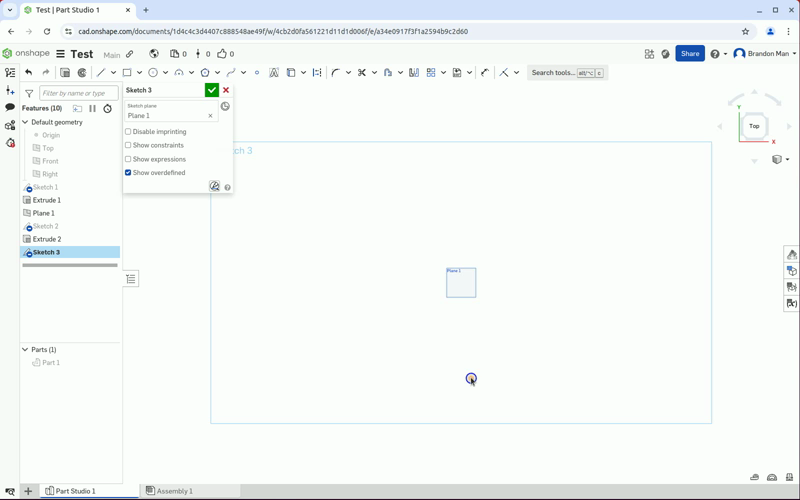
scroll(6)
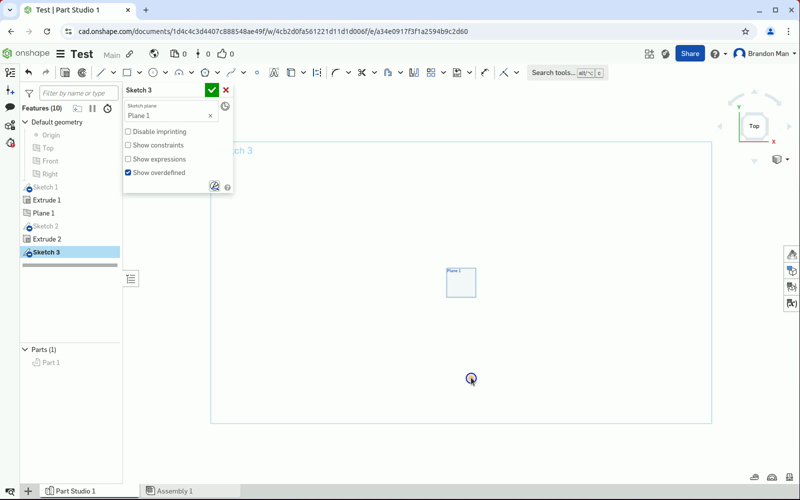
scroll(6)
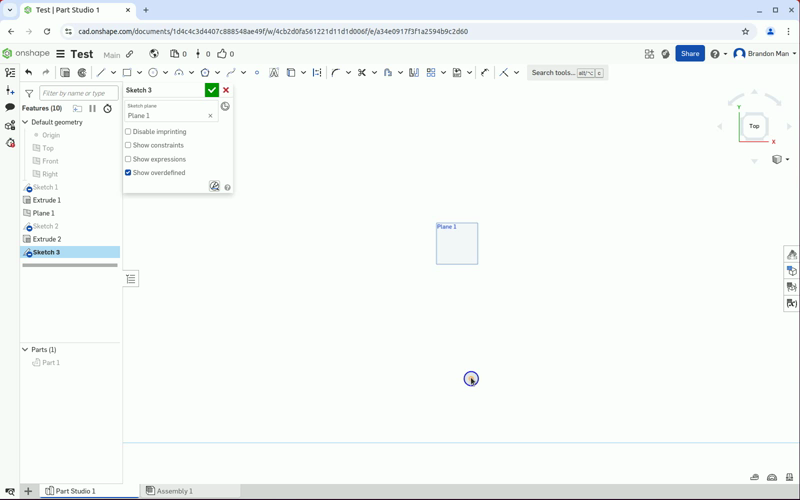
scroll(6)
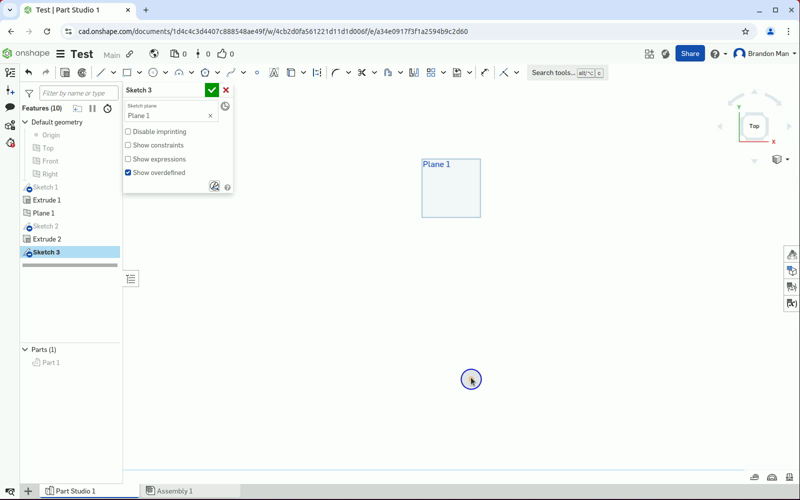
scroll(6)
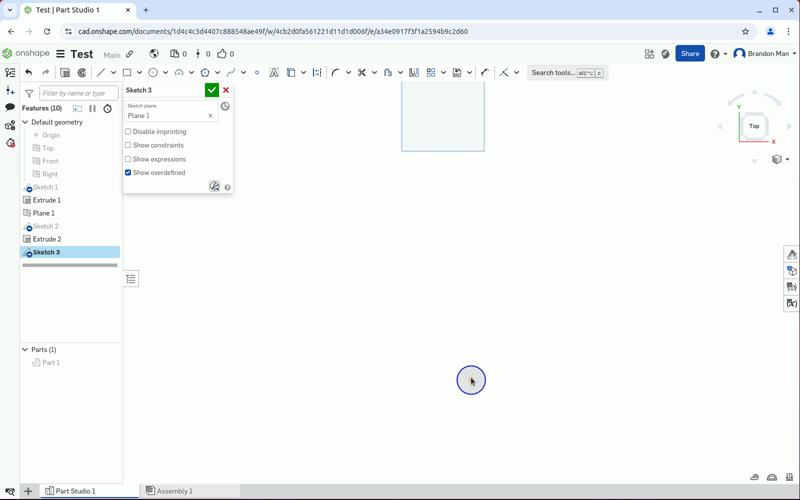
scroll(6)
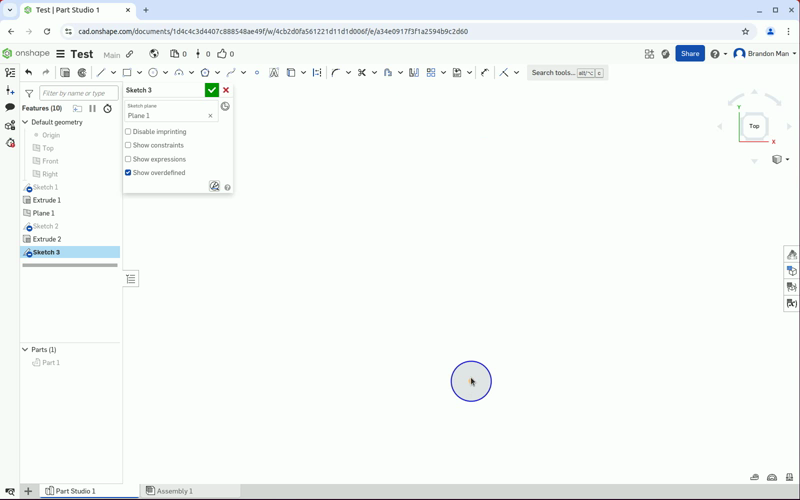
scroll(6)
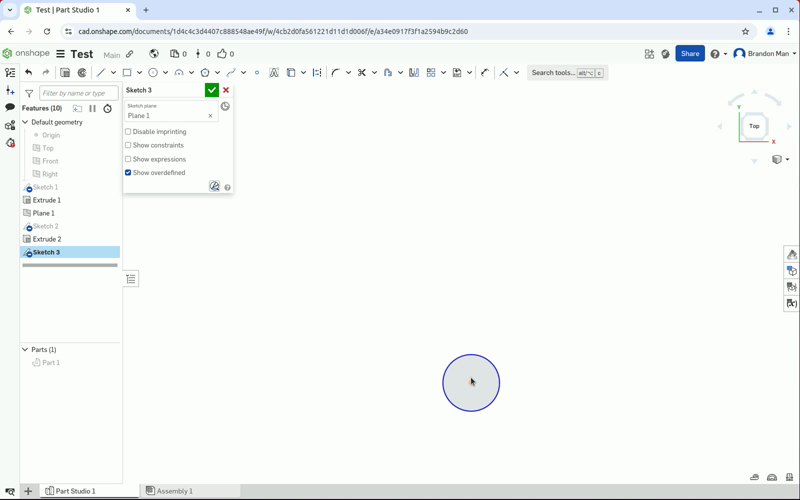
scroll(6)
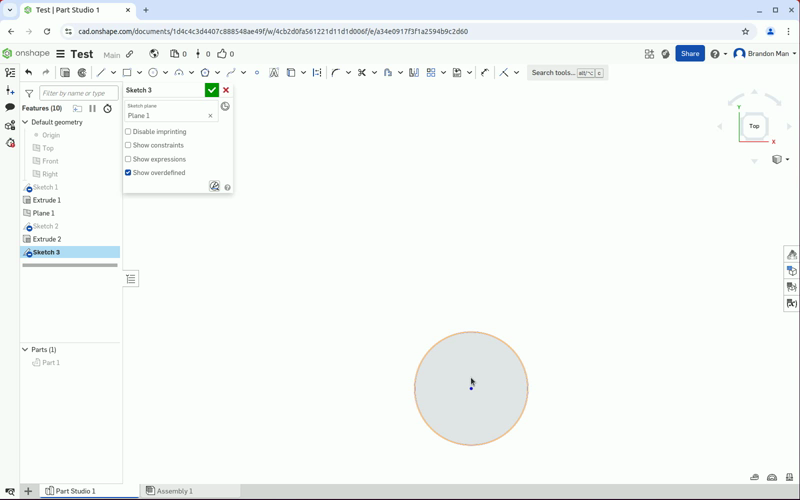
click(471, 377)
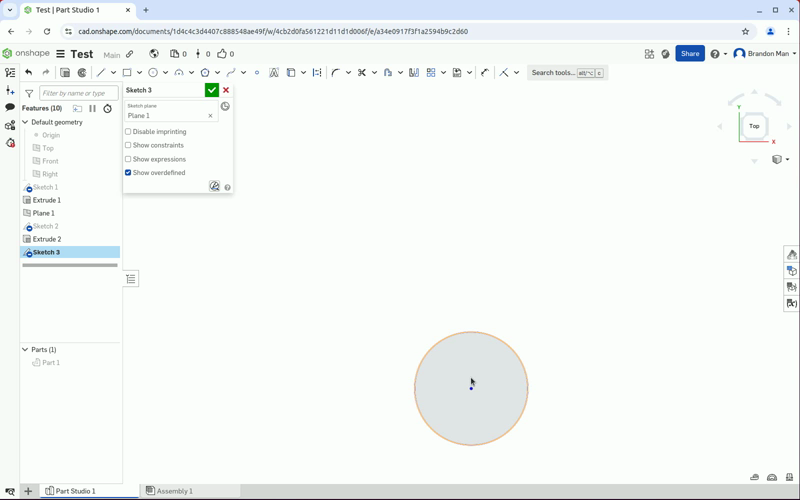
scroll(-6)
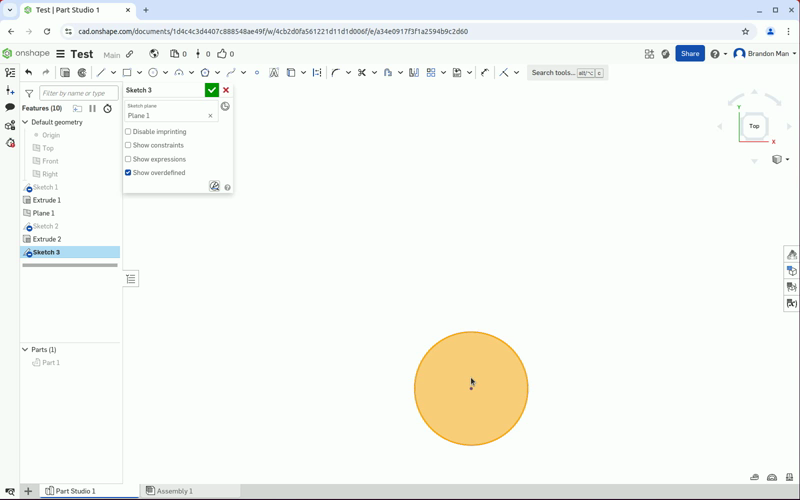
scroll(-6)
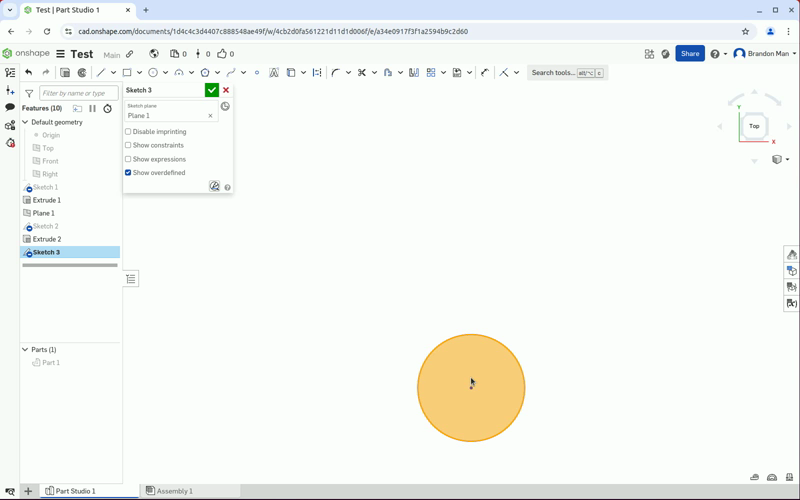
scroll(-6)
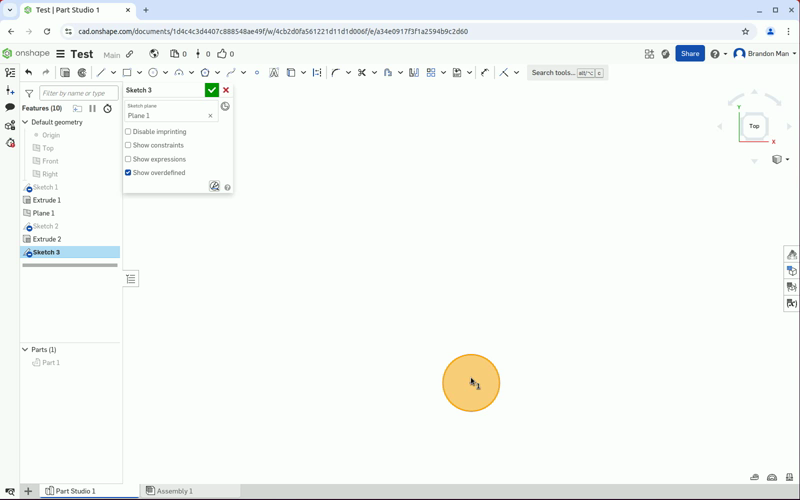
scroll(-6)
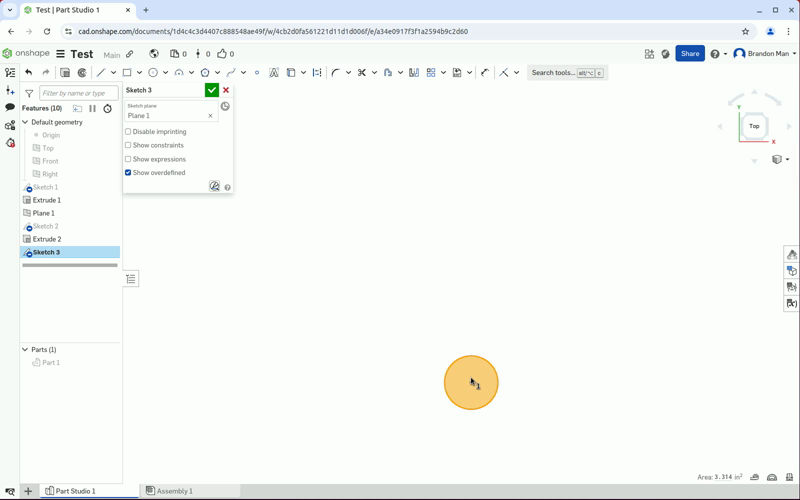
scroll(-6)
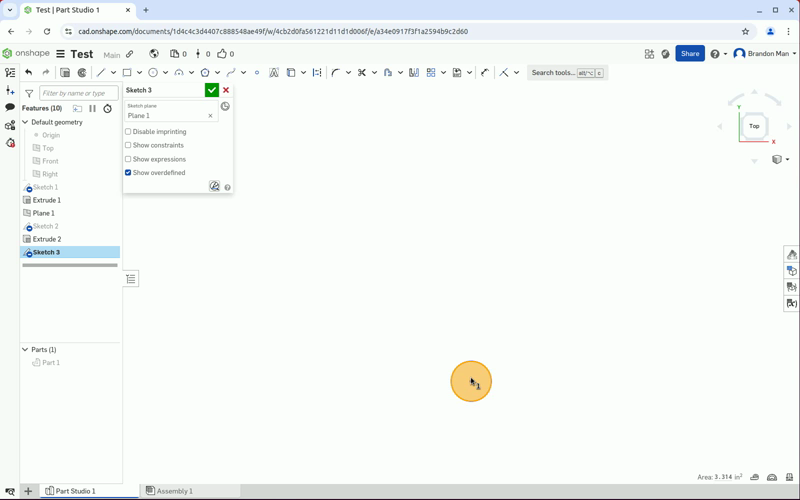
scroll(-6)
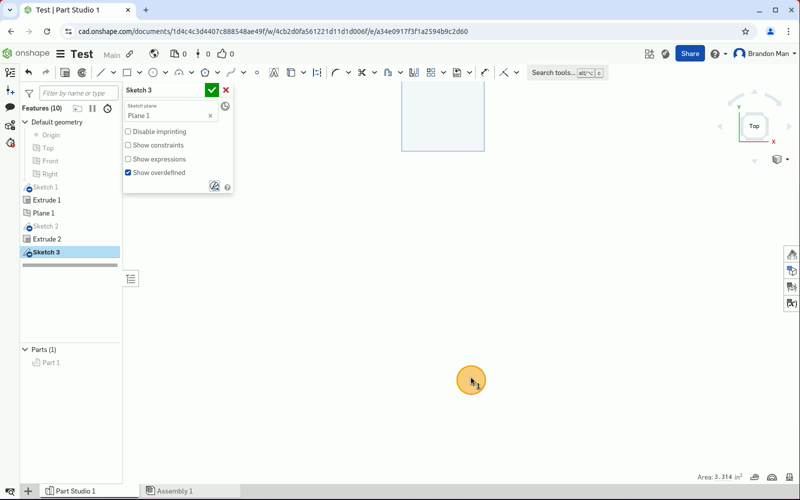
scroll(-6)
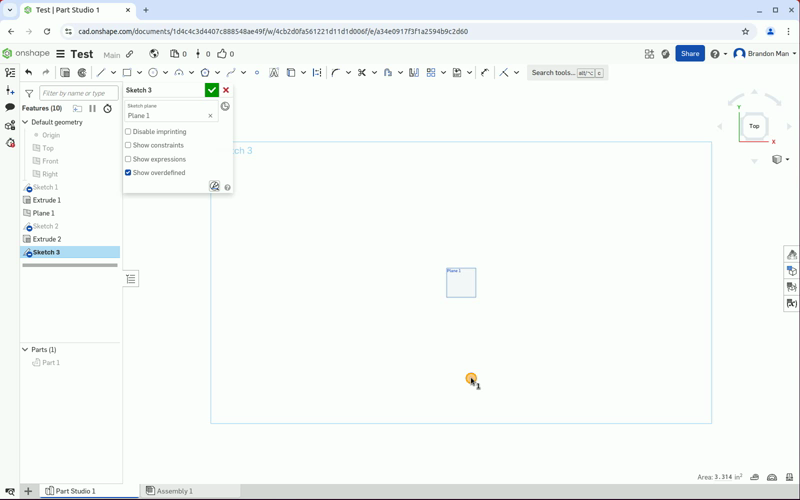
mouse_move(73, 352)
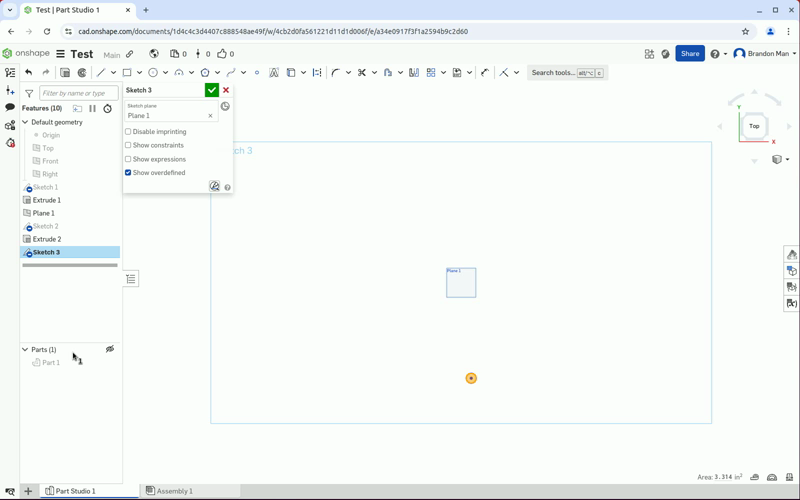
key(shift+y)
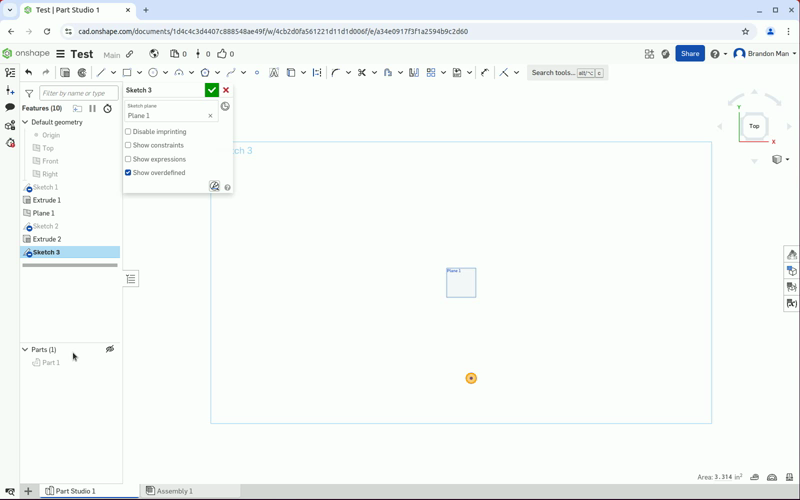
key(shift+e)
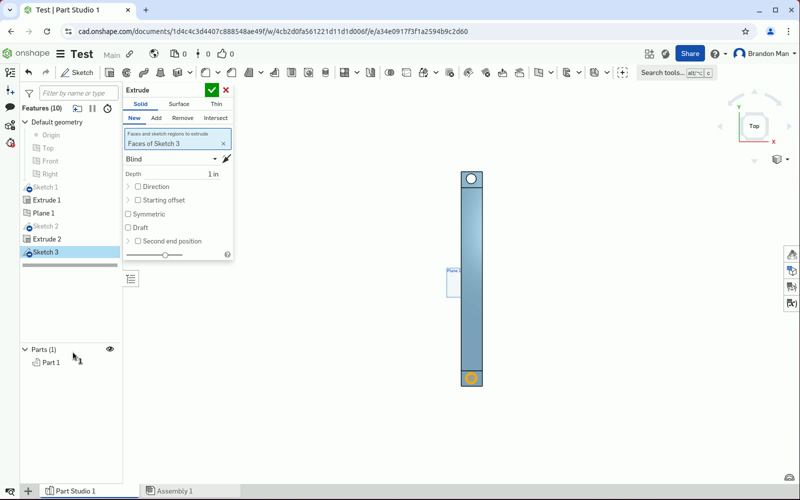
mouse_move(143, 106)
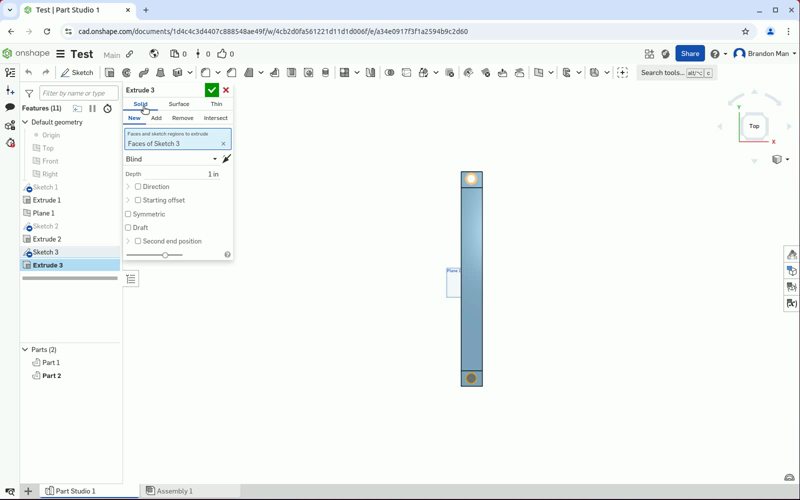
click(143, 106)
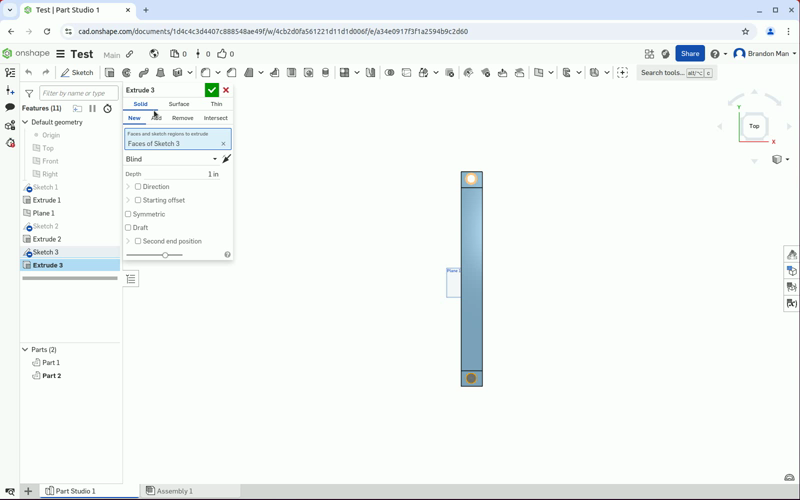
mouse_move(186, 120)
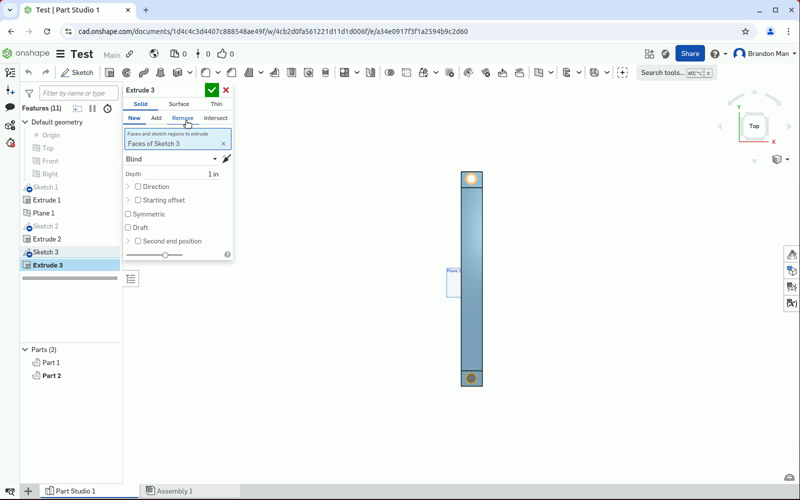
click(186, 120)
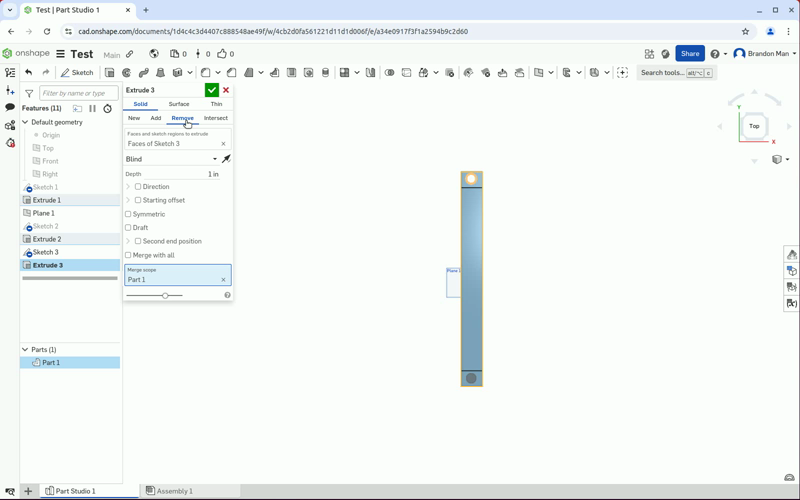
key(tab, 4)
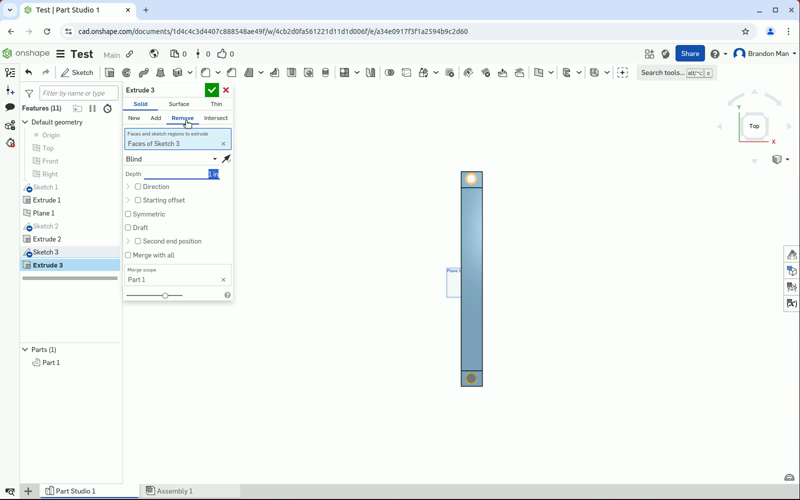
text(10.832)
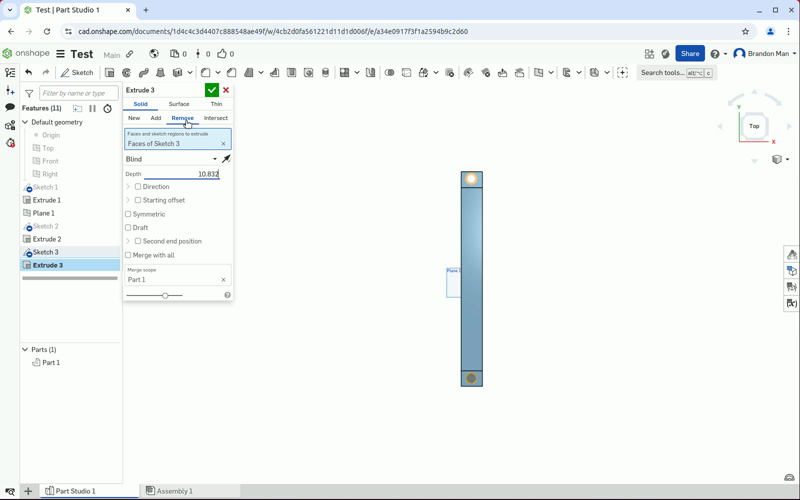
key(tab, 6)
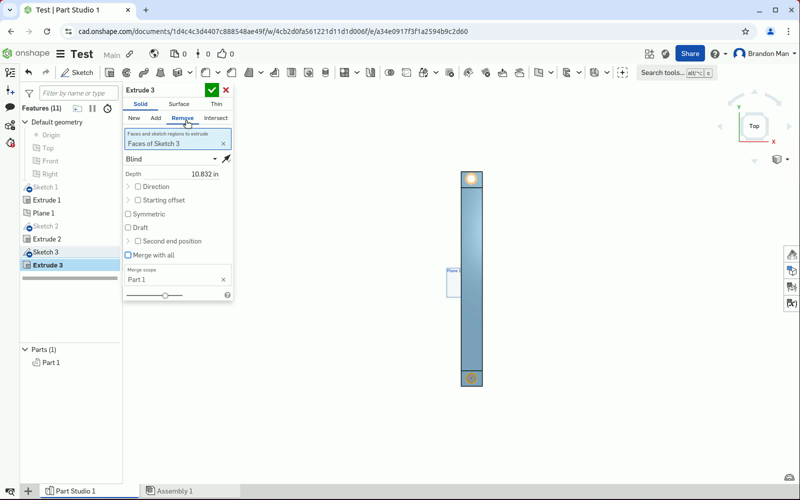
key(space)
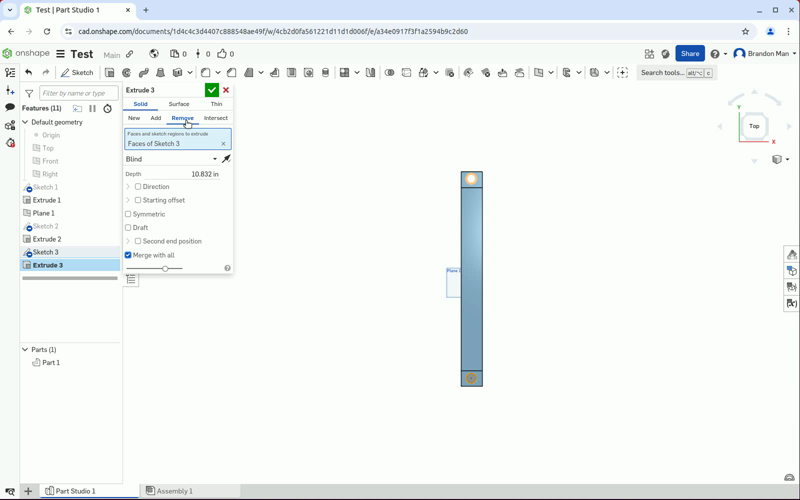
key(enter)
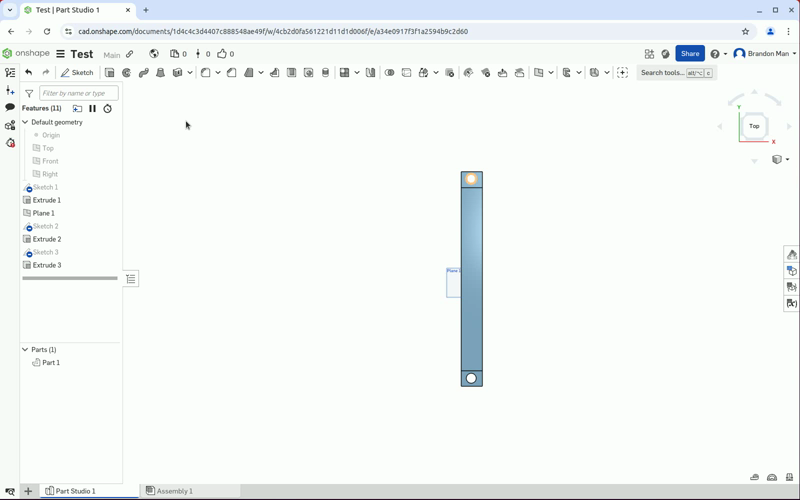
key(shift+h)
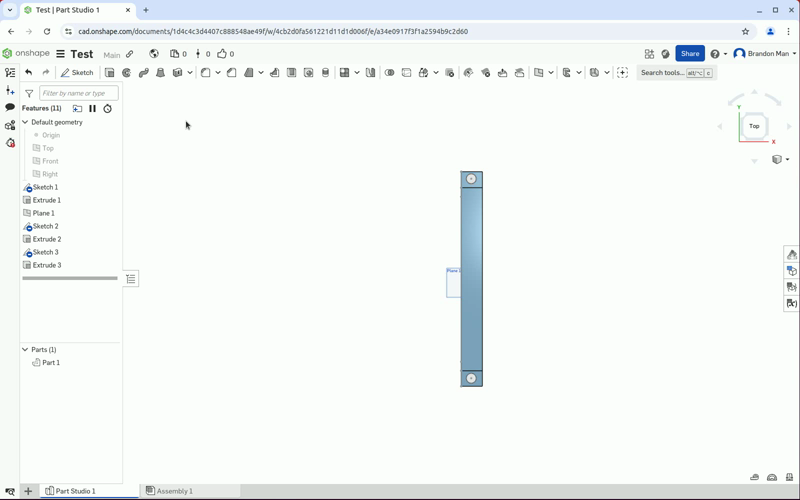
key(shift+h)
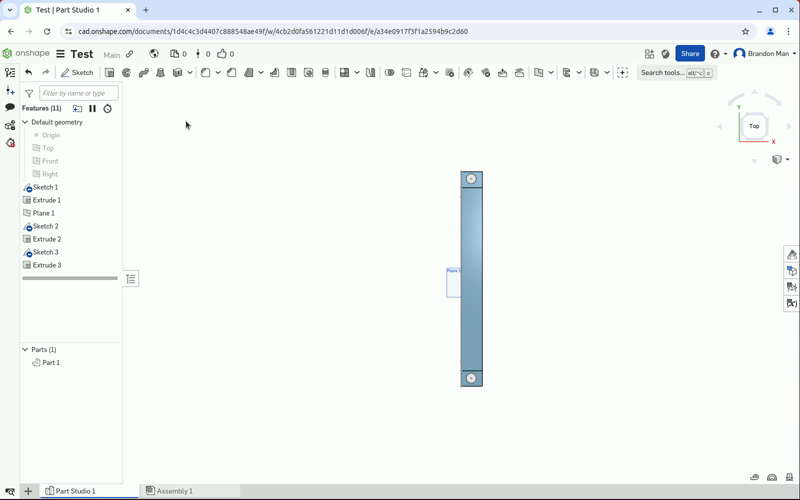
key(shift+7)
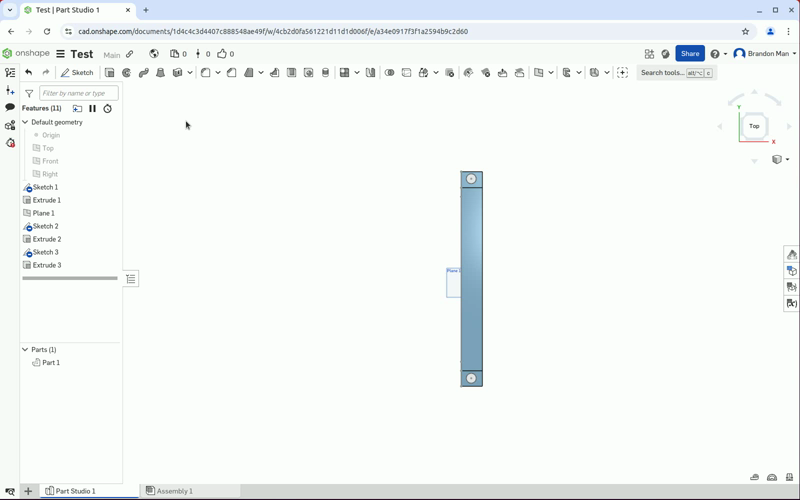
key(up, 3)
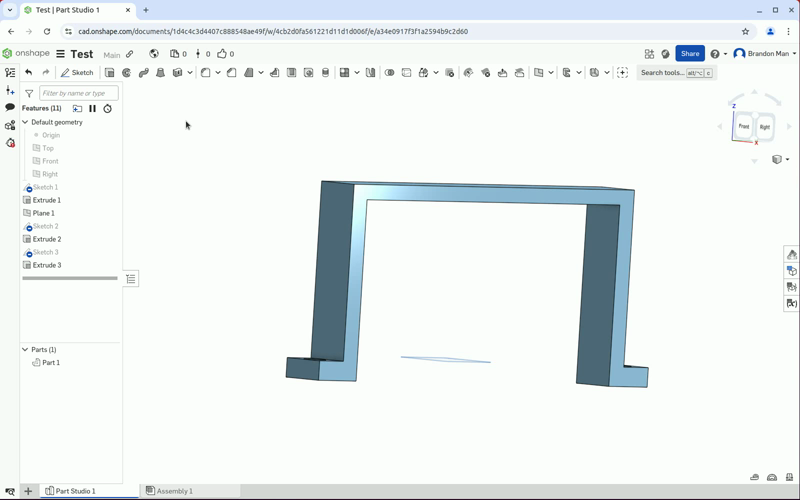
key(left, 3)
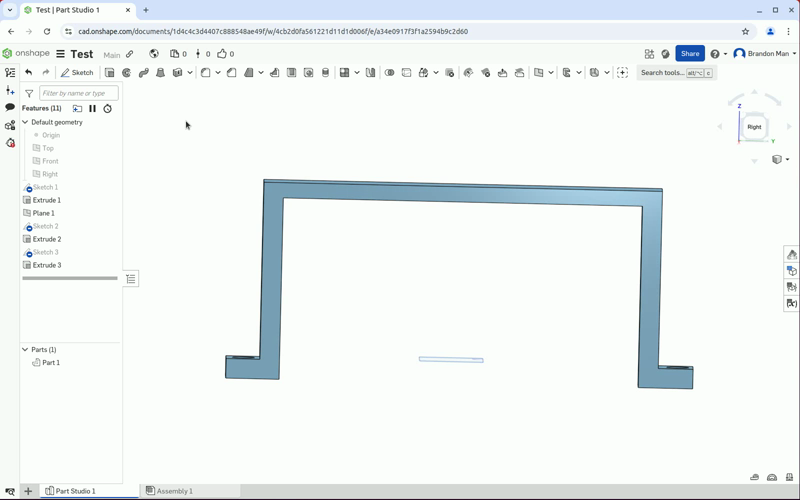
key(right, 3)
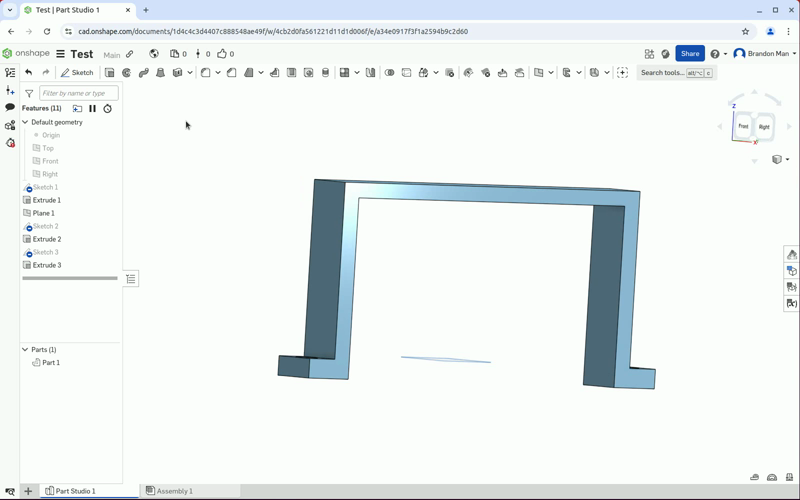
key(down, 3)
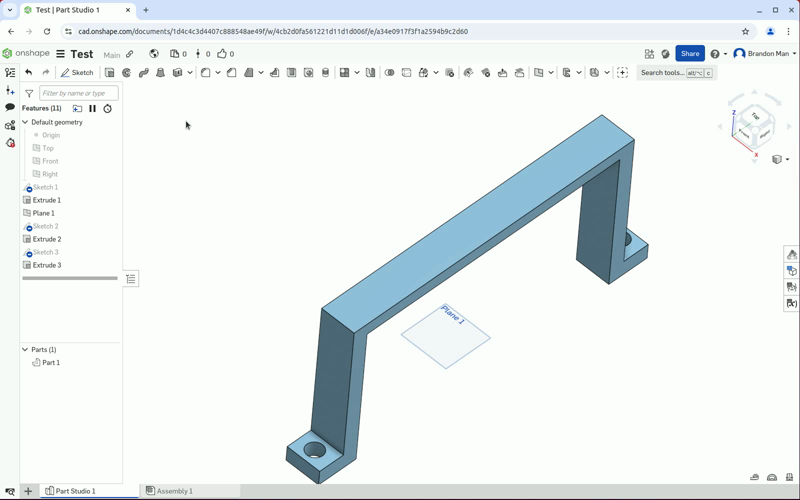
mouse_move(73, 189)
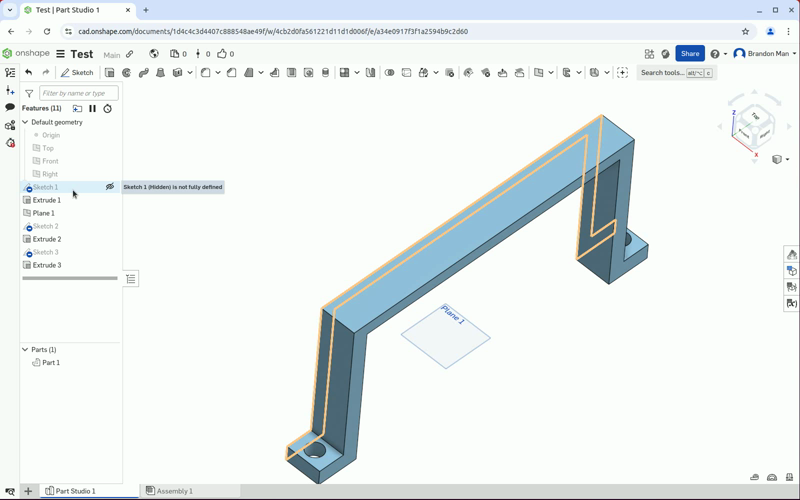
click(73, 189)